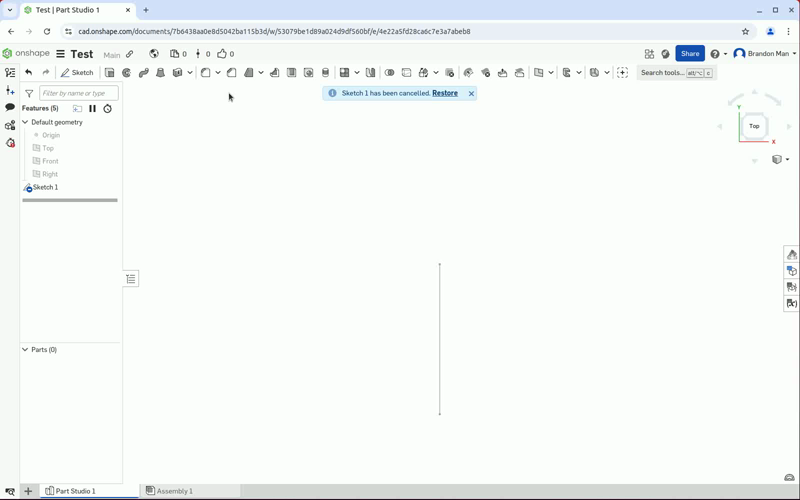
key(shift+h)
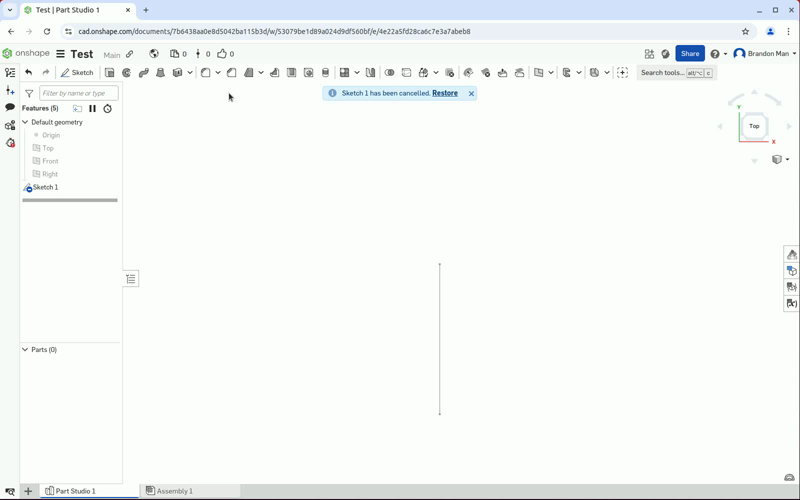
key(shift+s)
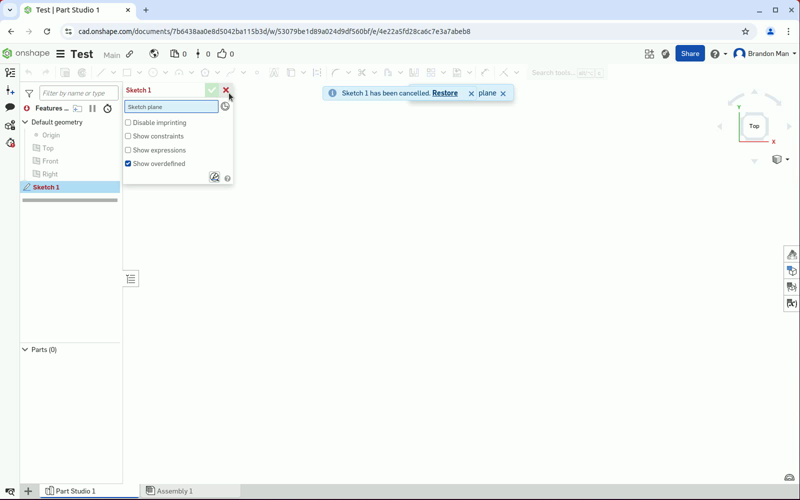
mouse_move(73, 150)
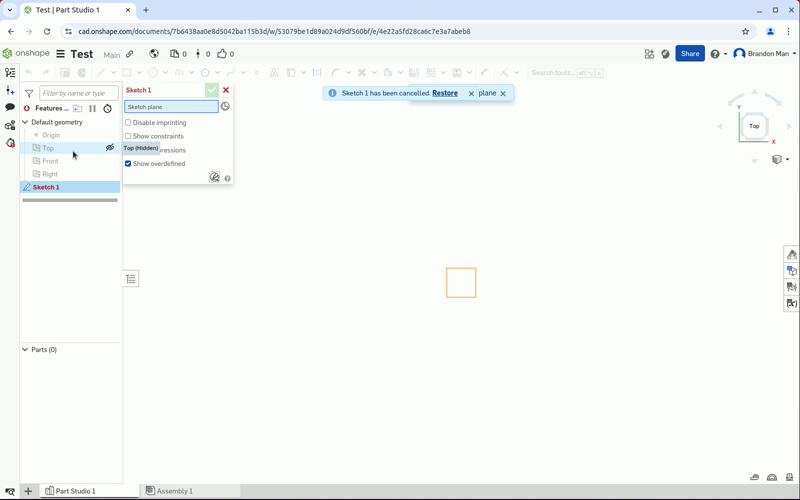
click(73, 150)
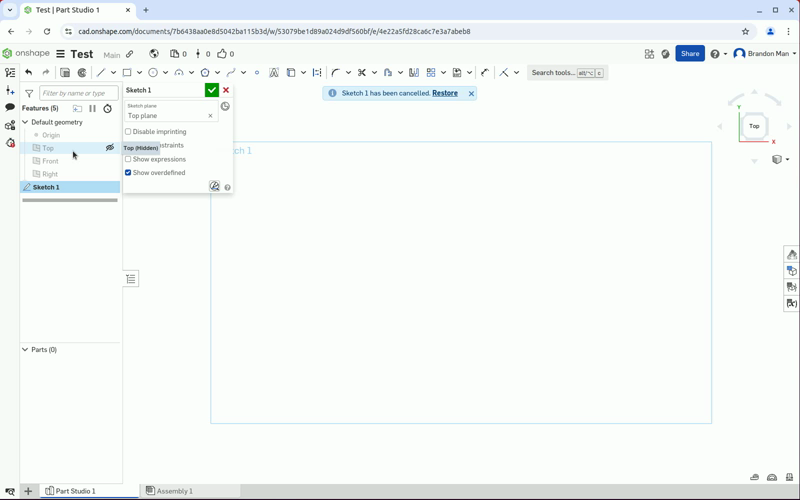
mouse_move(73, 352)
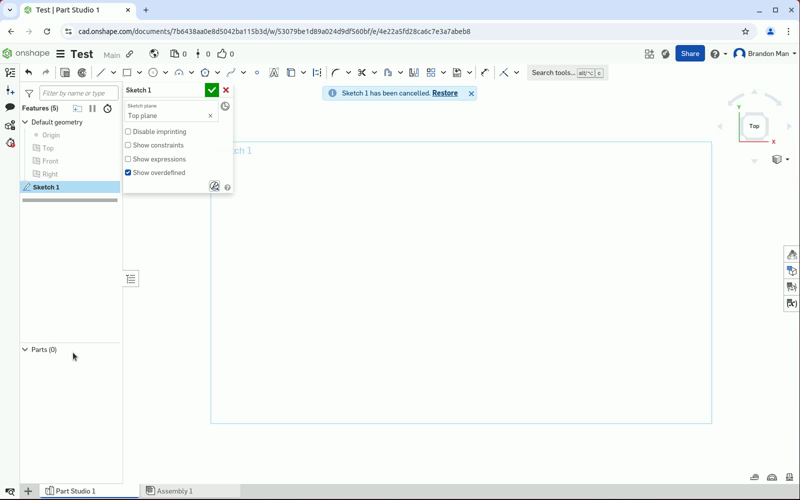
key(y)
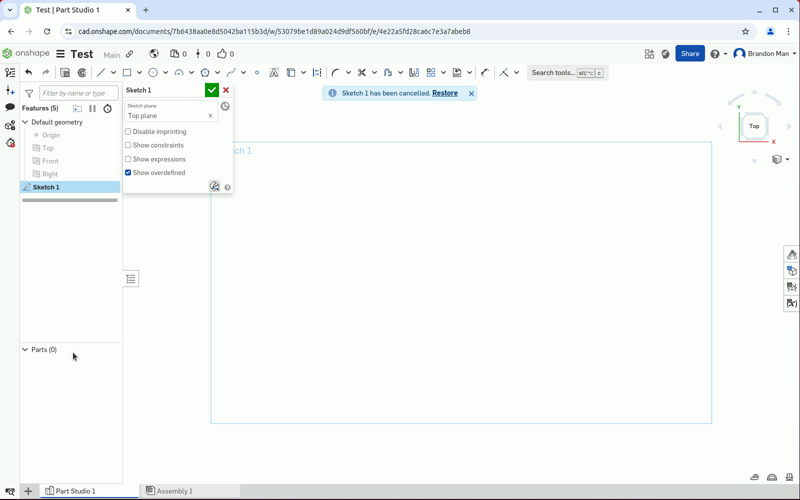
key(l)
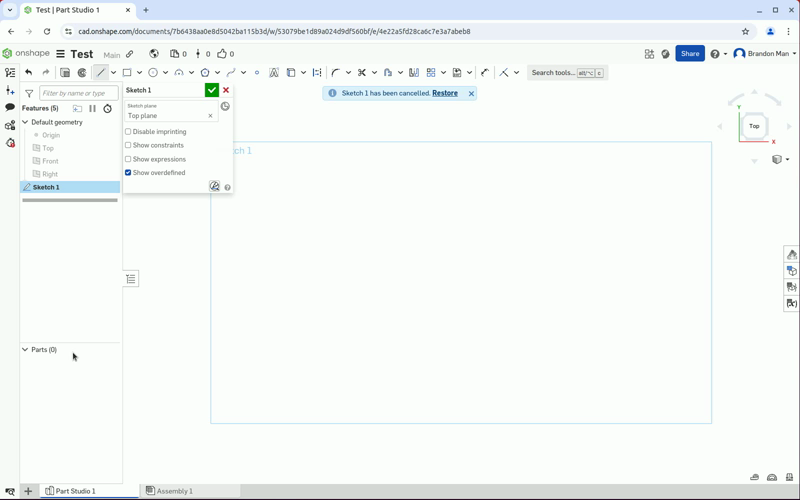
key_down(shift)
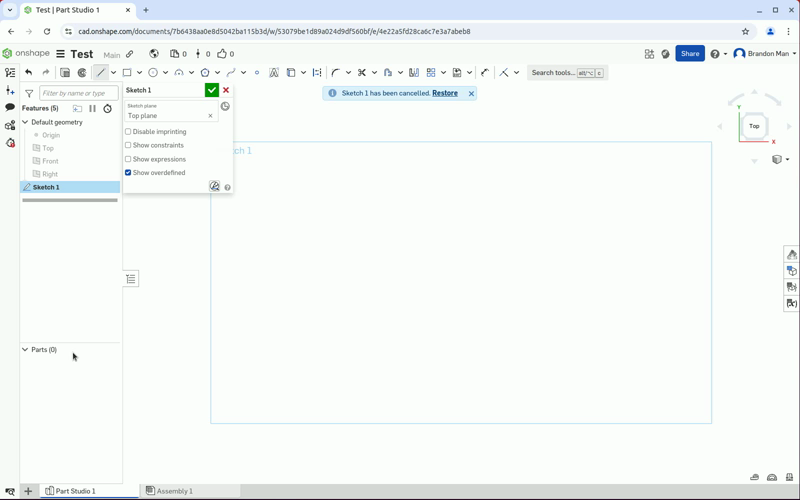
mouse_move(390, 245)
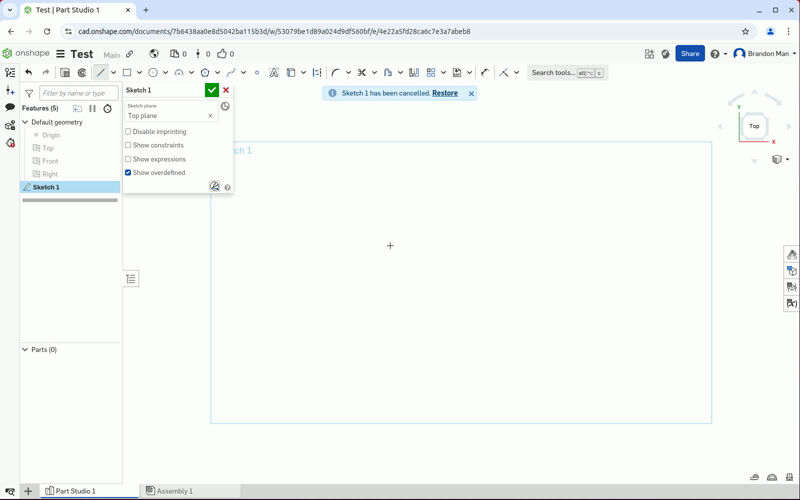
click(390, 245)
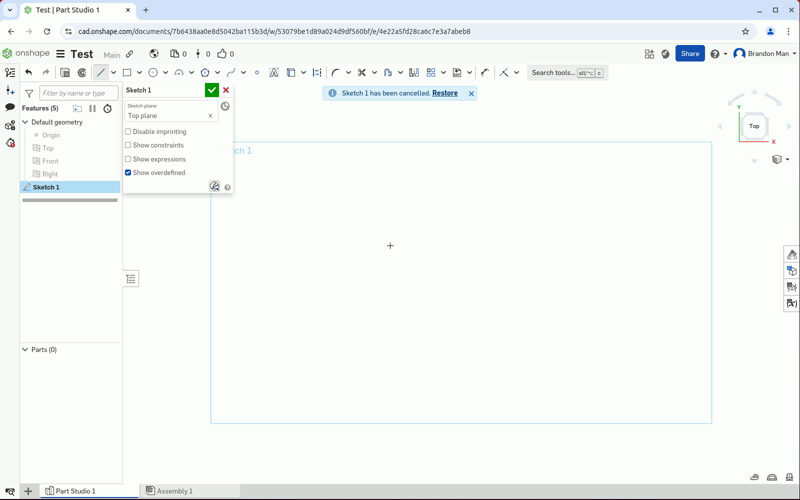
key_up(shift)
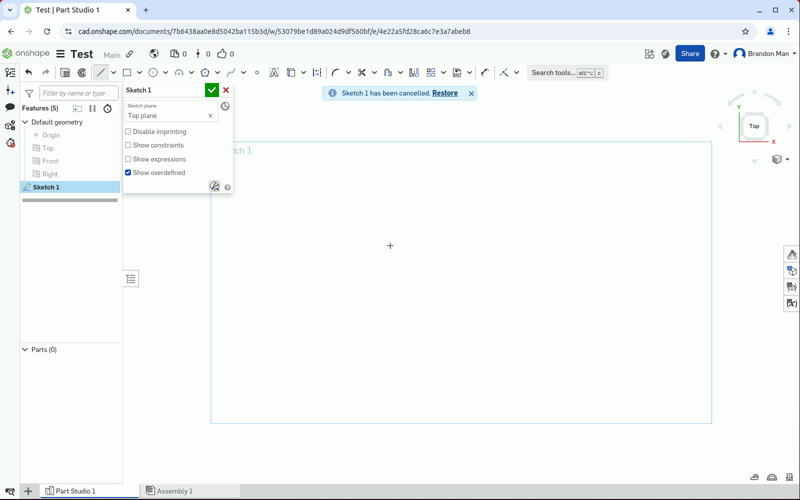
key_down(shift)
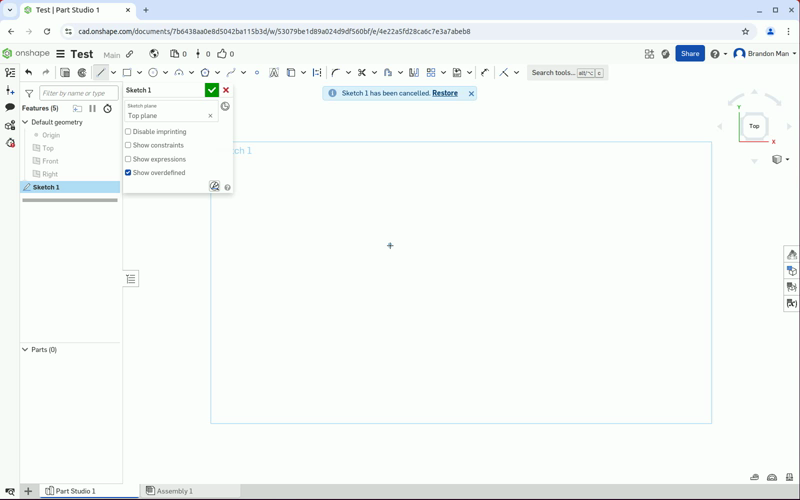
mouse_move(465, 245)
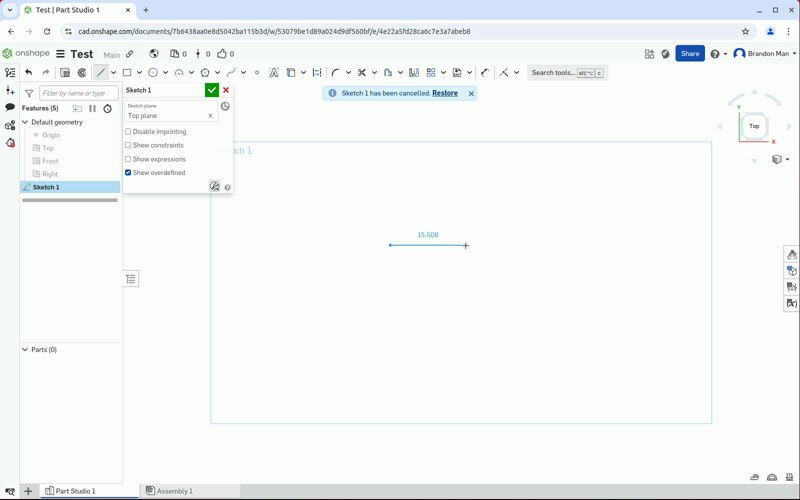
click(465, 245)
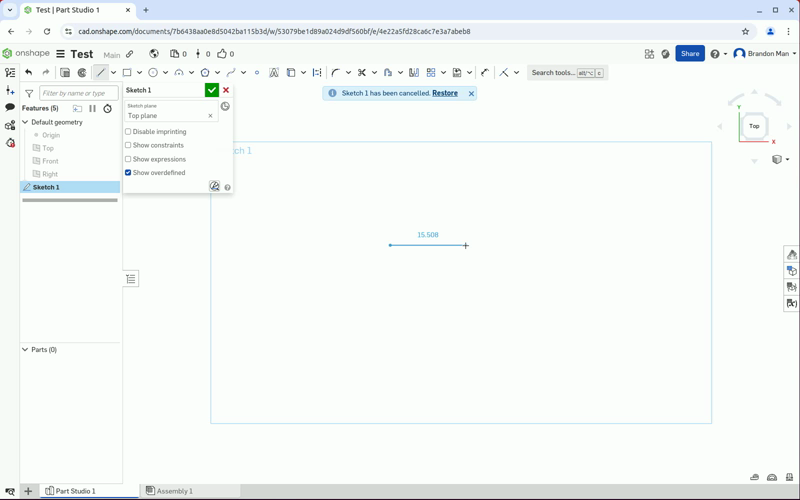
key_up(shift)
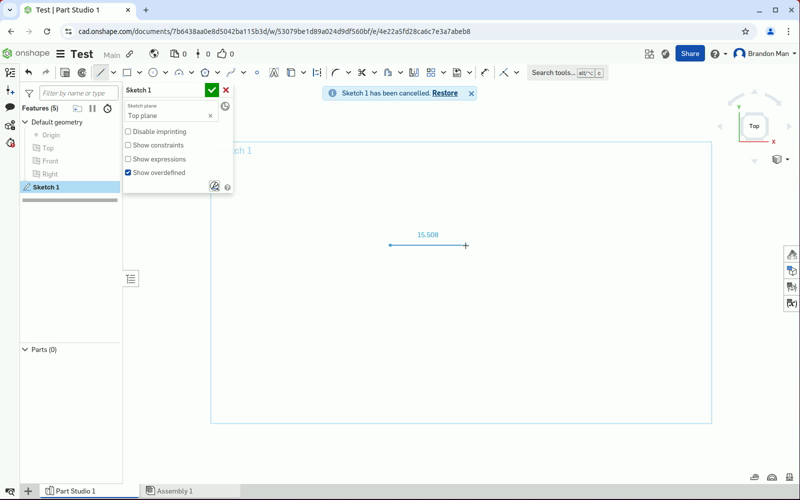
key_down(shift)
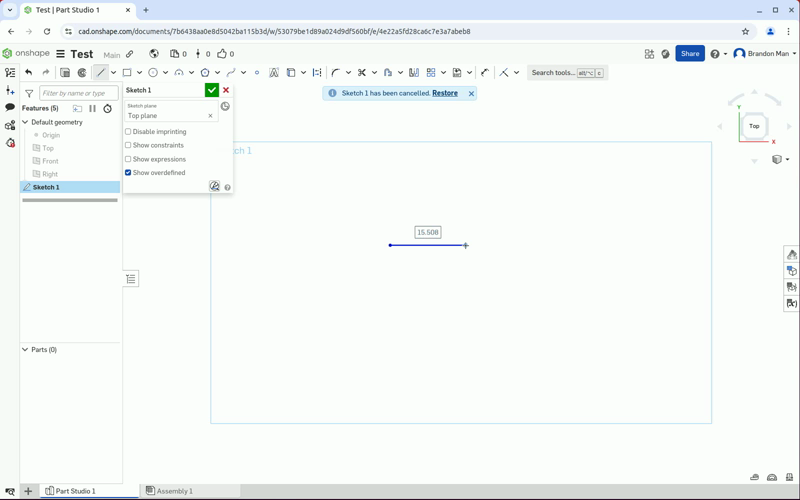
mouse_move(495, 245)
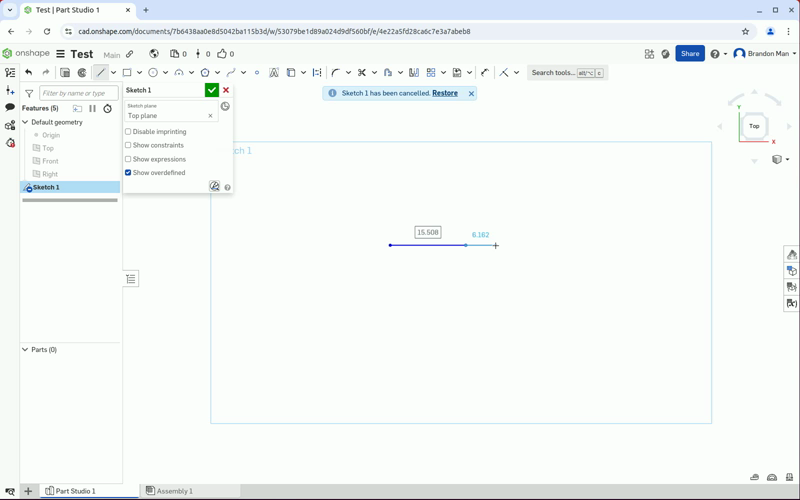
mouse_move(465, 219)
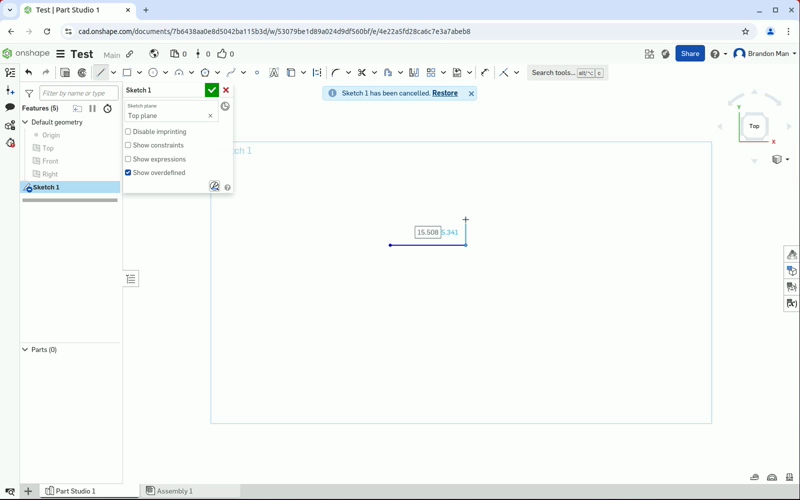
click(465, 219)
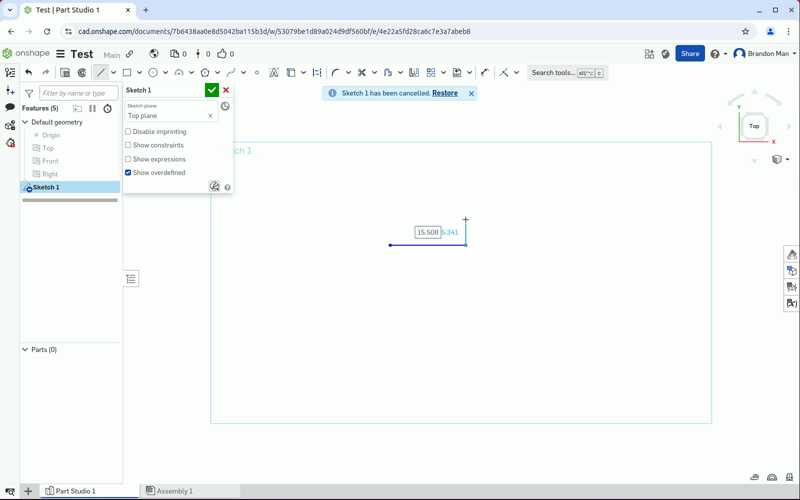
key_up(shift)
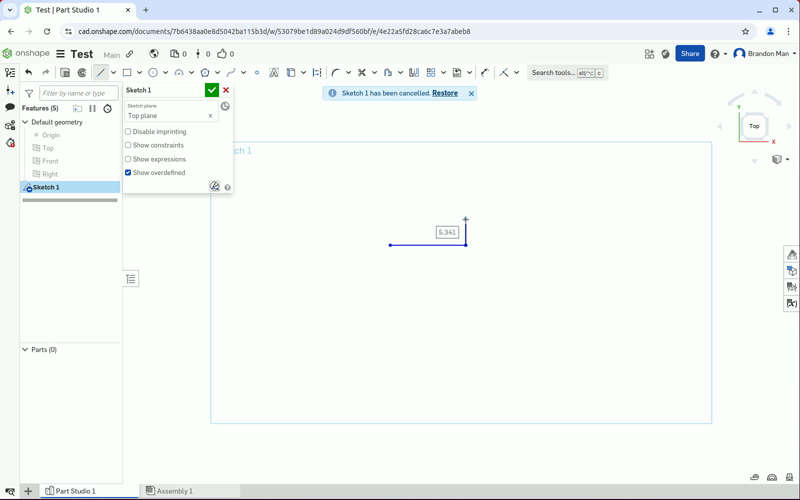
key_down(shift)
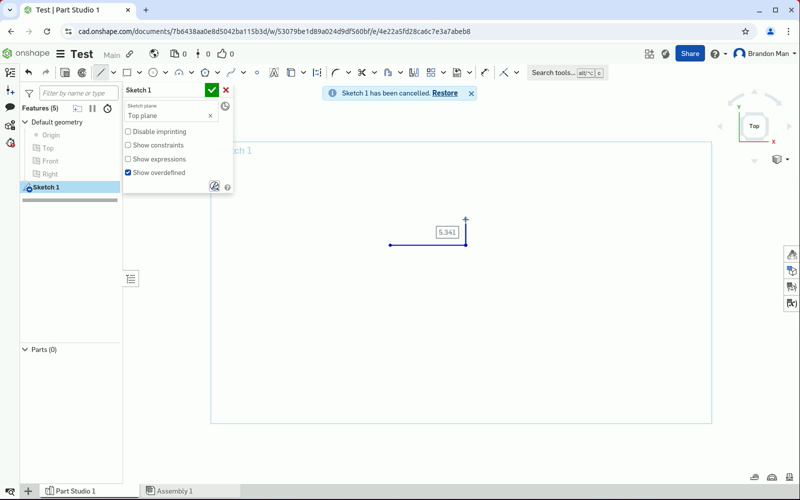
mouse_move(495, 219)
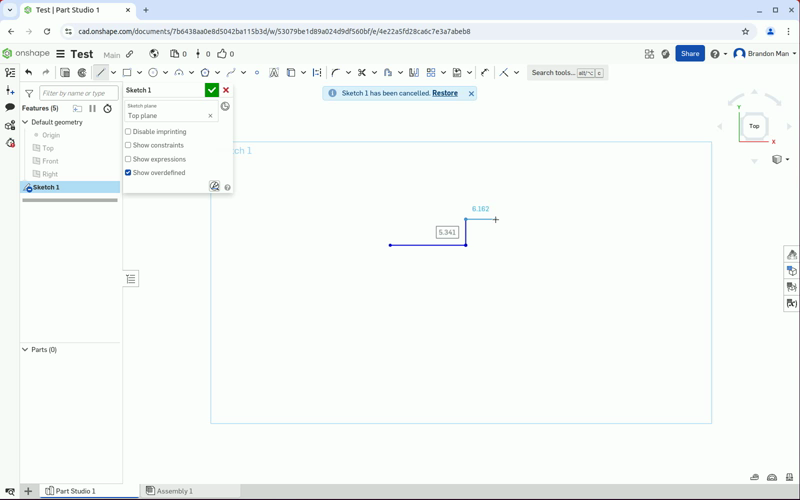
mouse_move(451, 219)
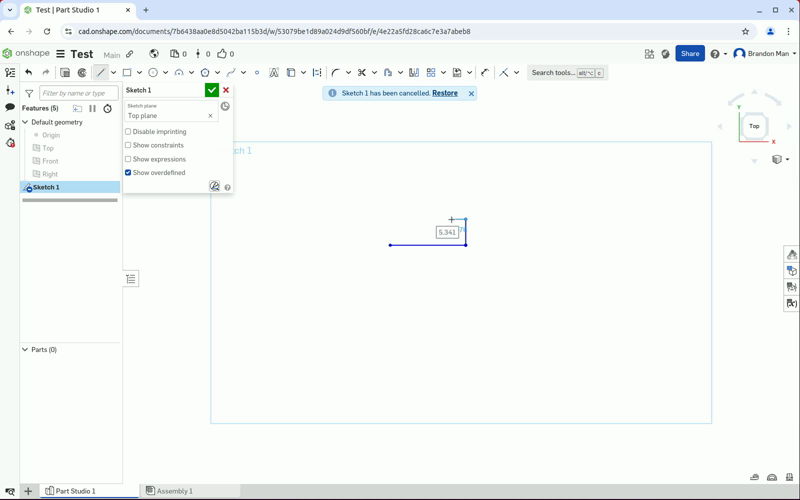
click(451, 219)
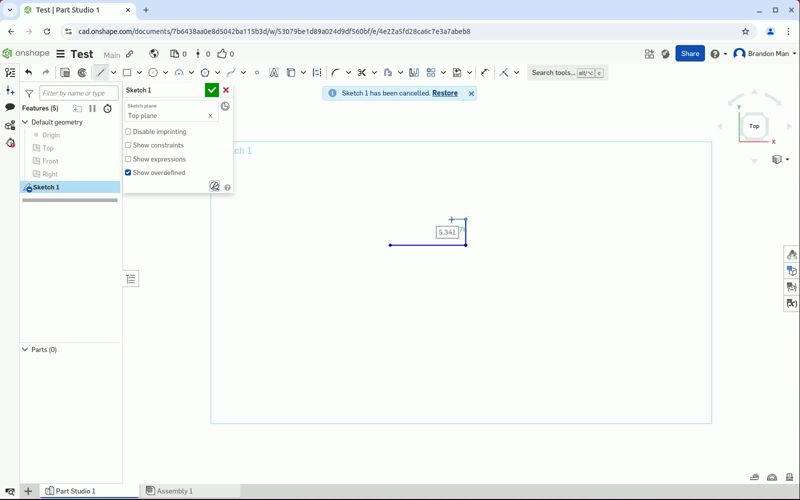
key_up(shift)
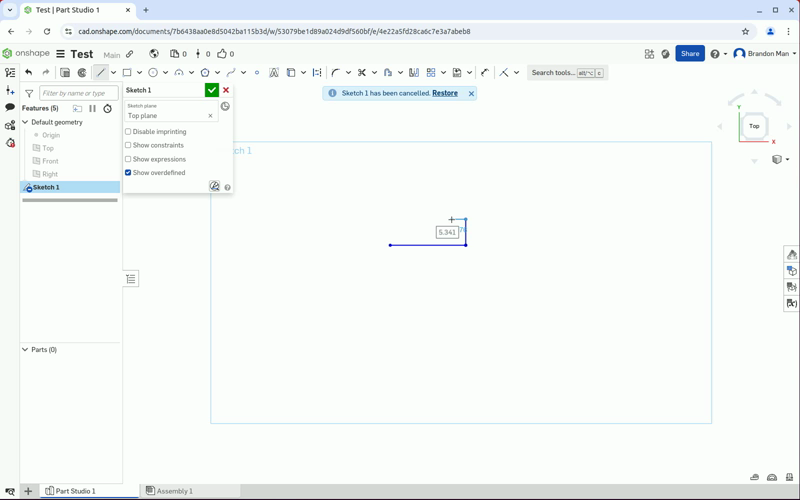
key_down(shift)
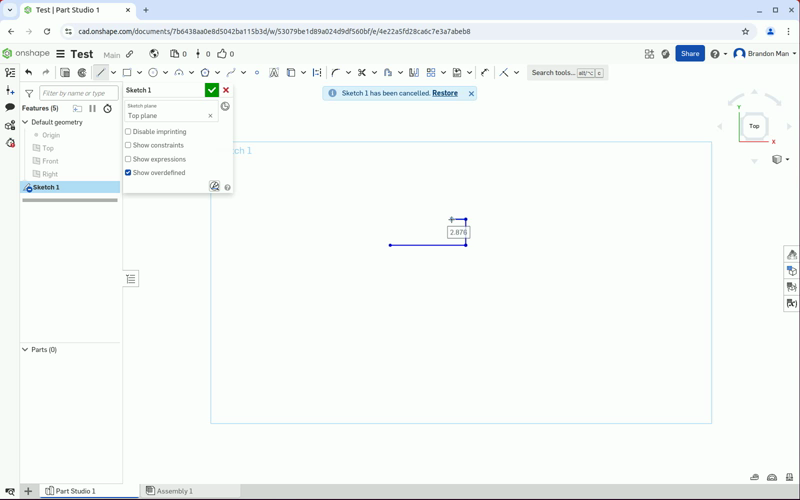
mouse_move(481, 219)
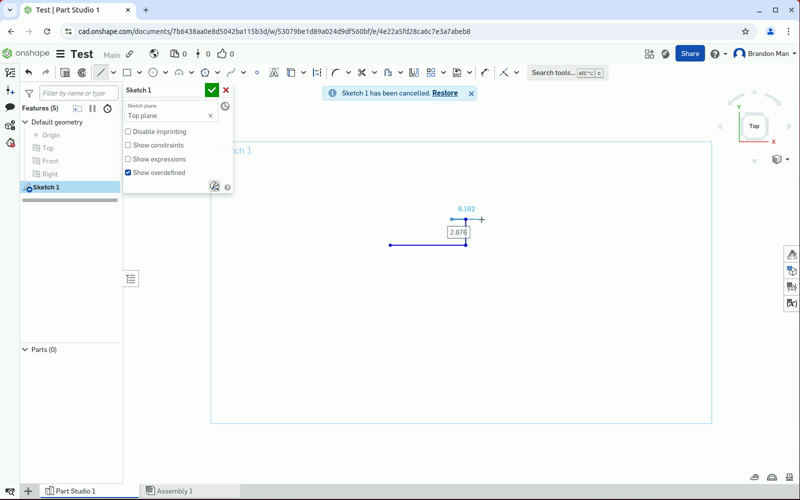
mouse_move(451, 196)
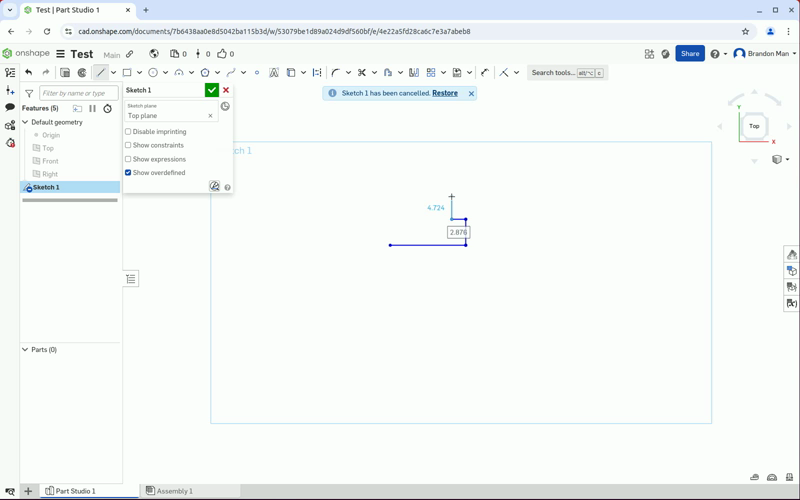
click(451, 196)
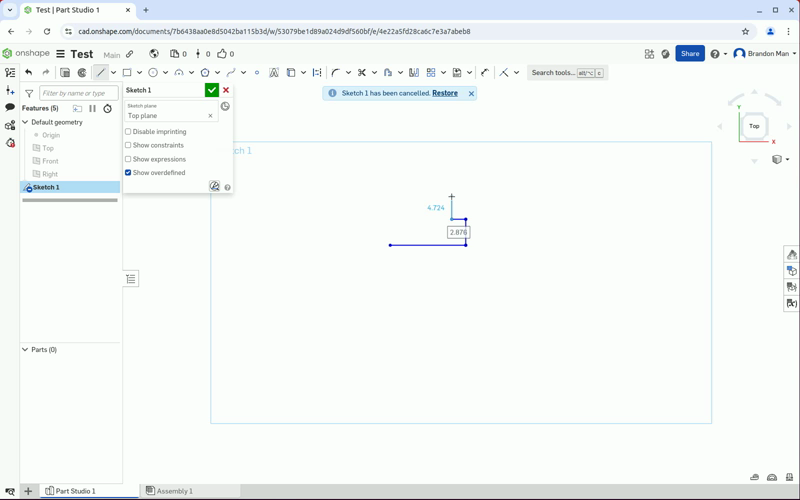
key_up(shift)
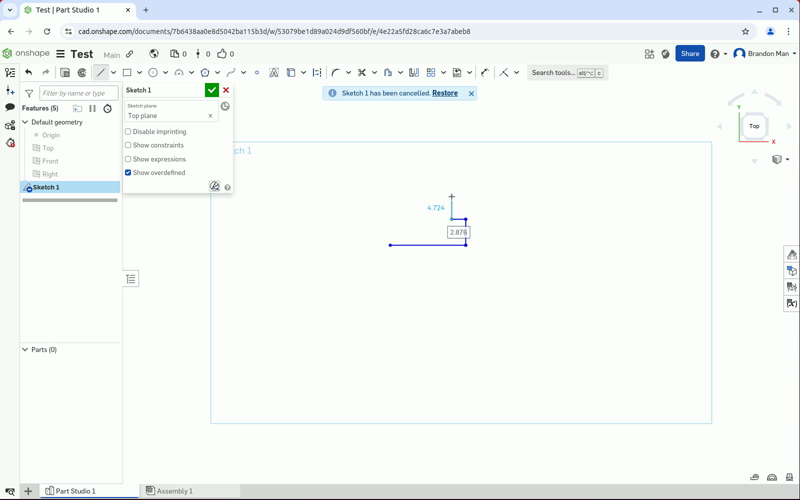
key_down(shift)
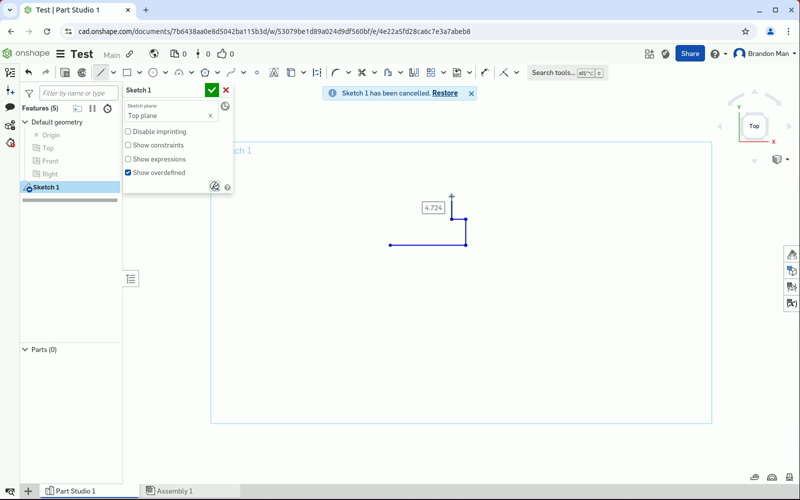
mouse_move(481, 196)
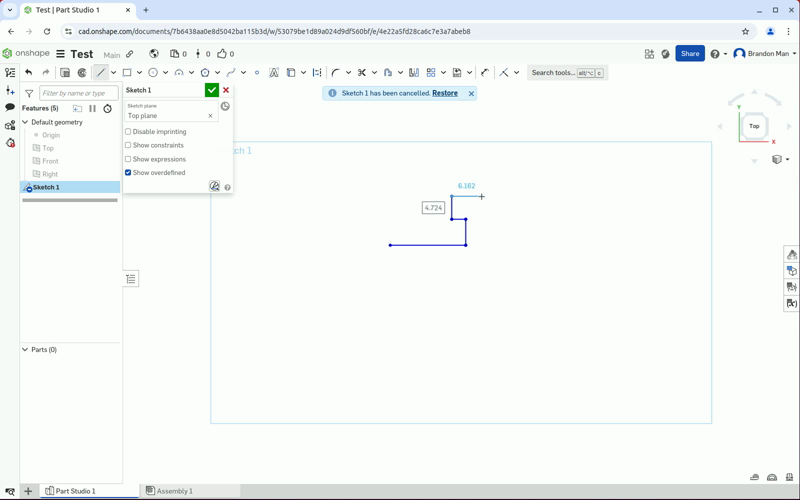
mouse_move(465, 196)
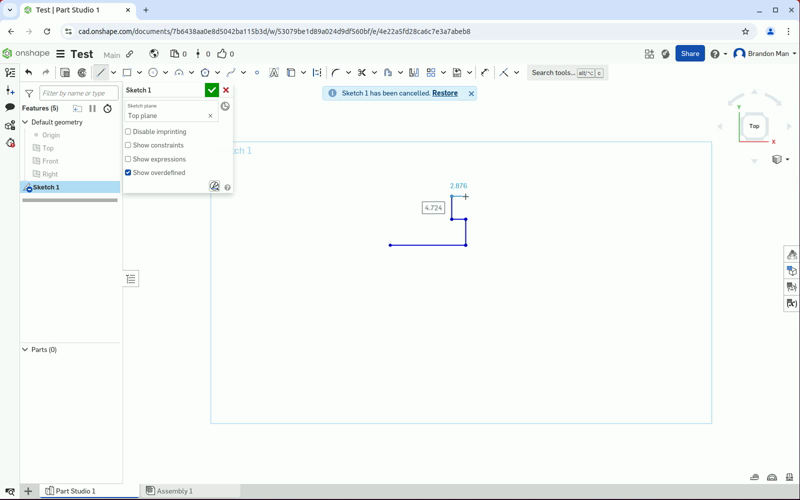
click(465, 196)
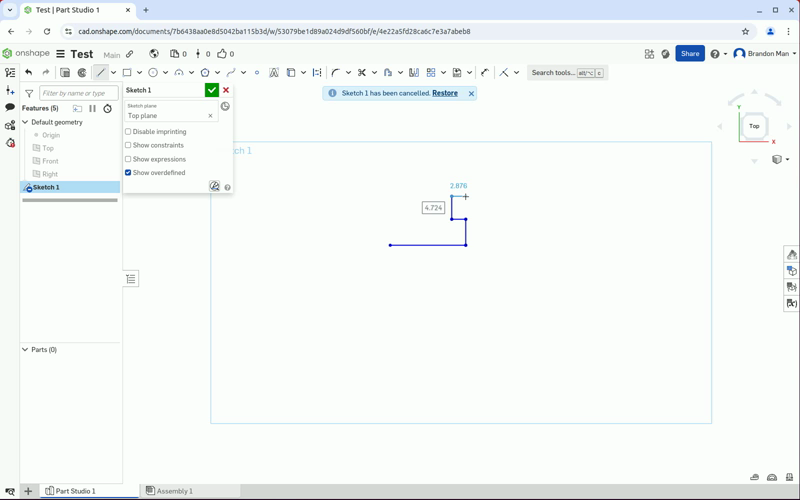
key_up(shift)
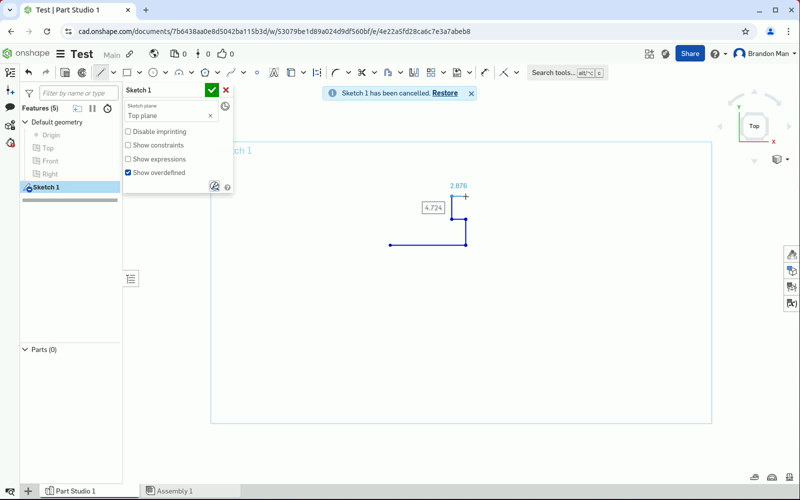
key_down(shift)
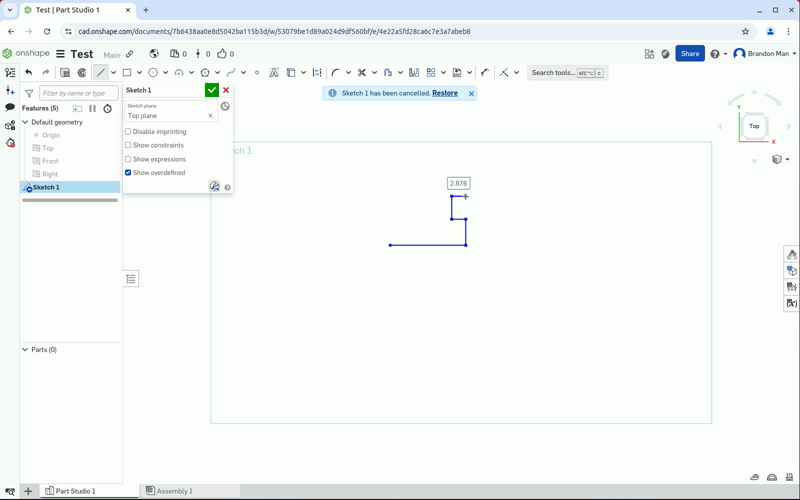
mouse_move(495, 196)
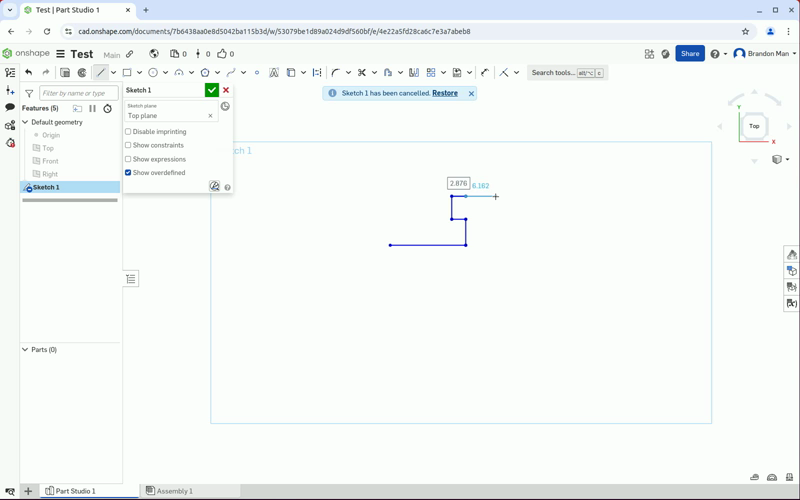
mouse_move(465, 170)
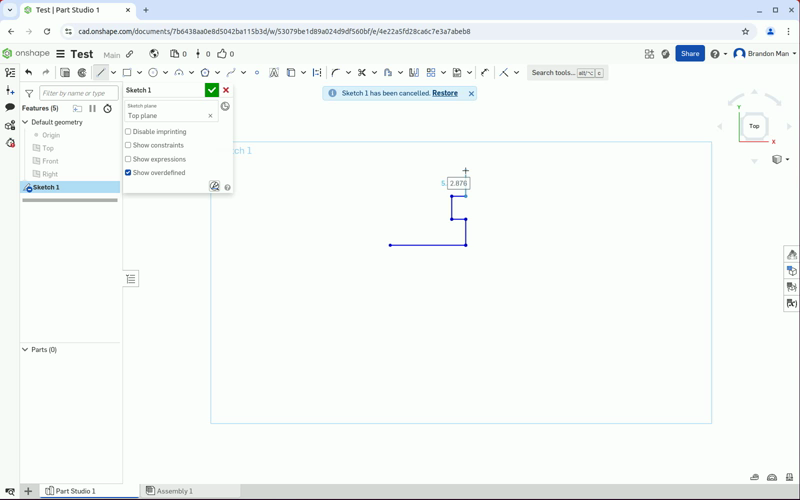
click(465, 170)
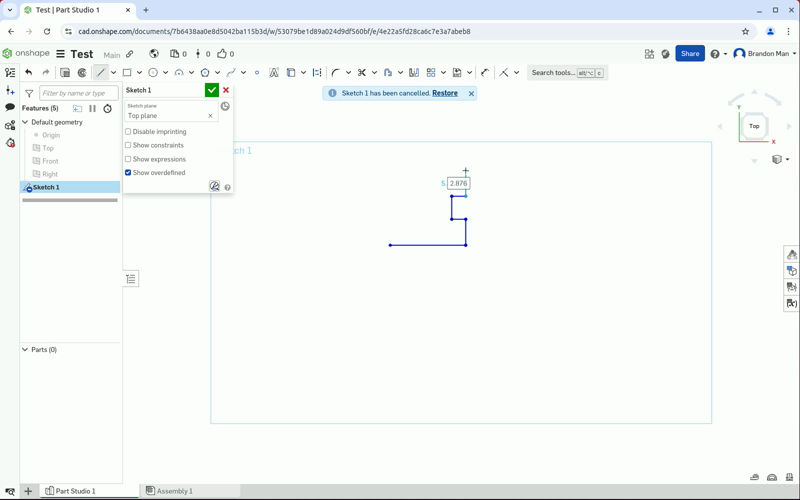
key_up(shift)
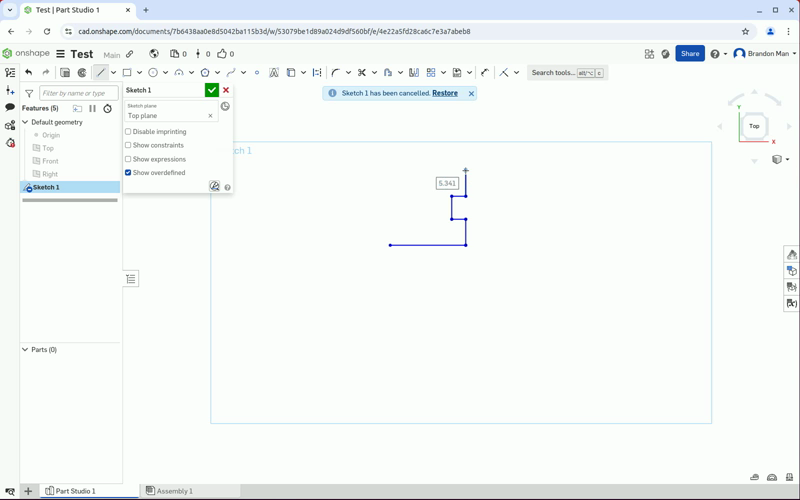
key_down(shift)
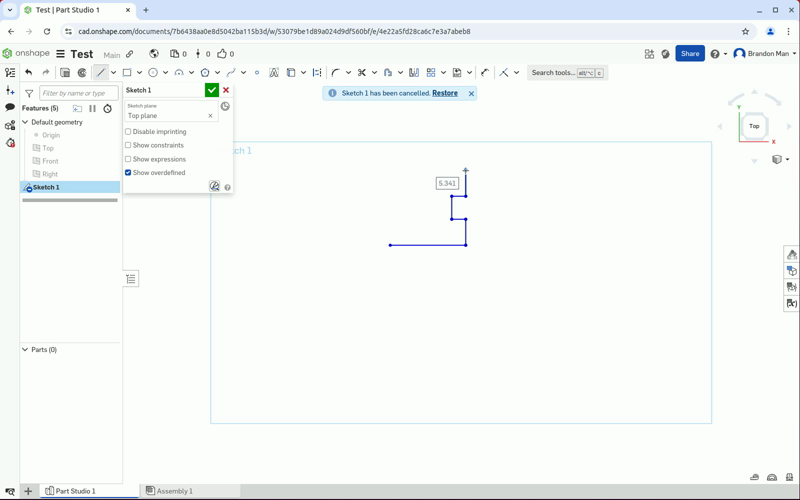
mouse_move(390, 170)
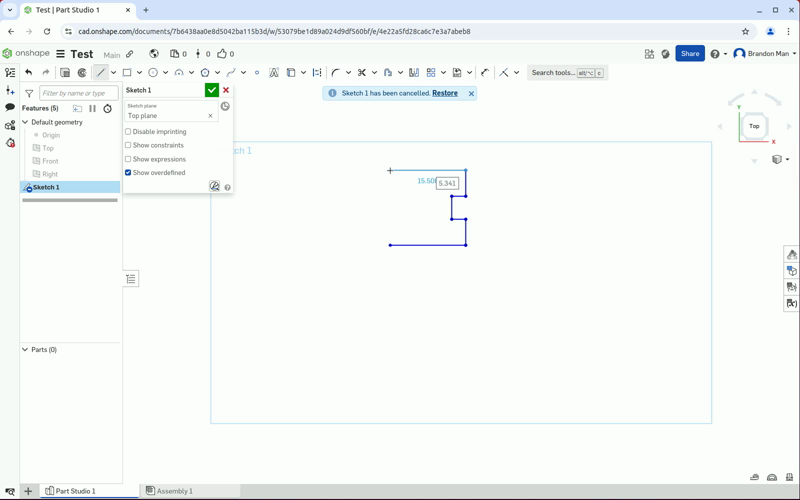
click(390, 170)
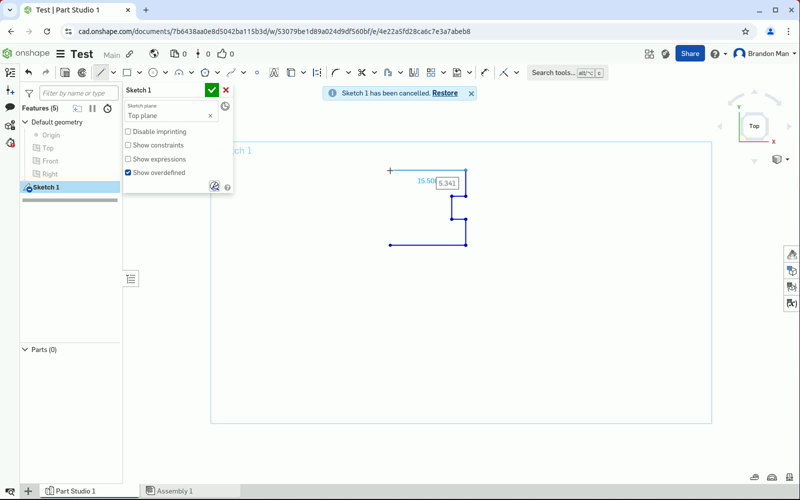
key_up(shift)
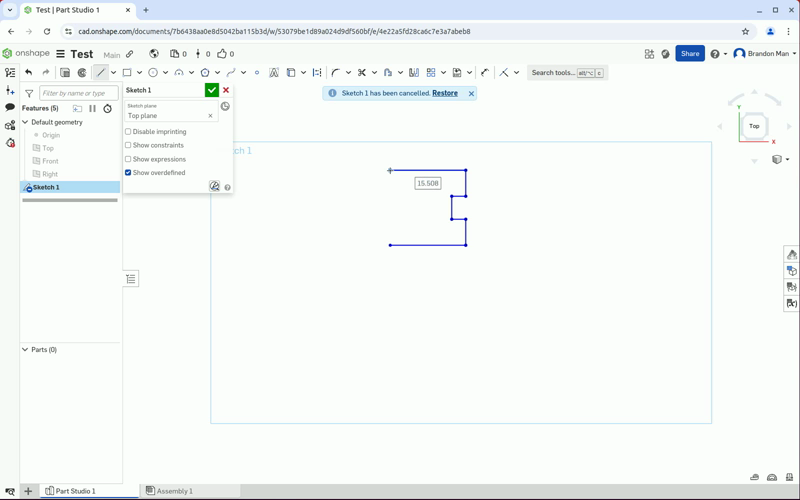
key_down(shift)
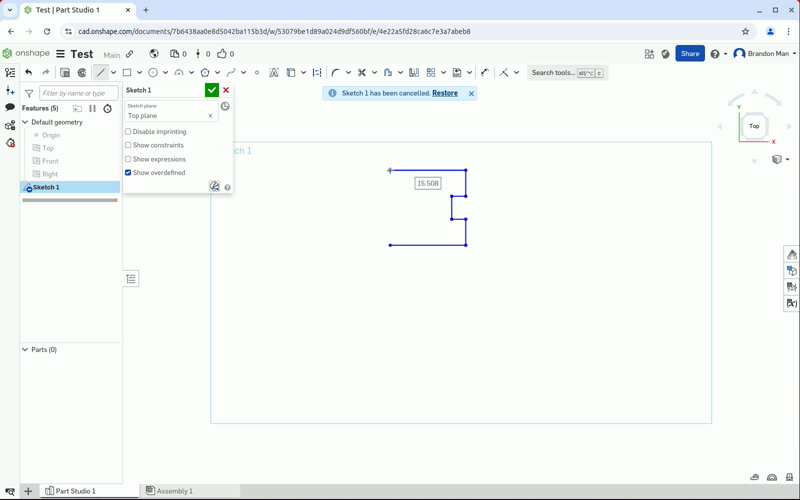
mouse_move(420, 170)
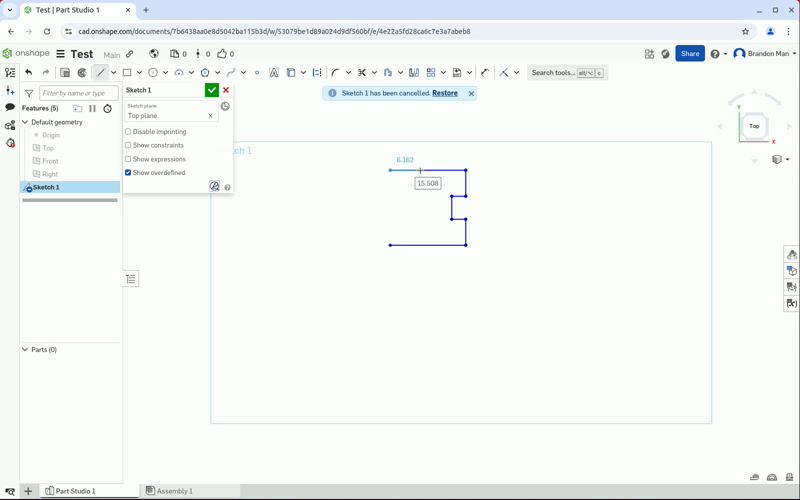
mouse_move(390, 196)
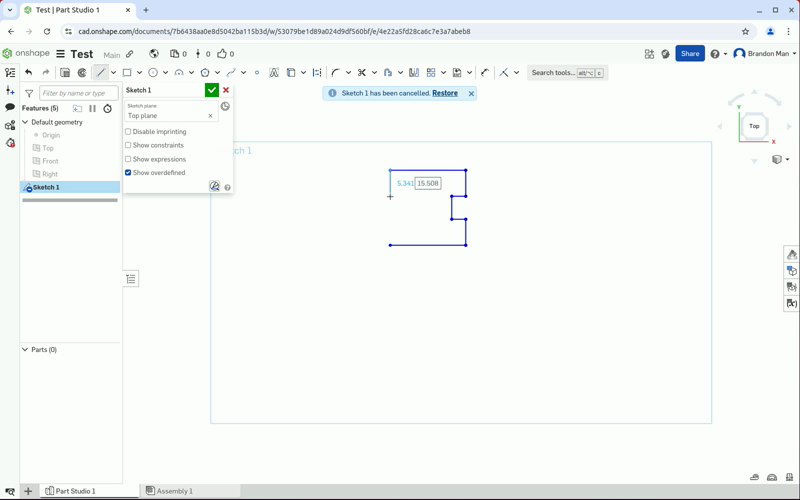
click(390, 196)
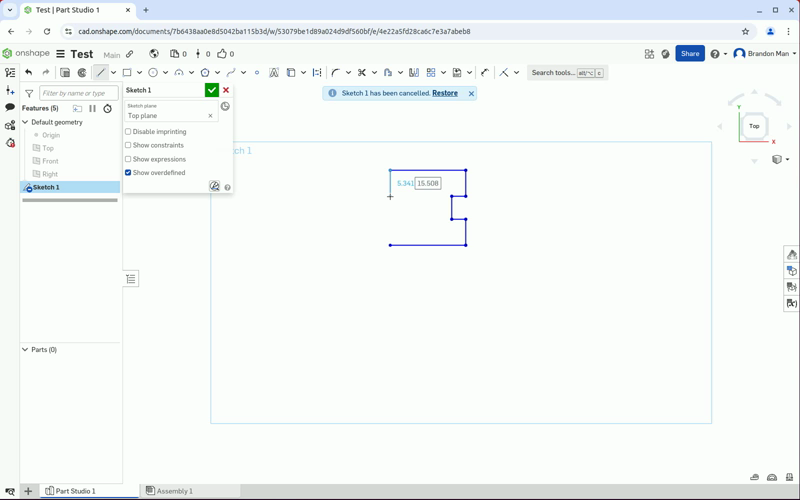
key_up(shift)
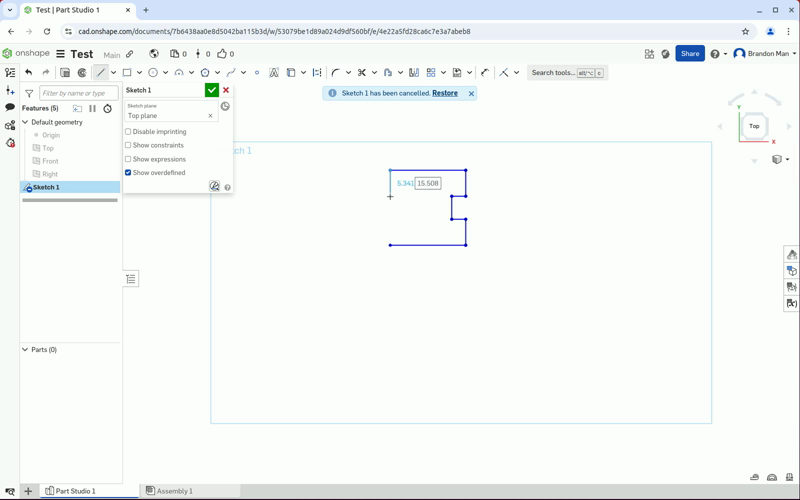
key_down(shift)
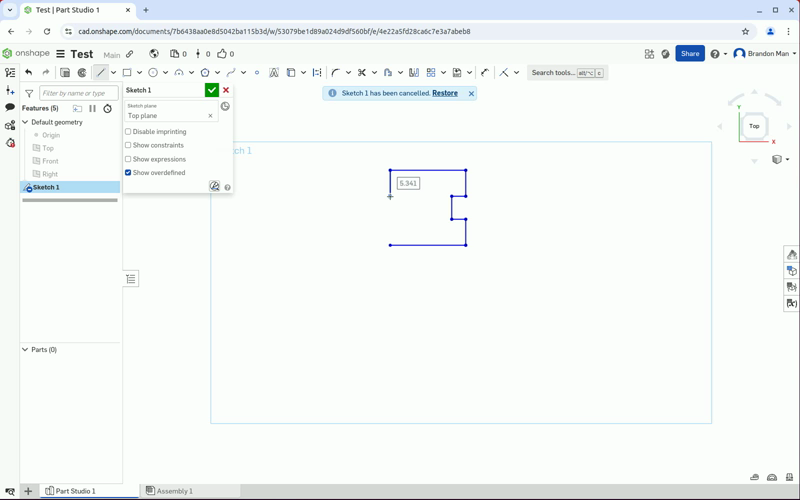
mouse_move(420, 196)
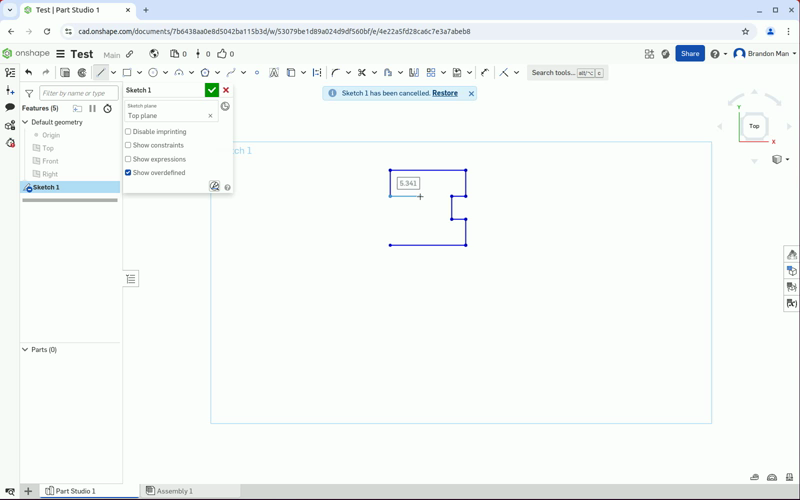
mouse_move(404, 196)
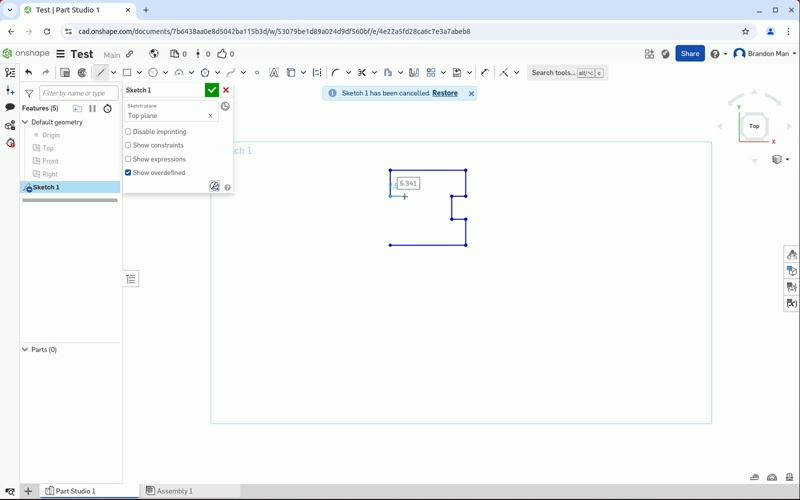
click(404, 196)
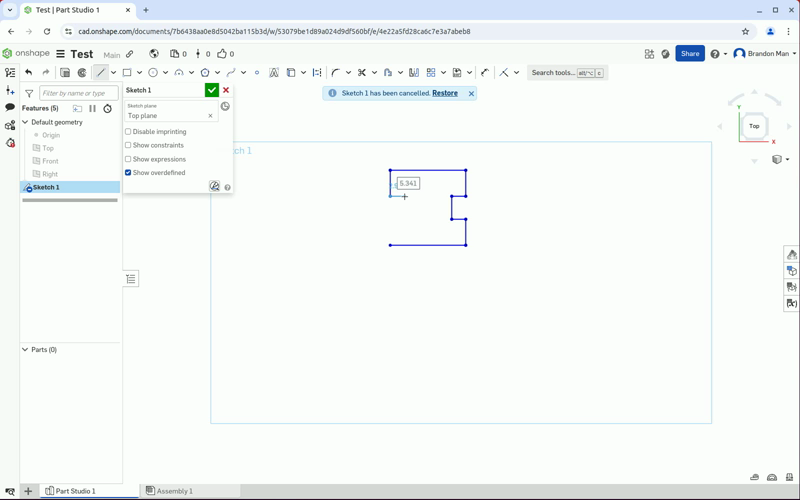
key_up(shift)
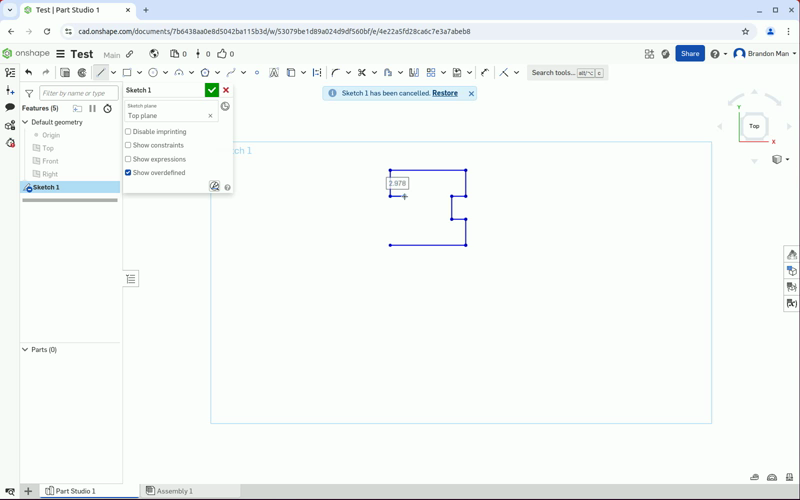
key_down(shift)
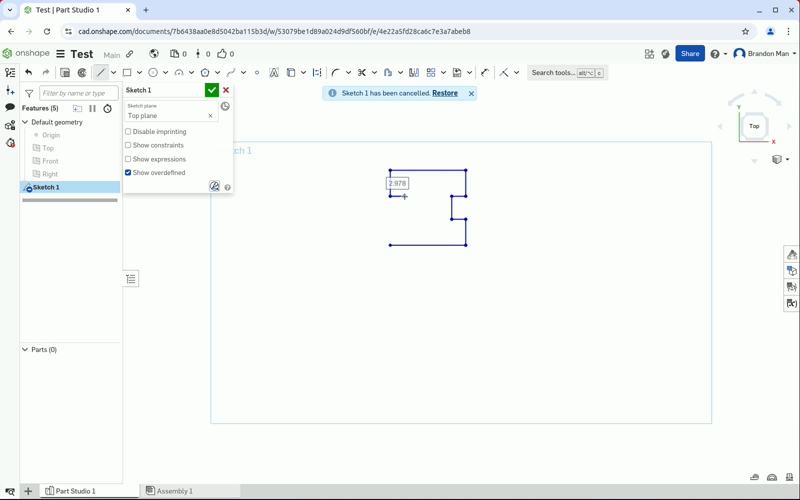
mouse_move(434, 196)
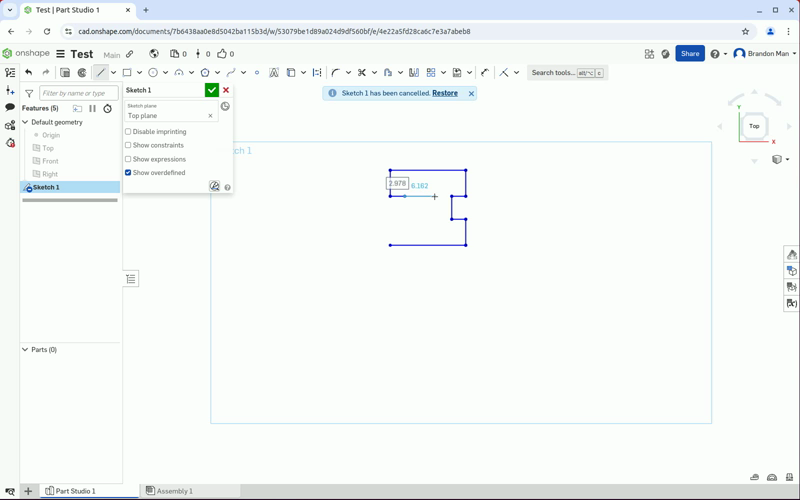
mouse_move(404, 219)
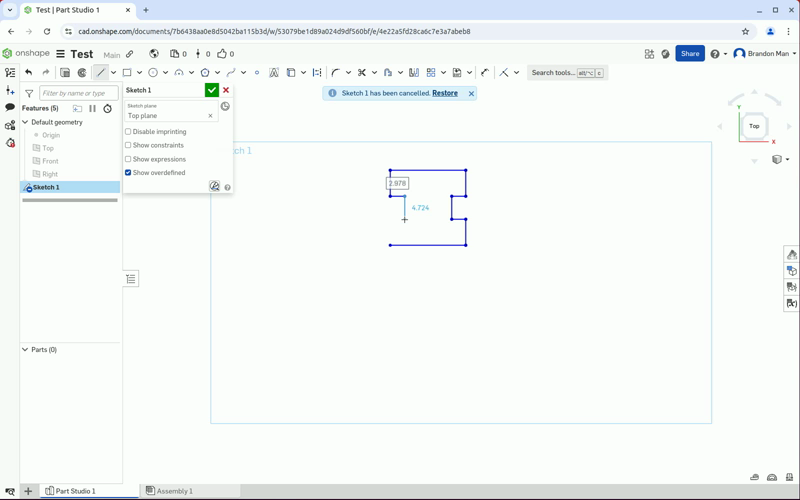
click(404, 219)
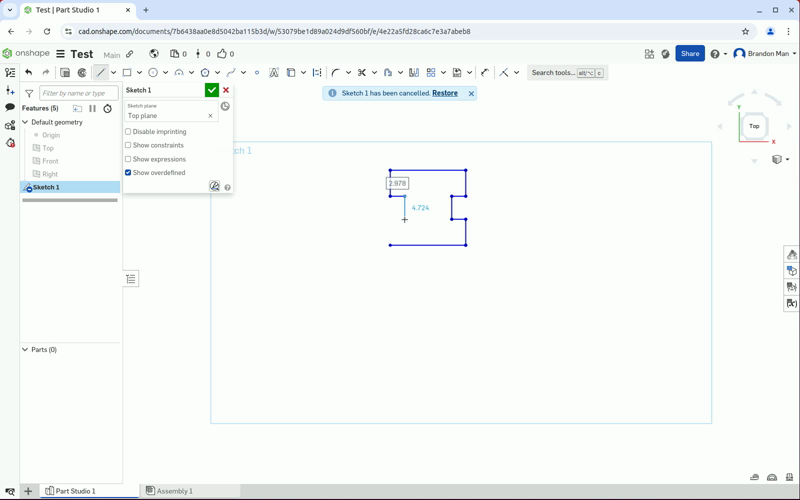
key_up(shift)
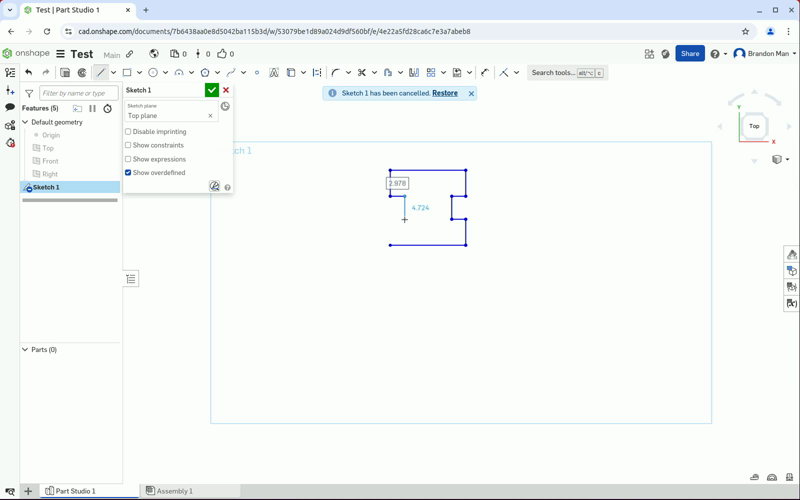
key_down(shift)
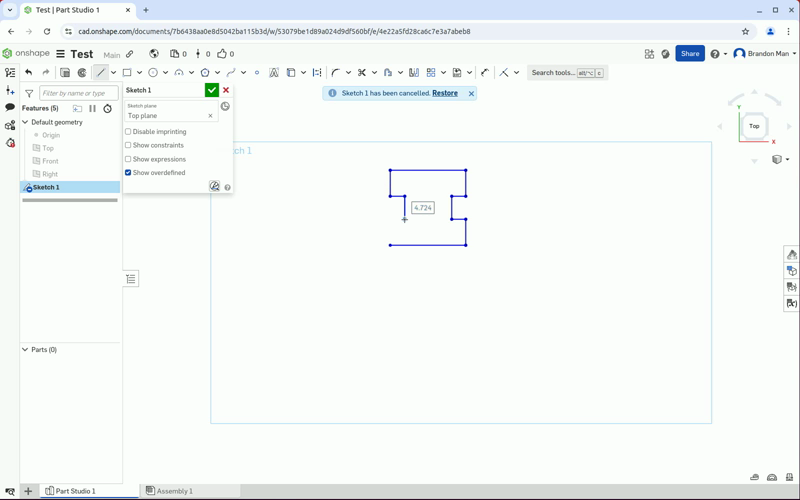
mouse_move(434, 219)
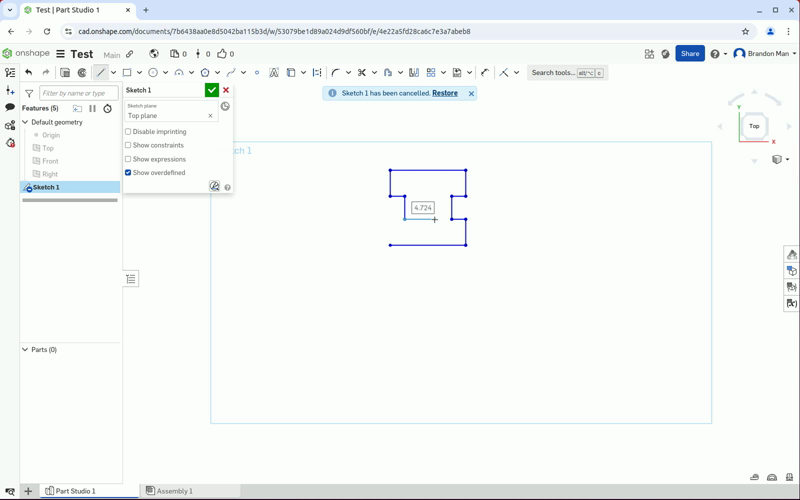
mouse_move(390, 219)
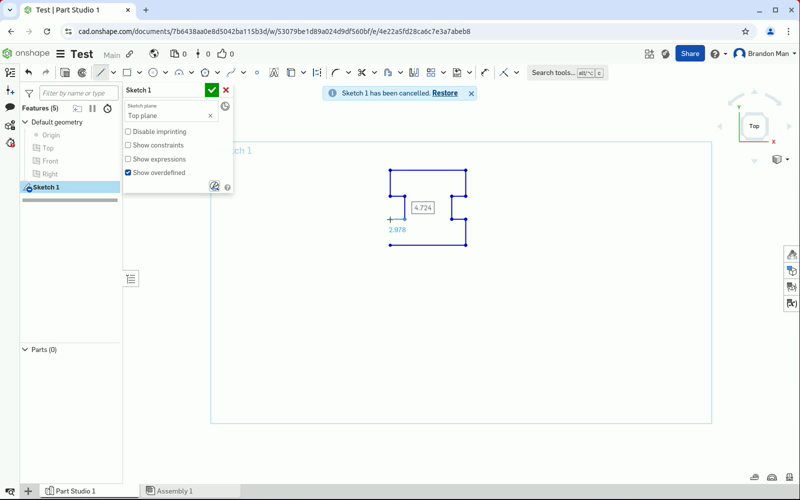
click(390, 219)
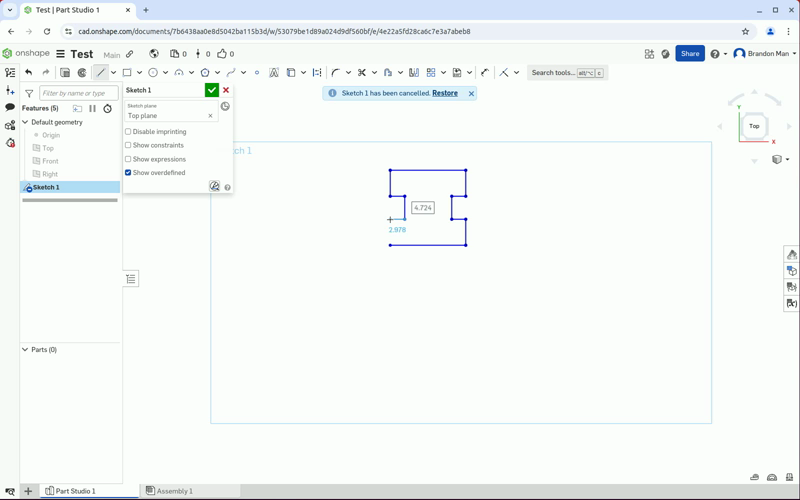
key_up(shift)
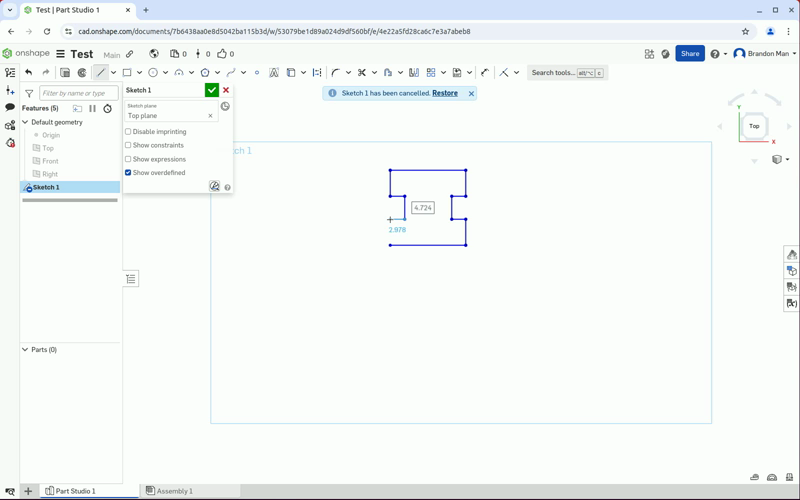
mouse_move(420, 219)
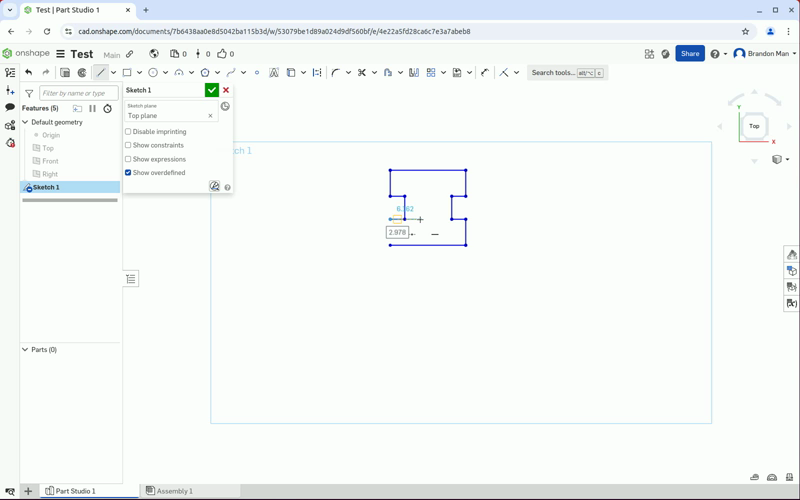
key_down(shift)
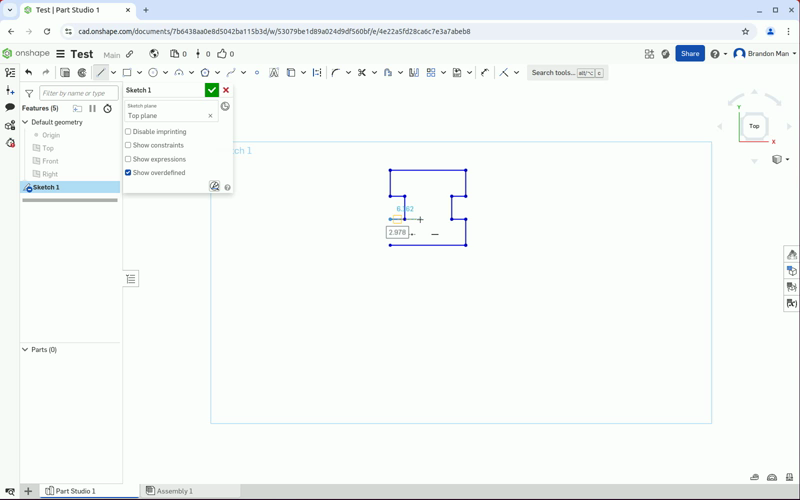
mouse_move(390, 245)
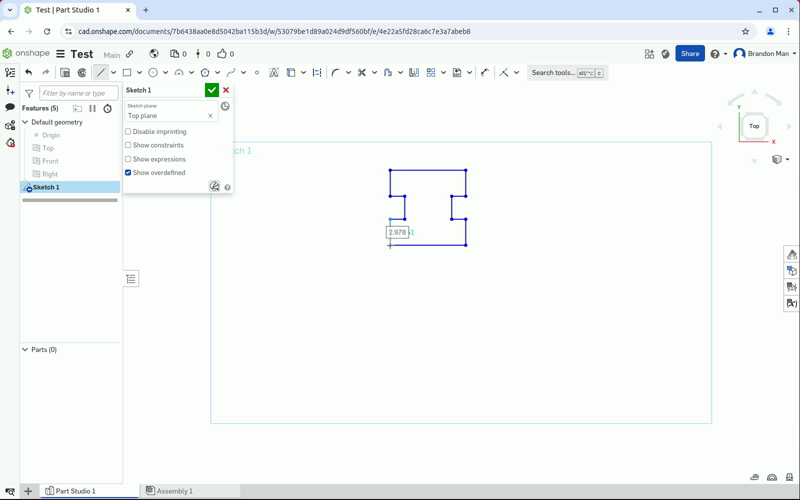
key_up(shift)
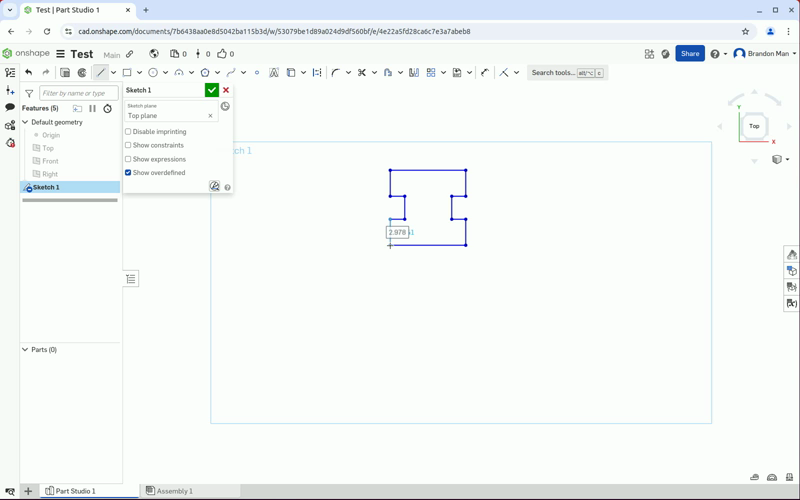
click(390, 245)
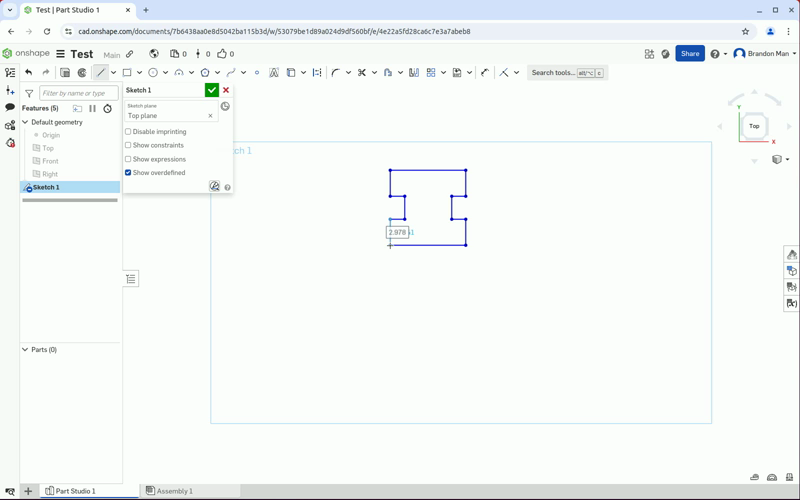
key(esc)
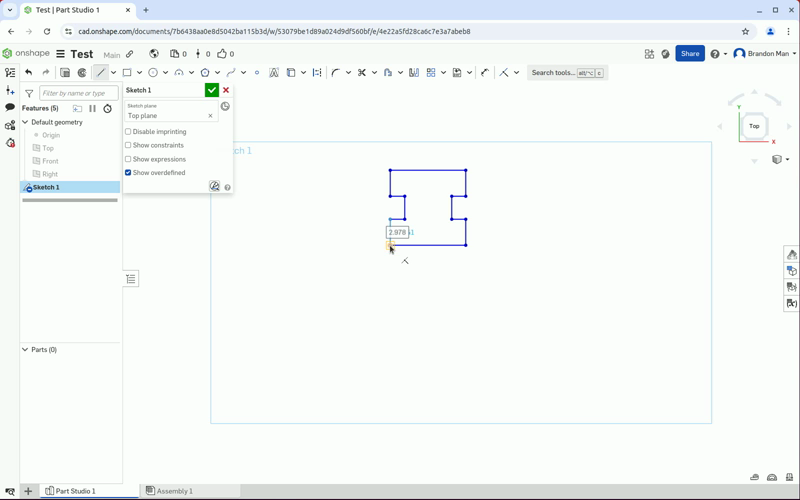
key(c)
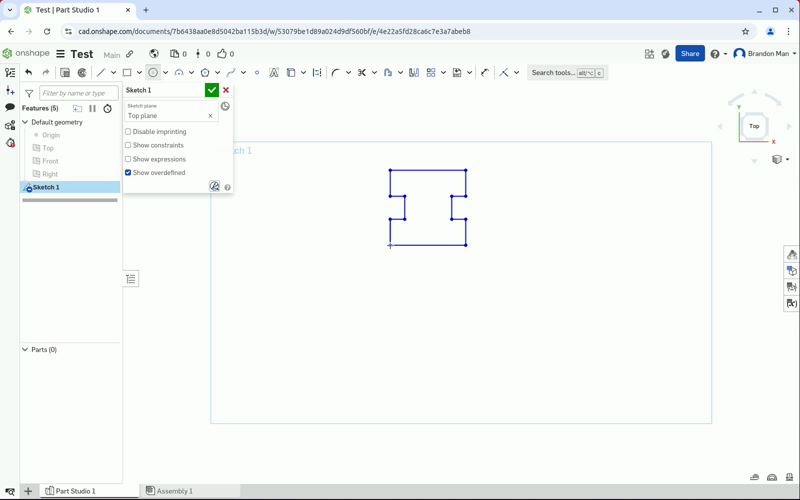
key_down(shift)
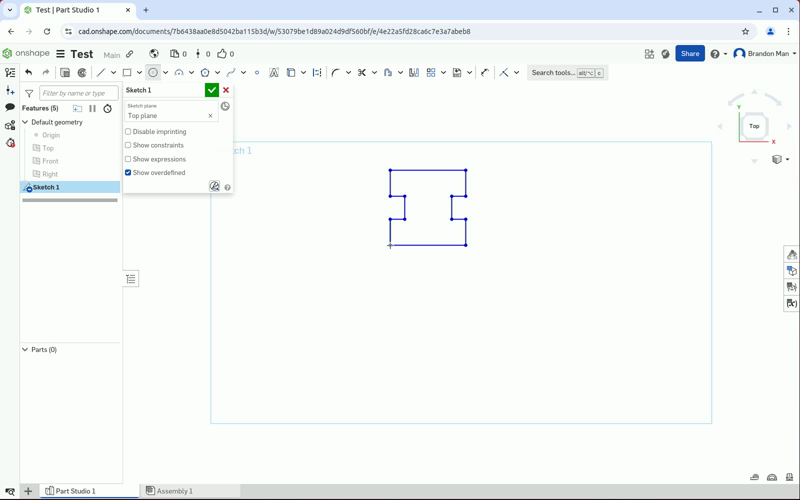
mouse_move(428, 207)
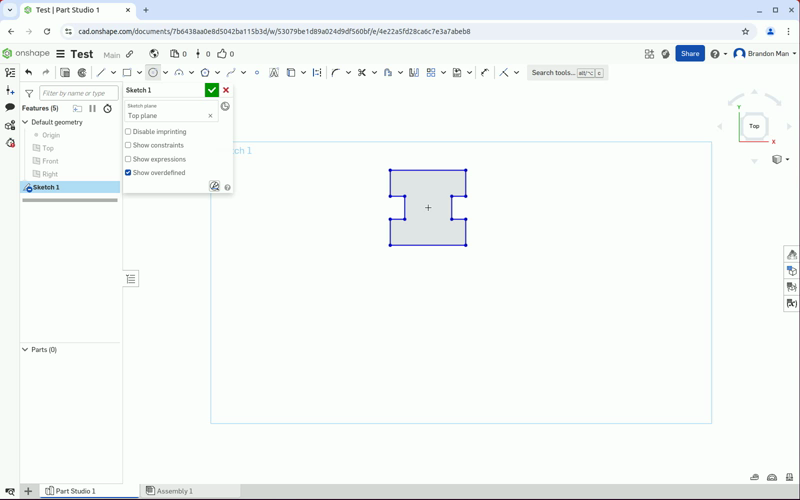
click(428, 207)
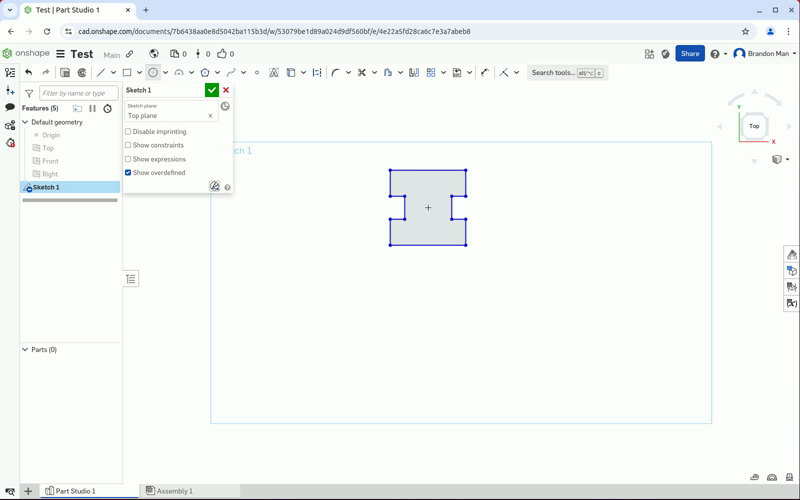
key_up(shift)
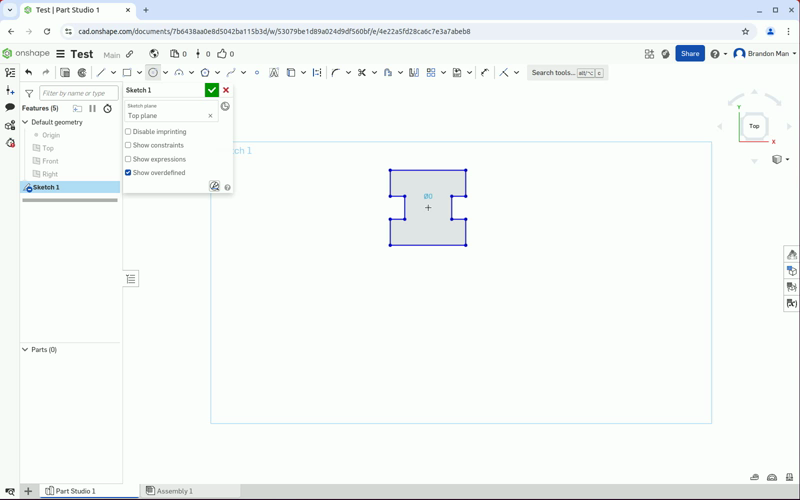
mouse_move(437, 207)
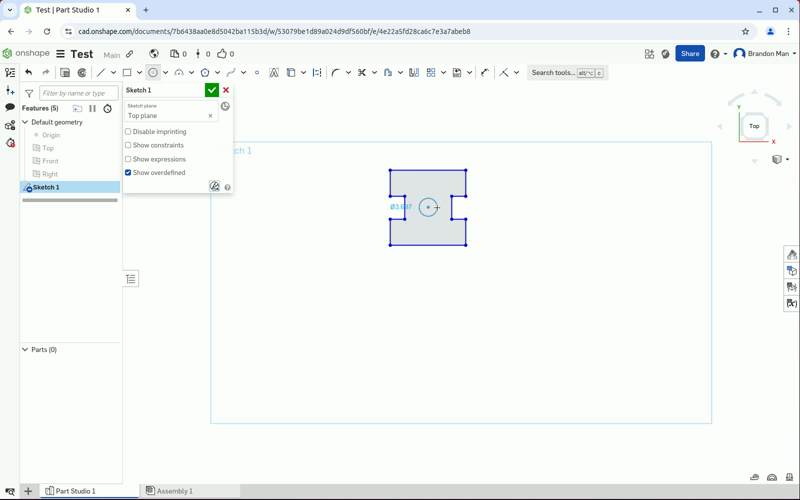
click(437, 207)
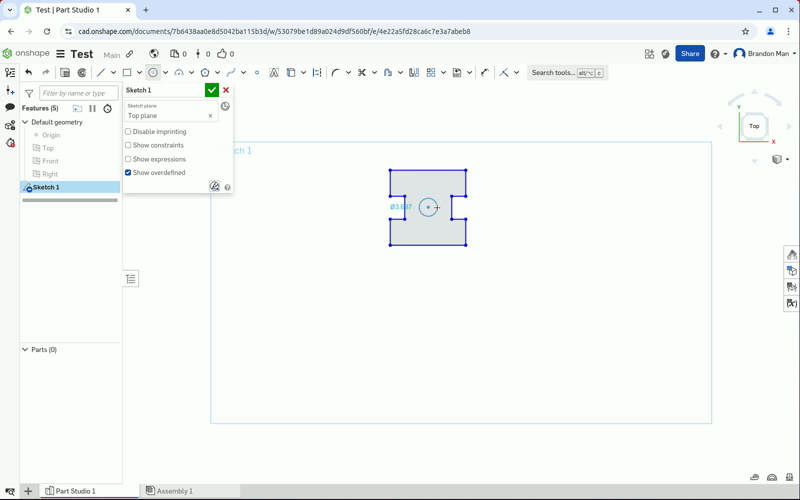
key(esc)
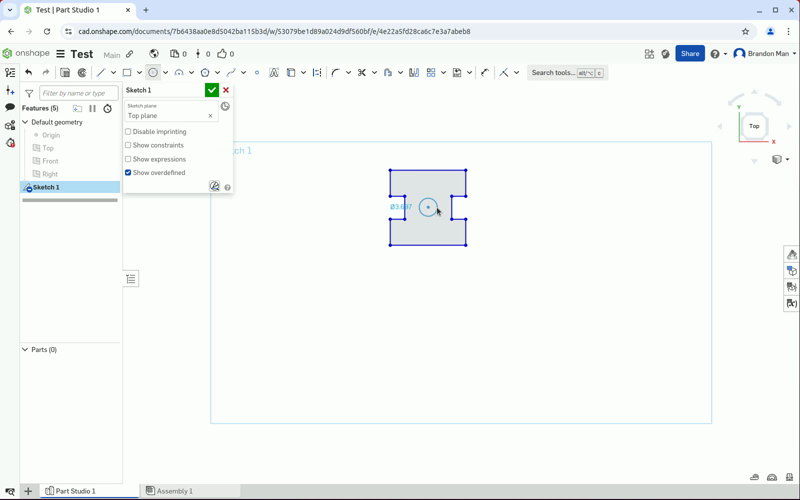
mouse_move(415, 211)
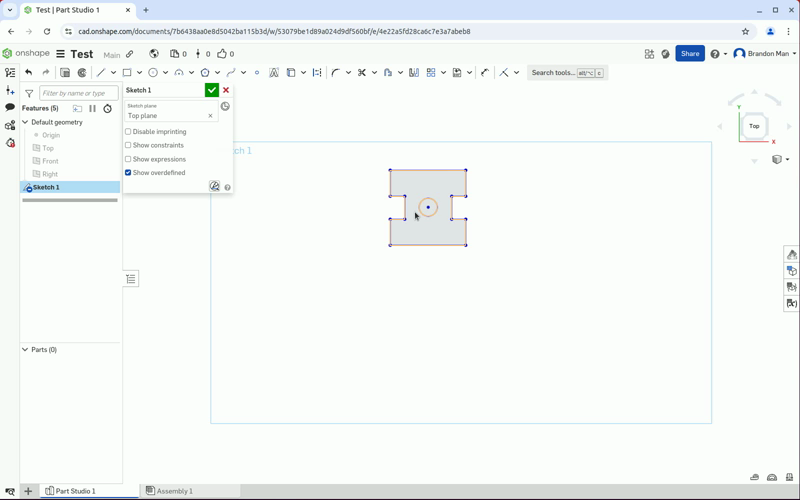
click(415, 211)
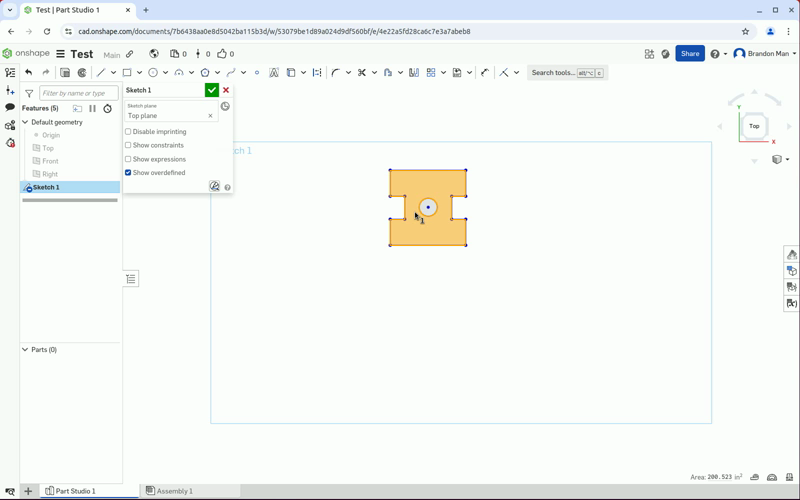
mouse_move(73, 352)
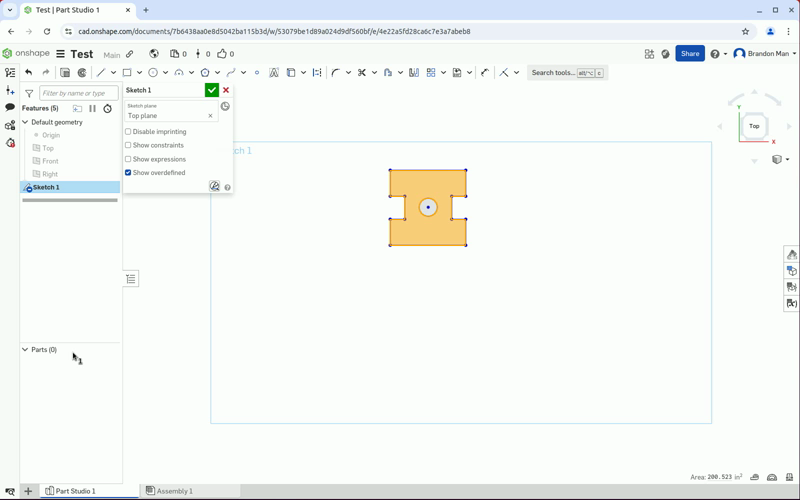
key(shift+y)
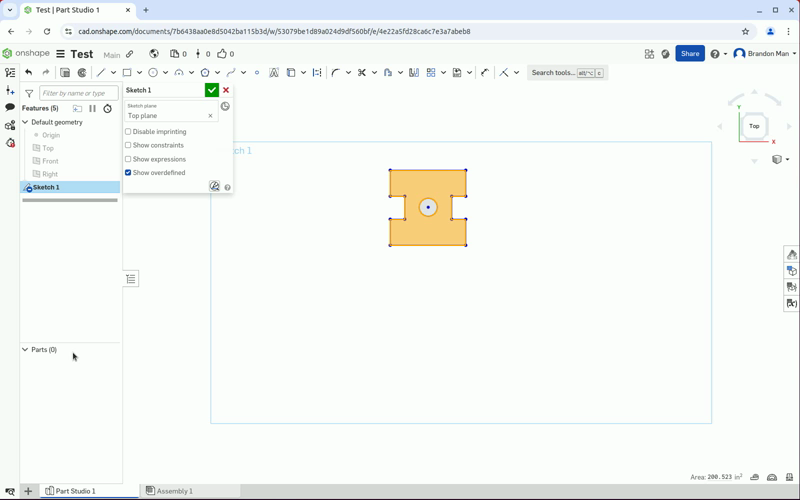
key(shift+e)
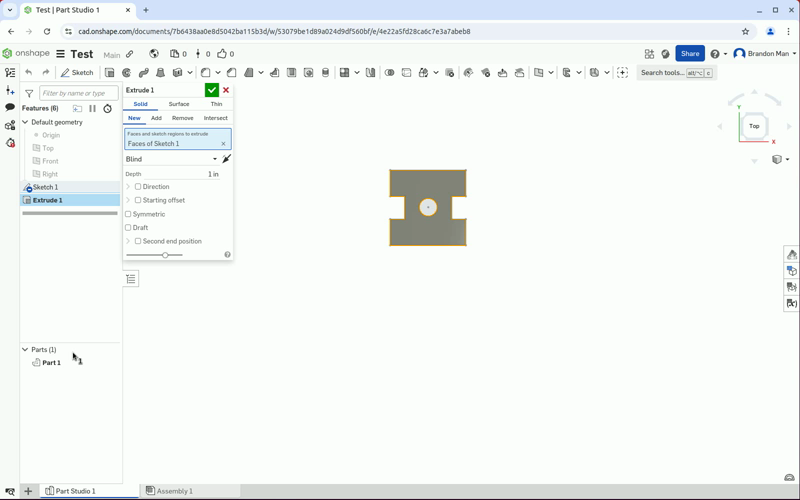
mouse_move(143, 106)
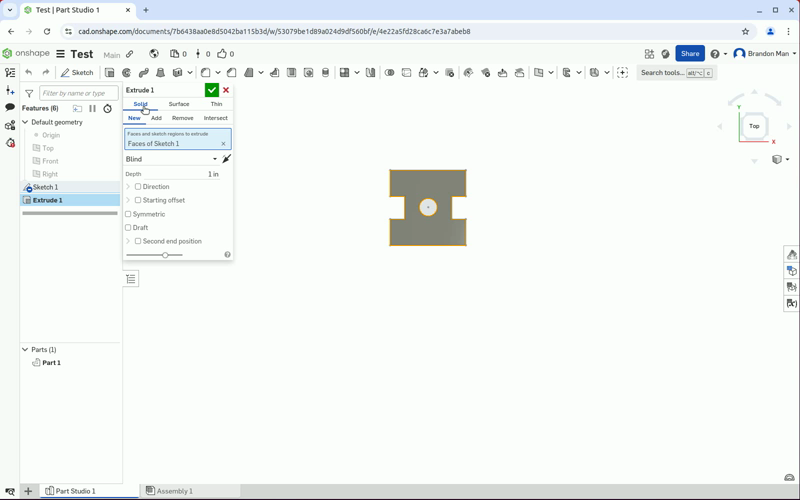
click(143, 106)
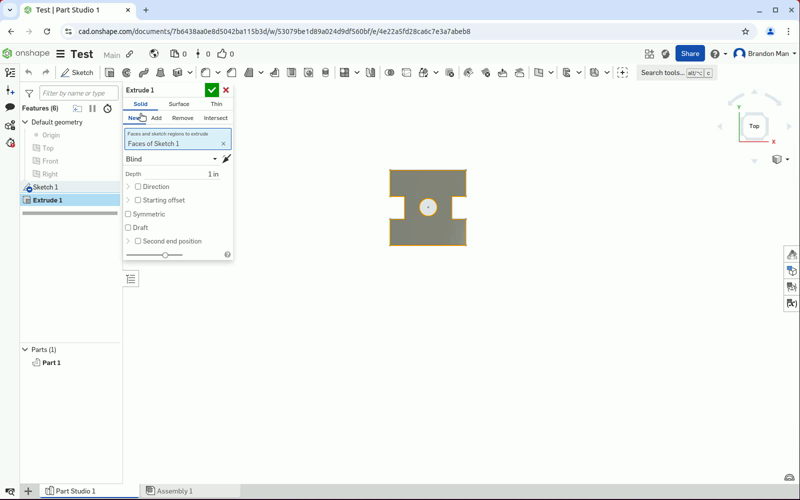
mouse_move(137, 120)
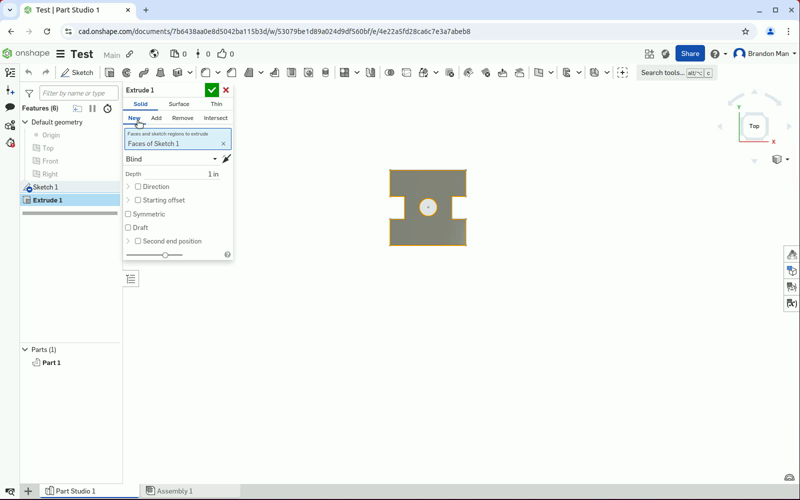
click(137, 120)
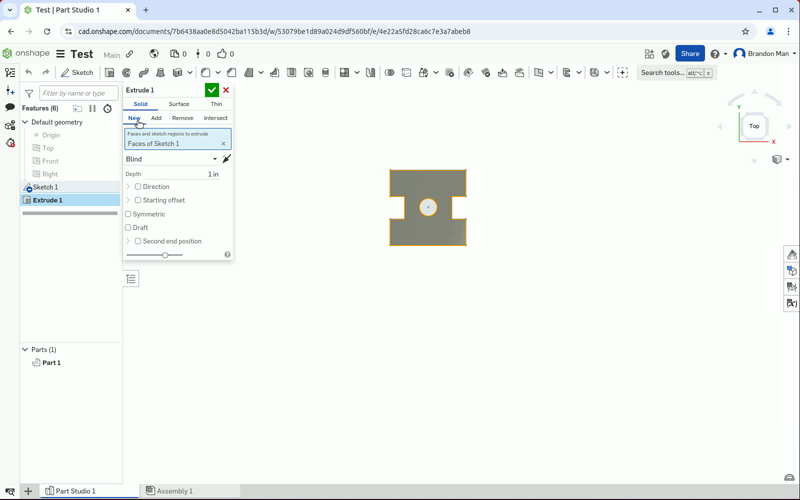
key(tab, 4)
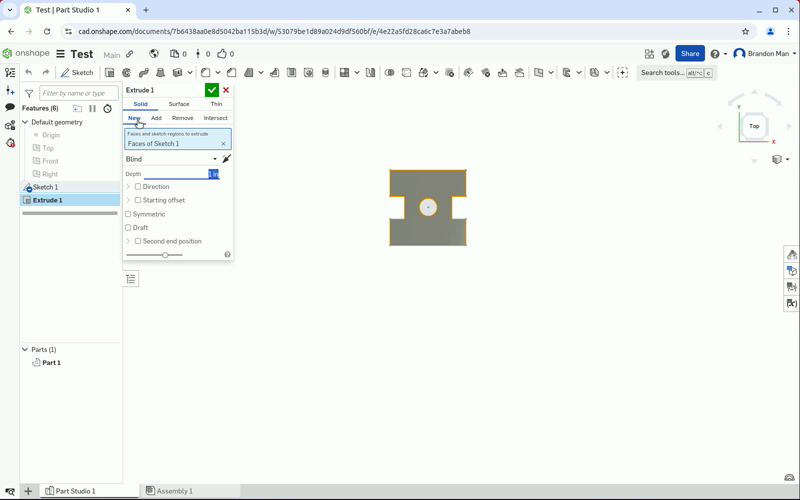
text(3.851)
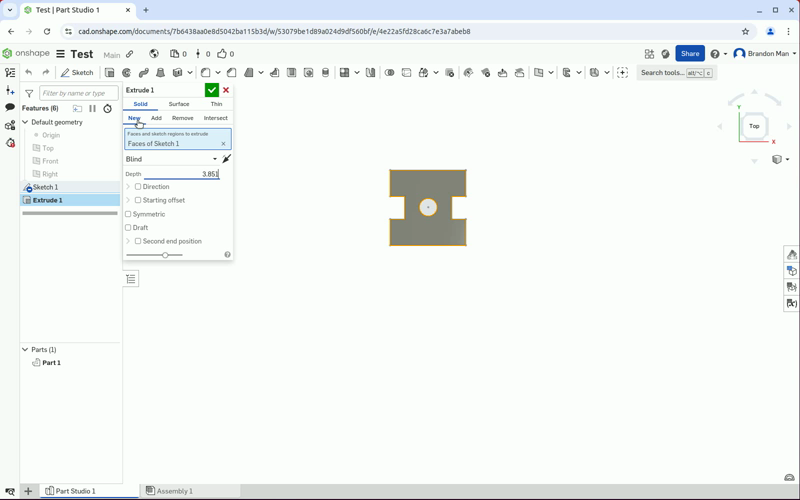
key(enter)
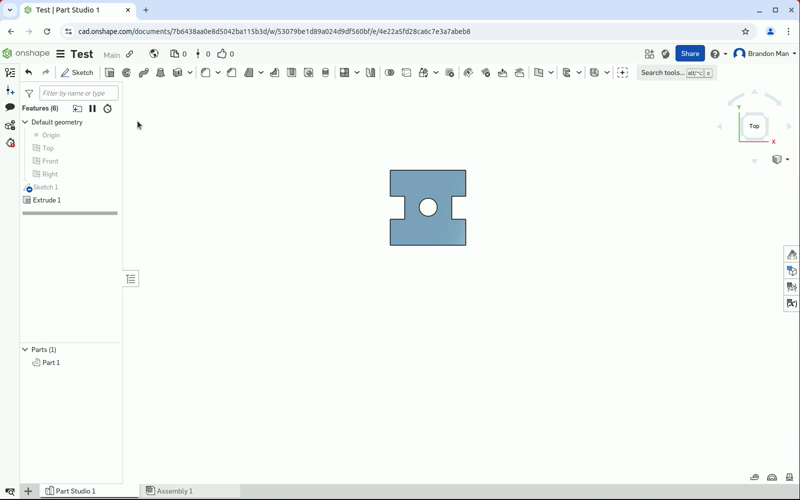
key(shift+h)
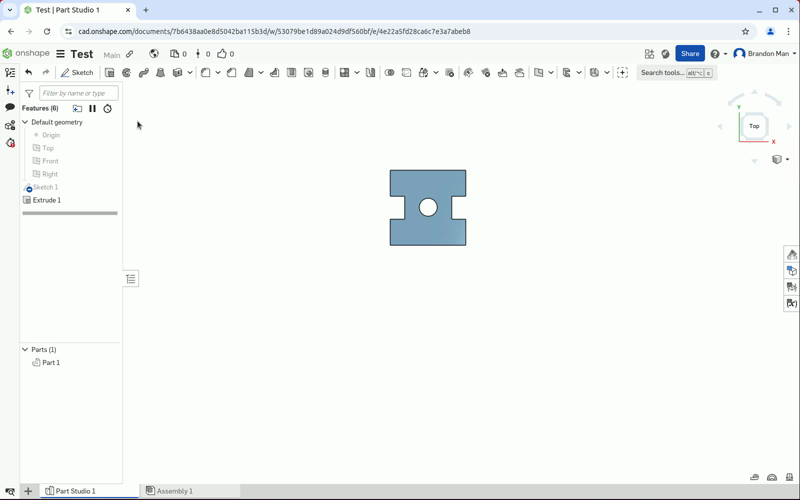
key(shift+h)
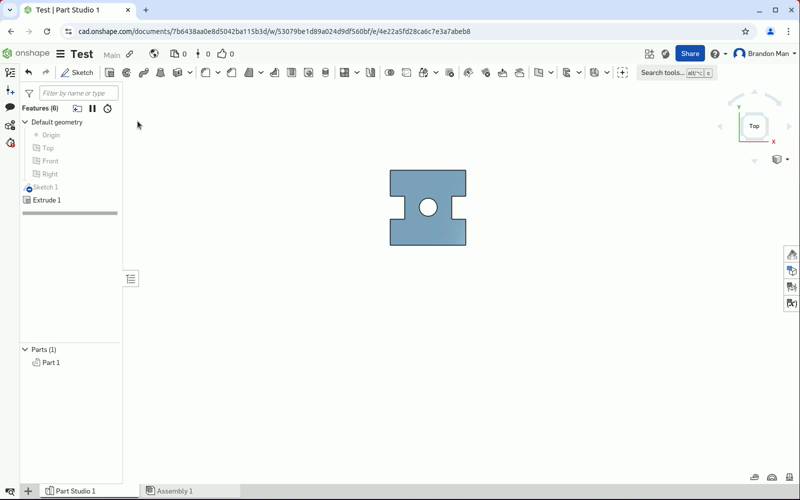
mouse_move(73, 189)
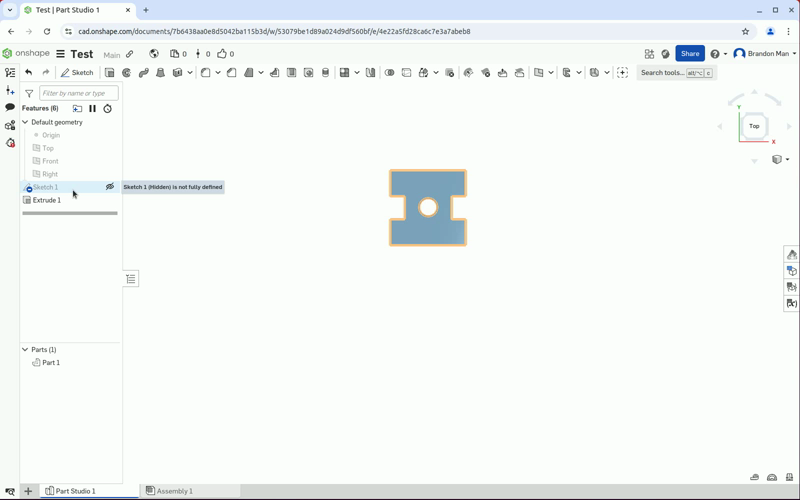
click(73, 189)
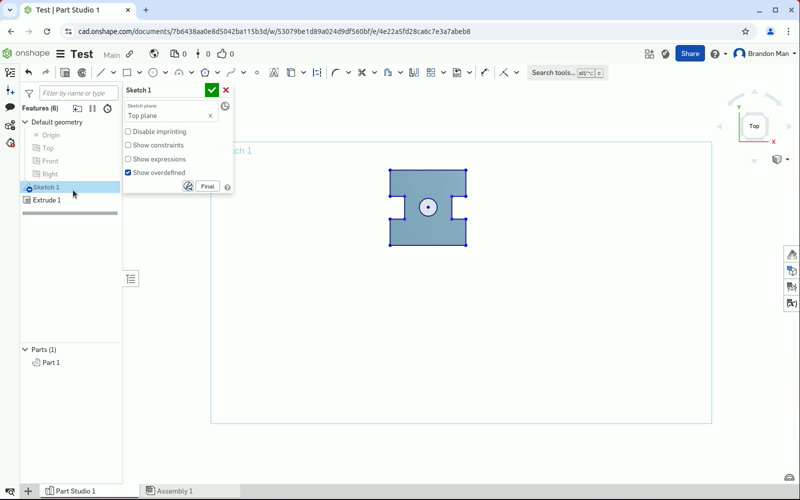
mouse_move(229, 92)
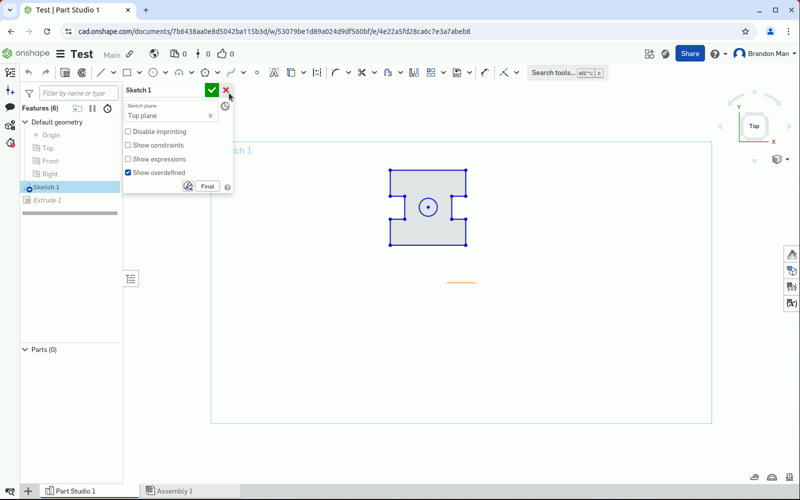
click(229, 92)
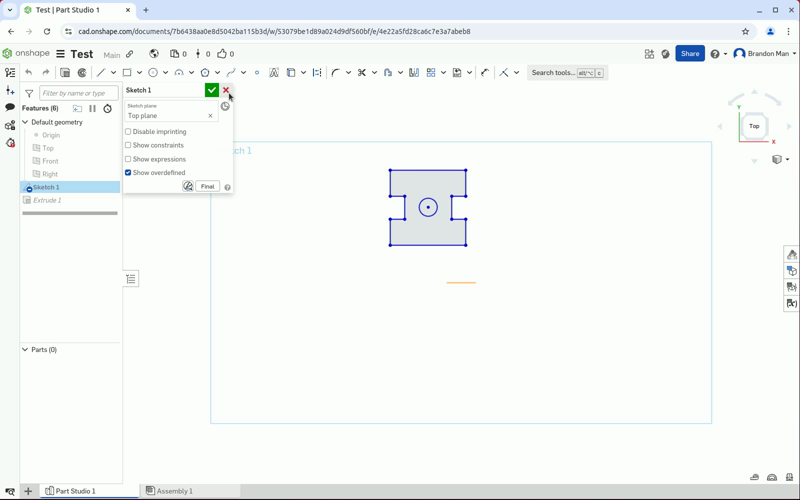
key(shift+s)
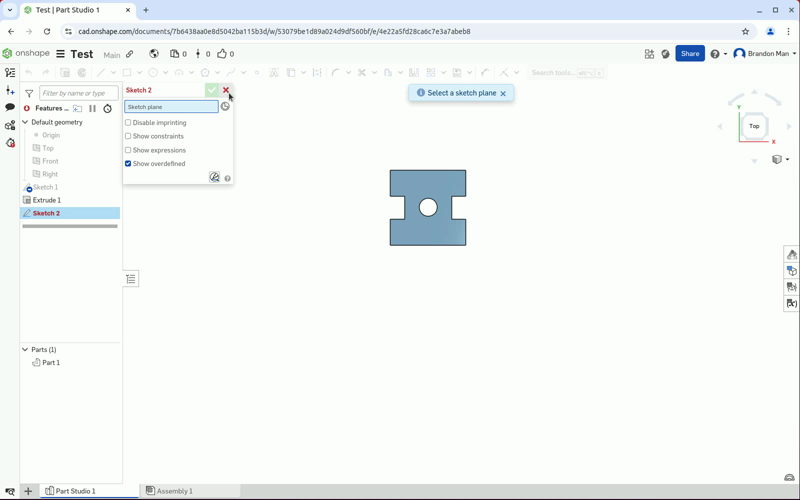
mouse_move(73, 150)
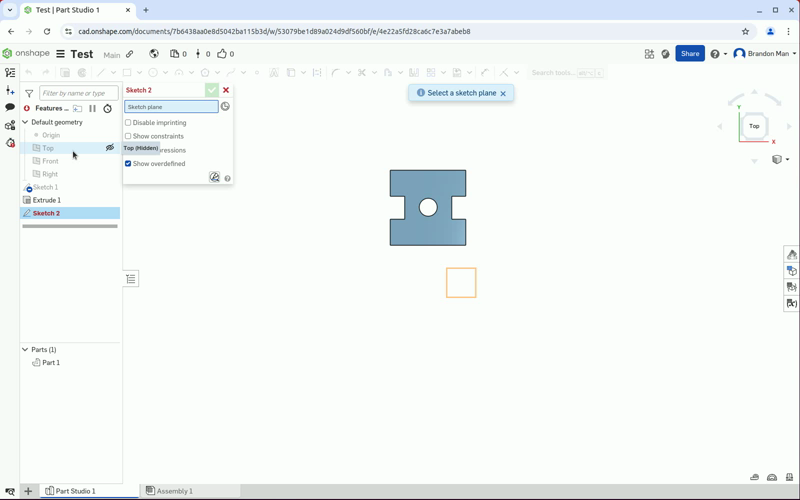
click(73, 150)
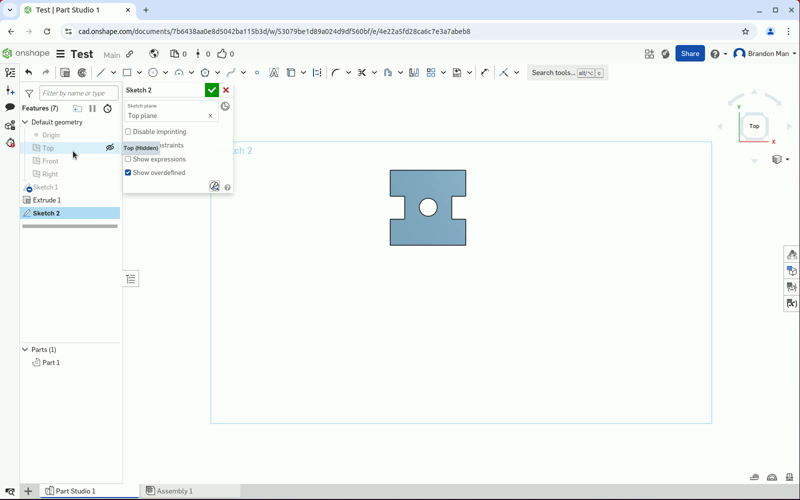
mouse_move(73, 352)
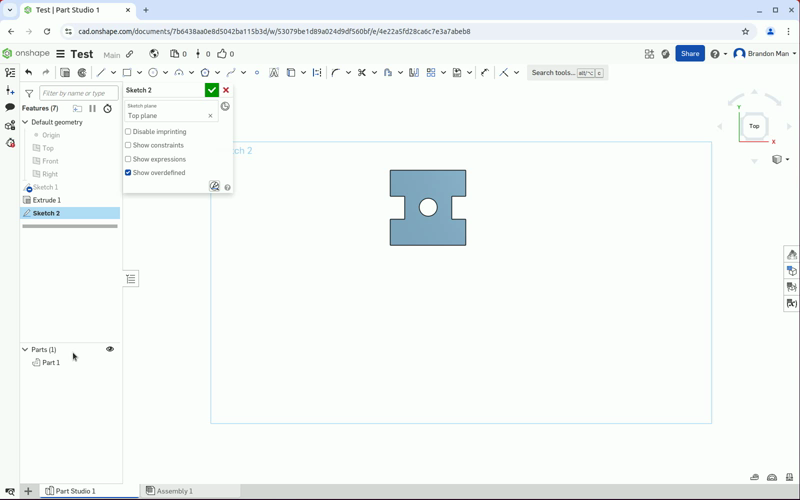
key(y)
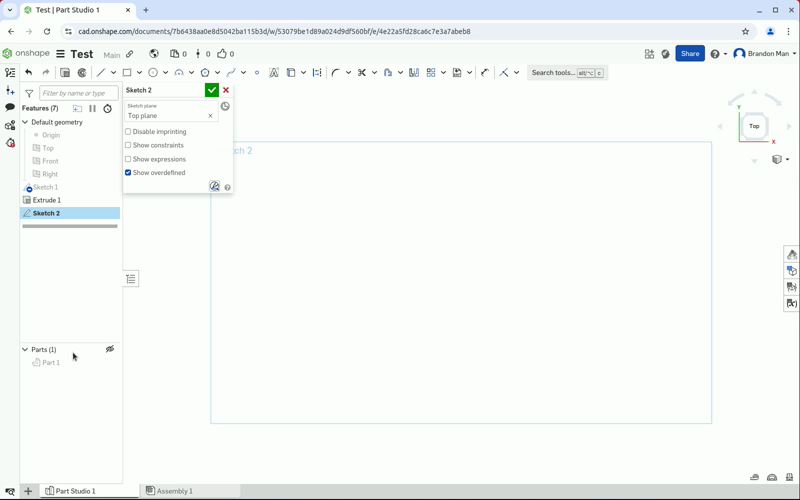
key(l)
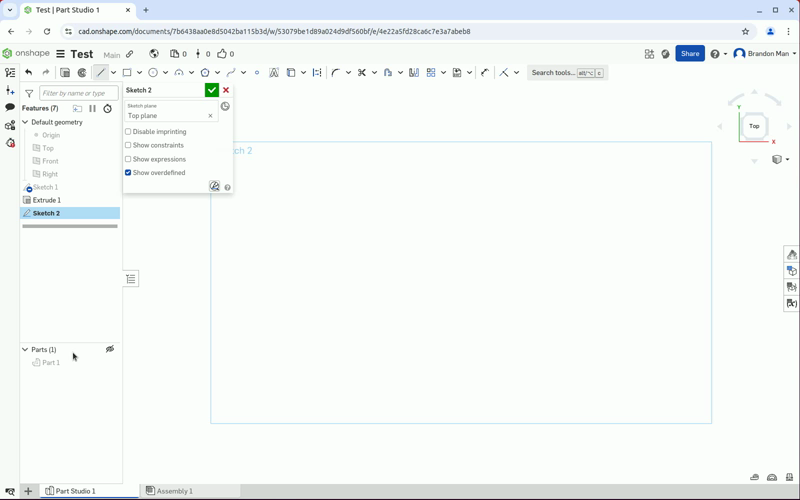
key_down(shift)
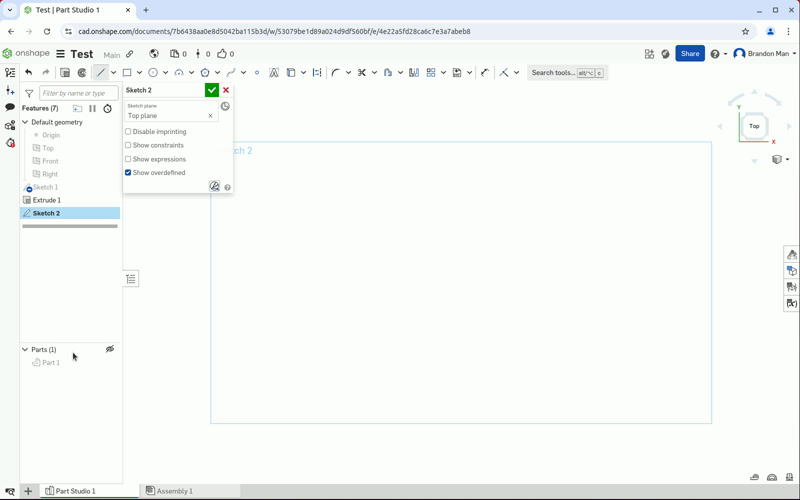
mouse_move(390, 282)
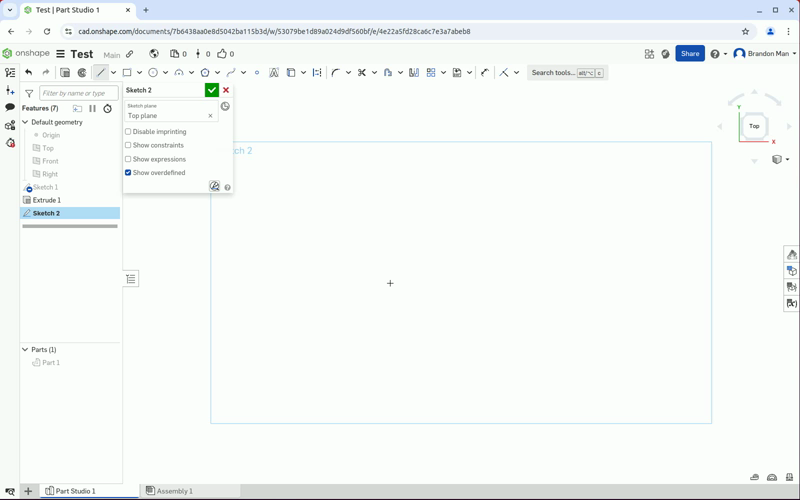
click(390, 282)
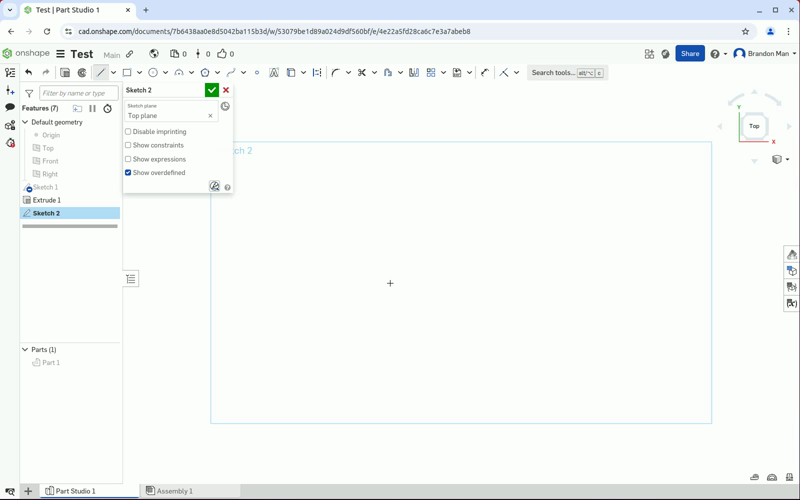
key_up(shift)
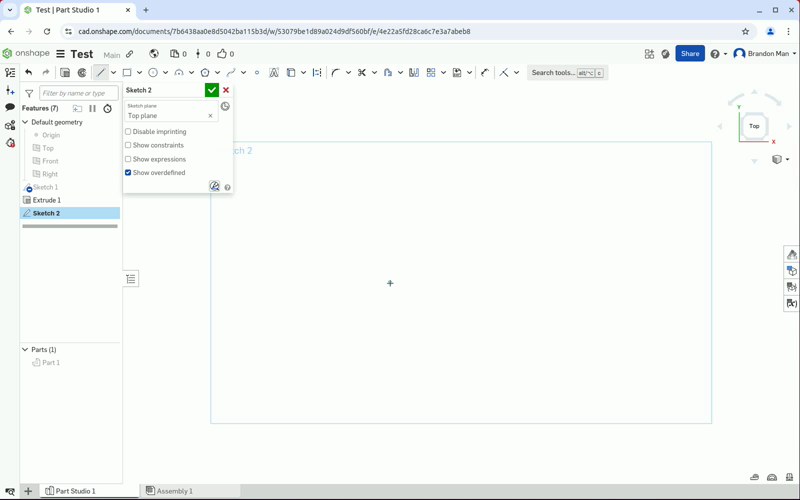
key_down(shift)
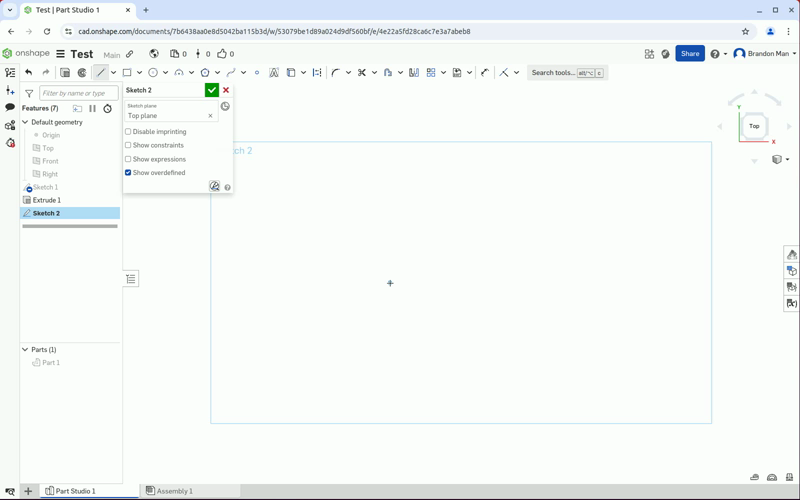
mouse_move(465, 282)
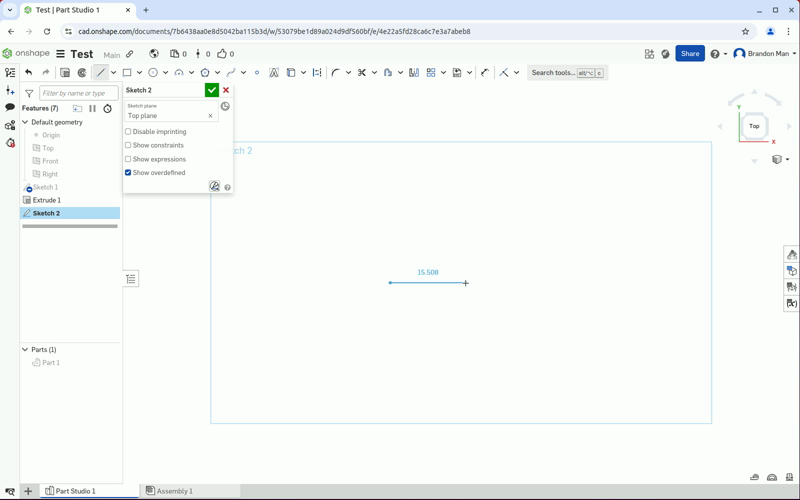
click(465, 282)
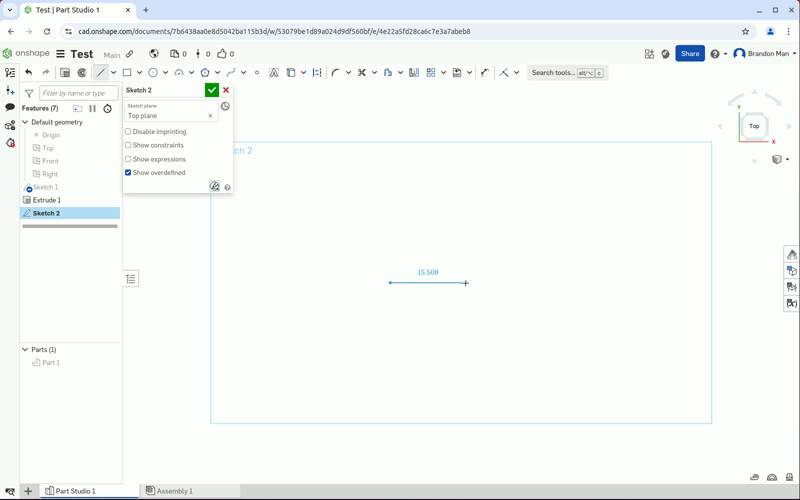
key_up(shift)
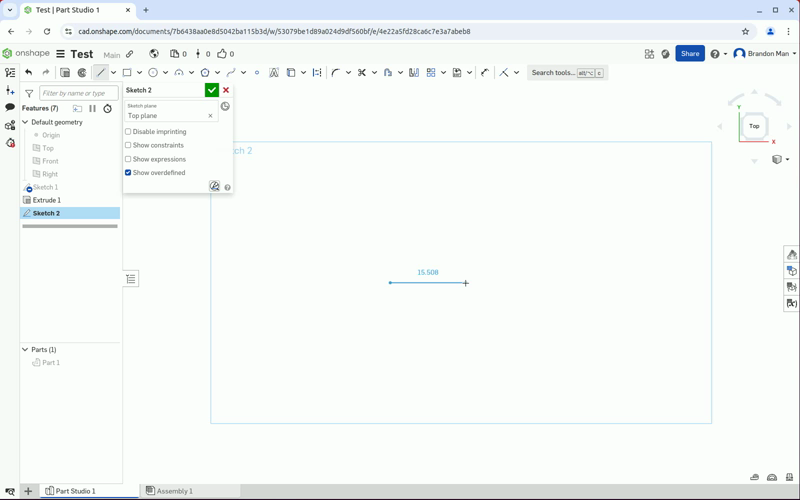
key_down(shift)
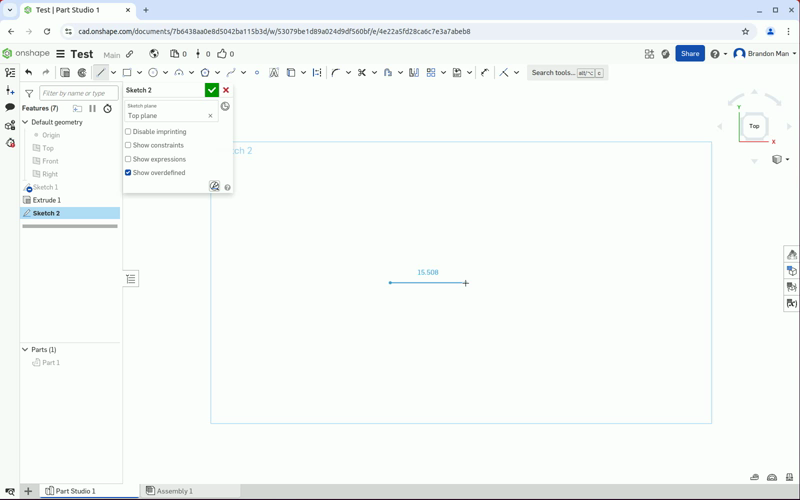
mouse_move(495, 282)
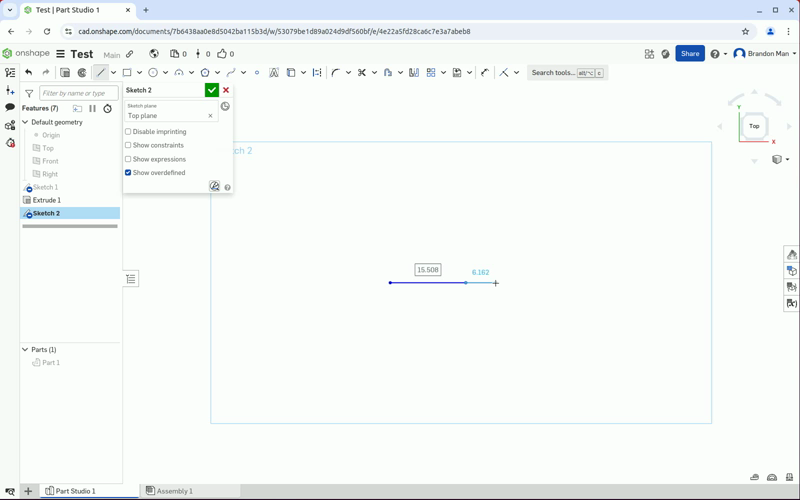
mouse_move(465, 244)
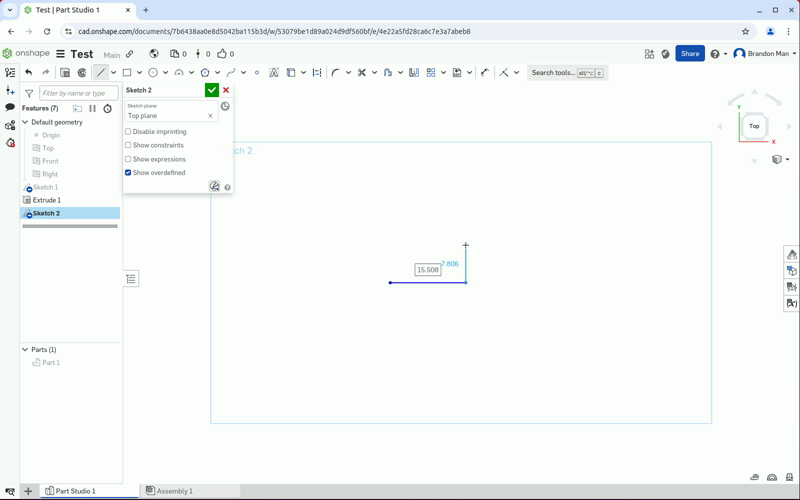
click(465, 244)
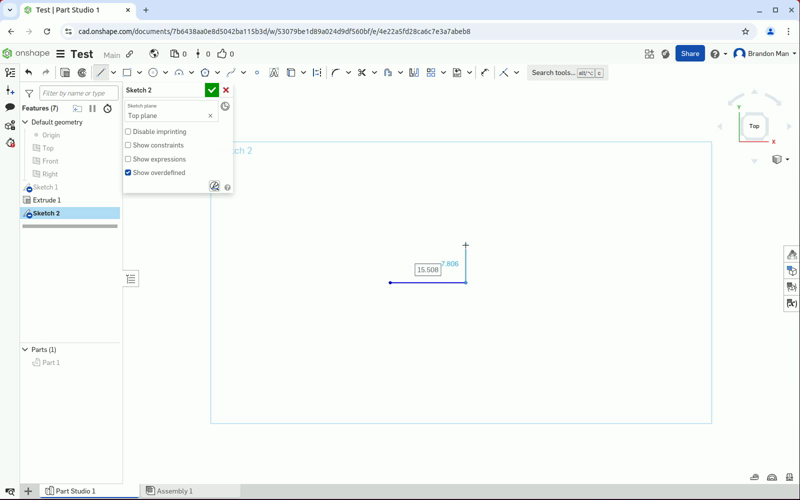
key_up(shift)
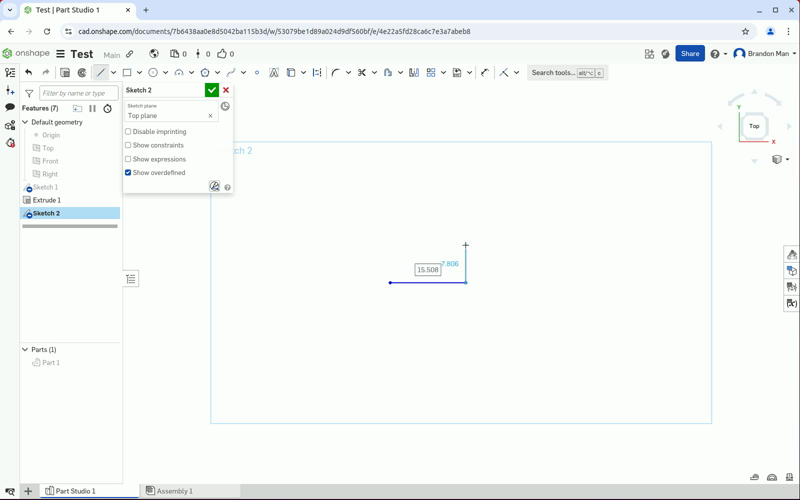
key_down(shift)
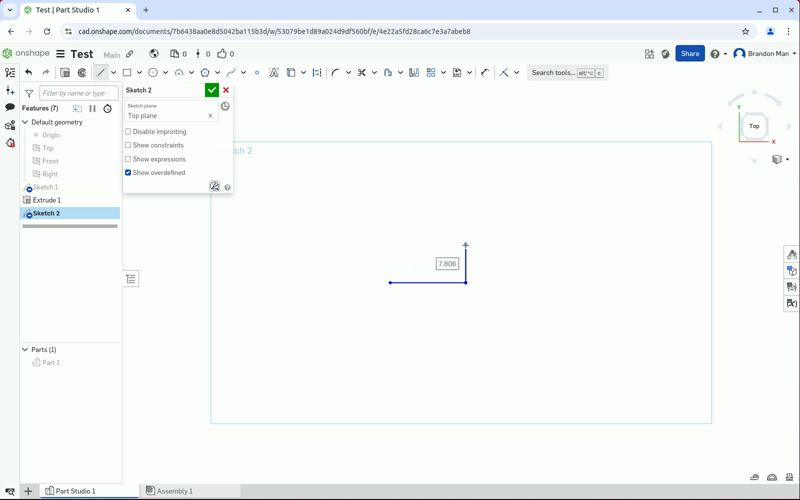
mouse_move(390, 244)
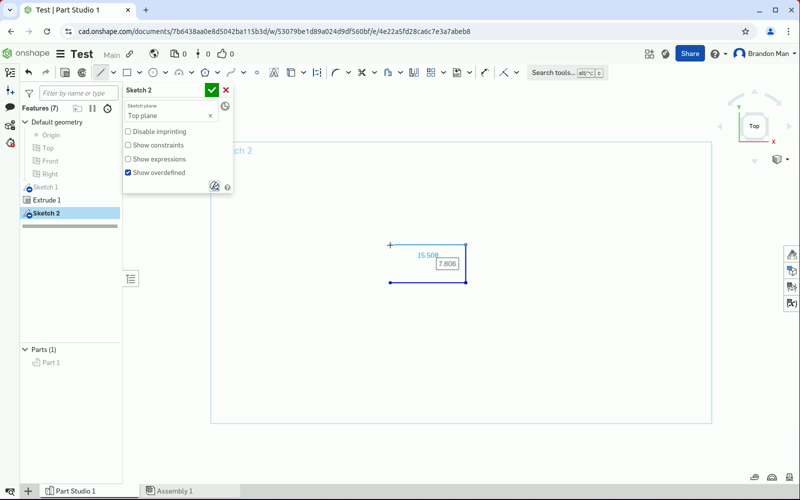
click(390, 244)
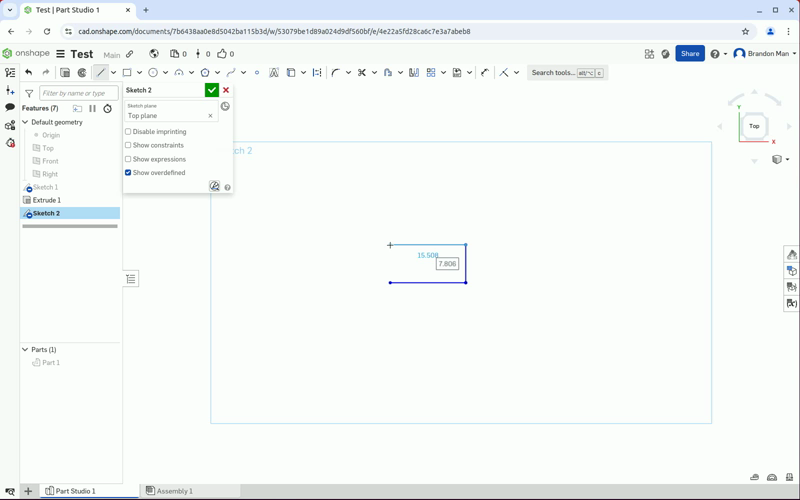
key_up(shift)
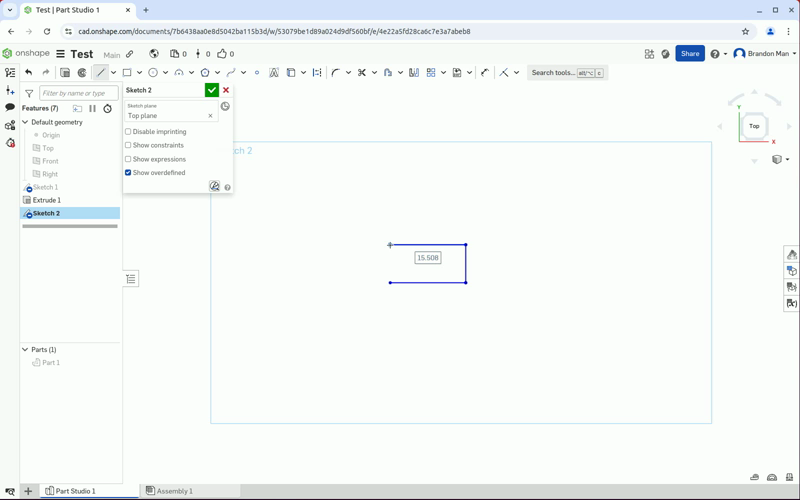
mouse_move(420, 244)
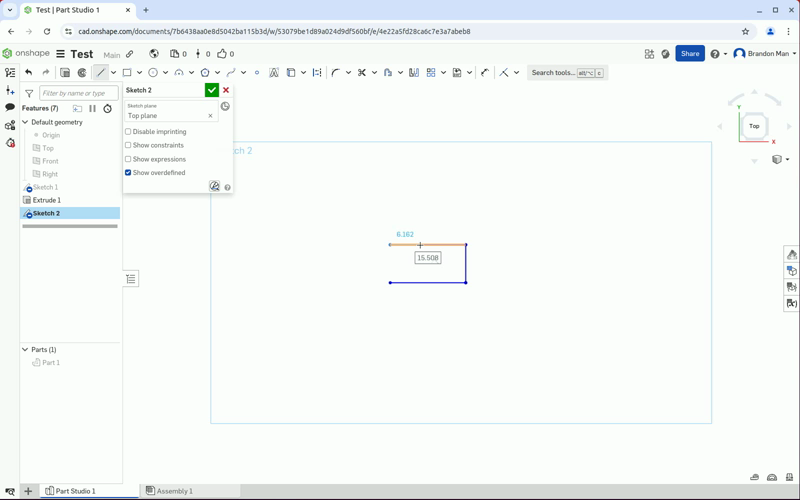
key_down(shift)
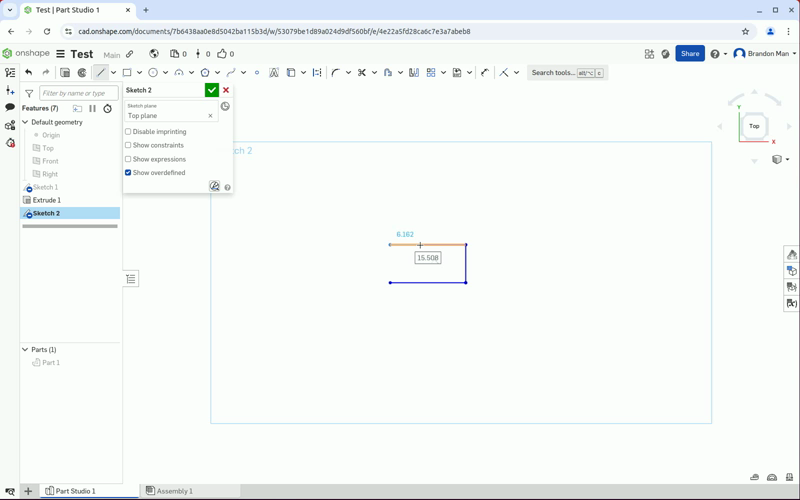
mouse_move(390, 282)
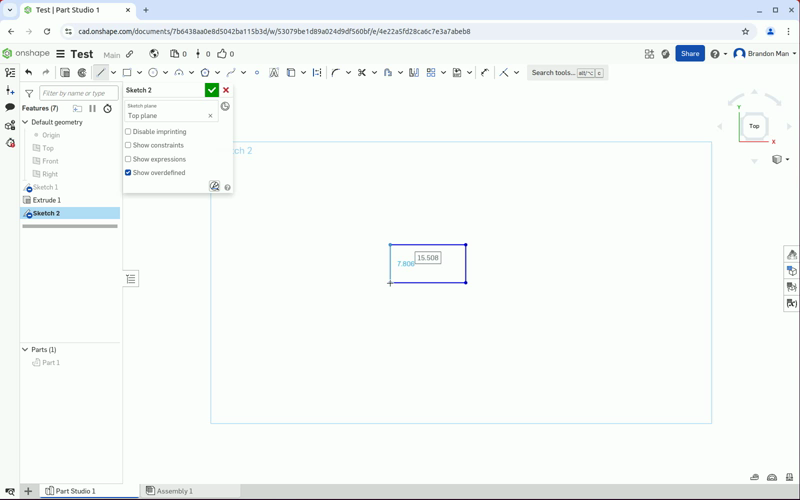
key_up(shift)
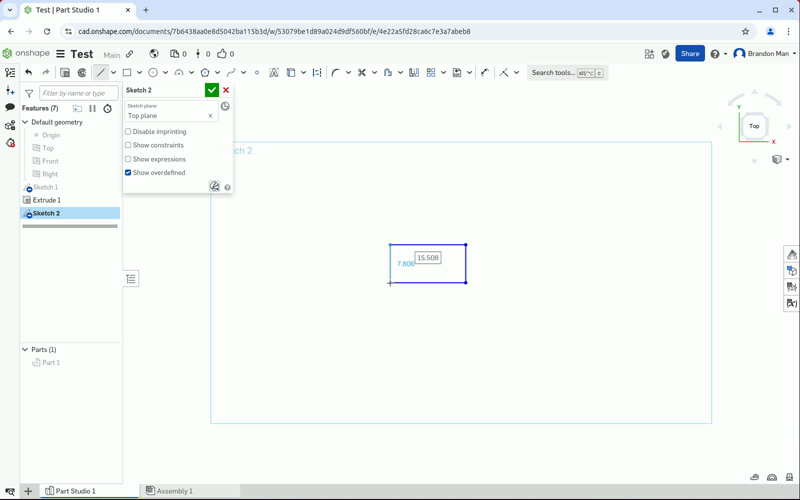
click(390, 282)
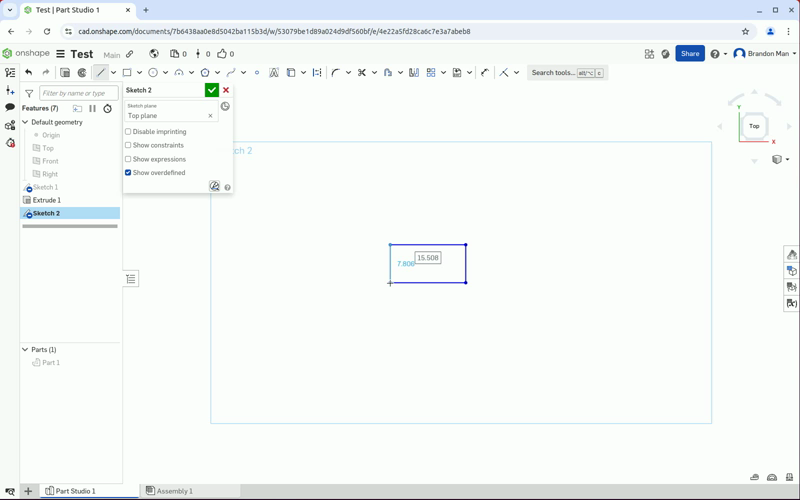
key(esc)
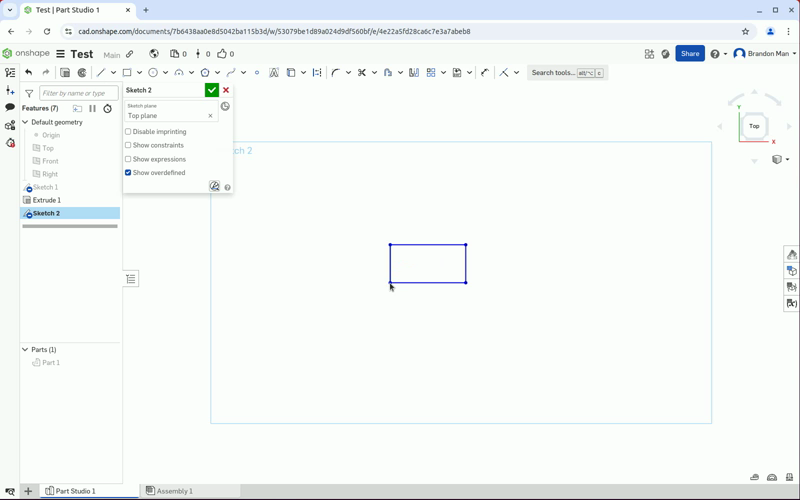
key(c)
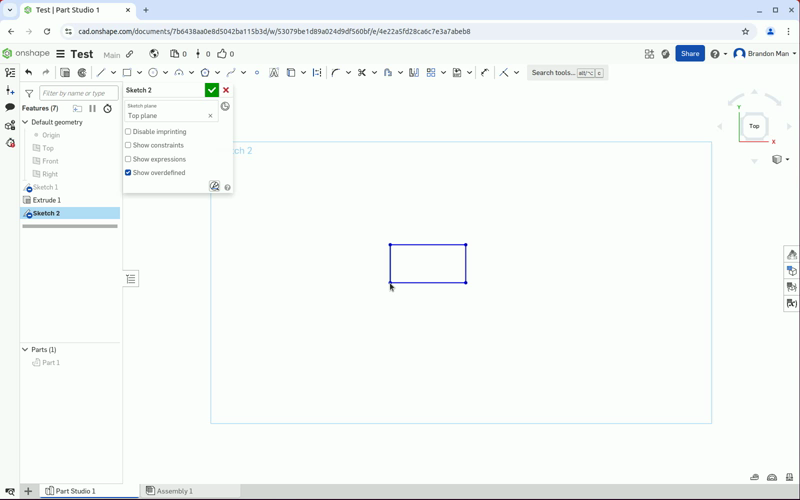
key_down(shift)
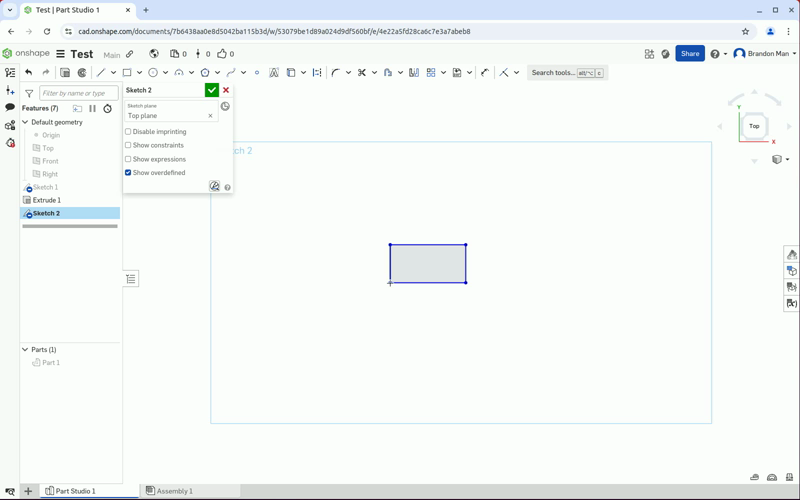
mouse_move(428, 264)
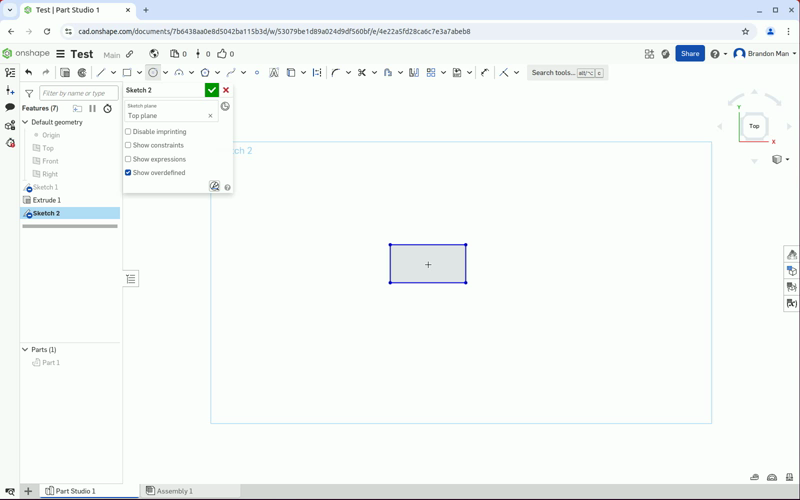
click(428, 264)
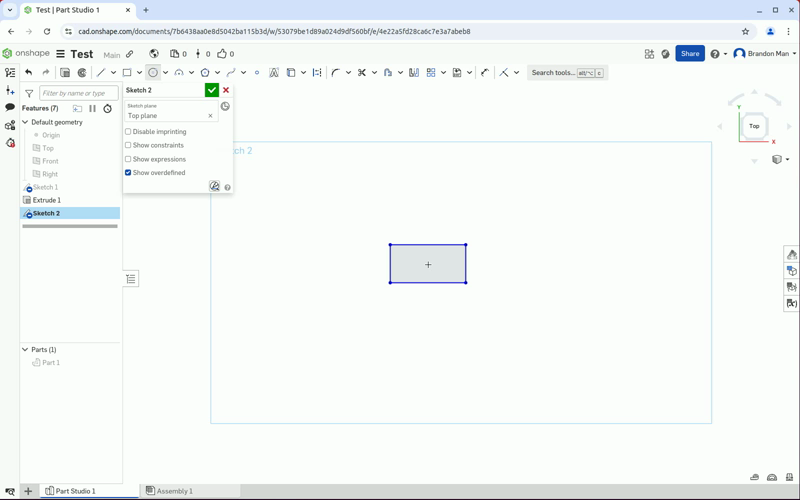
key_up(shift)
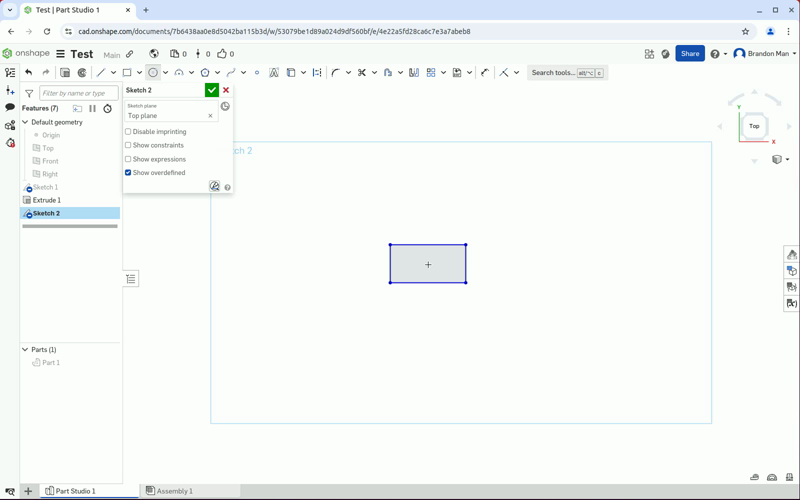
mouse_move(437, 264)
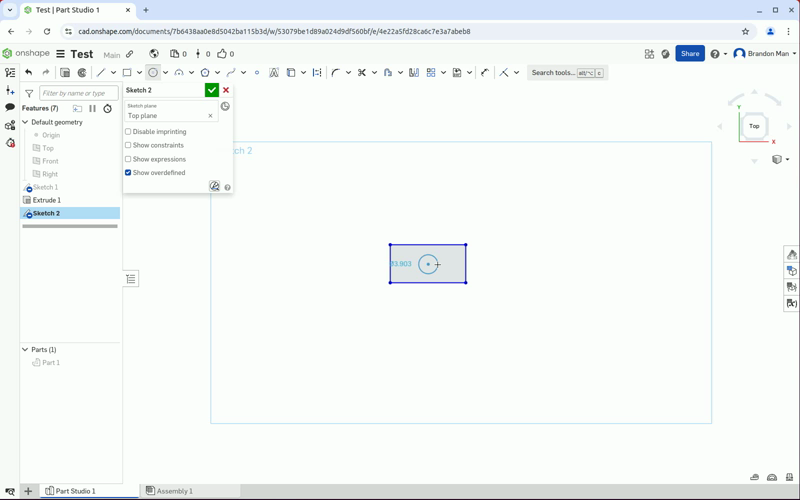
click(437, 264)
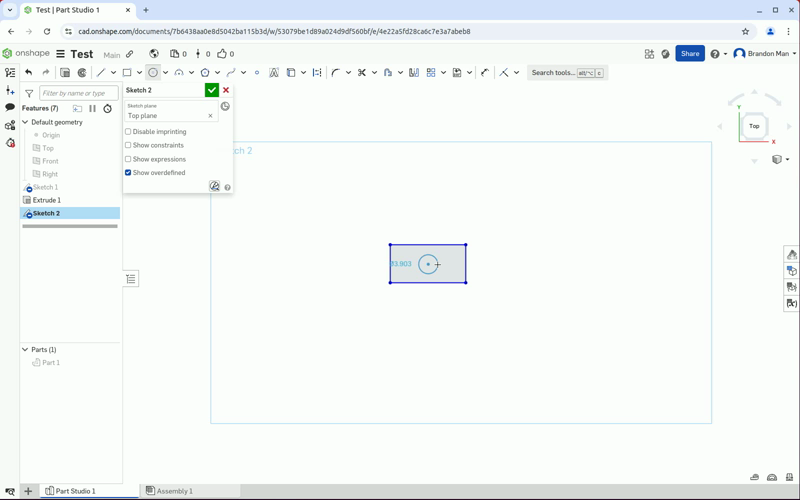
key(esc)
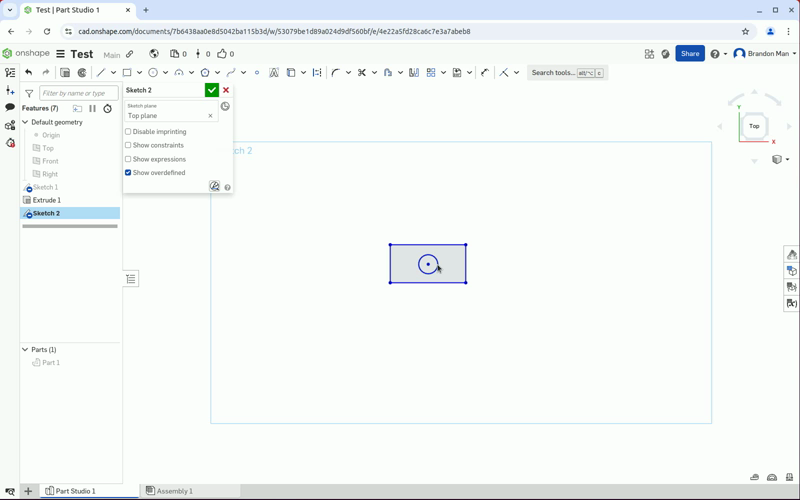
mouse_move(451, 261)
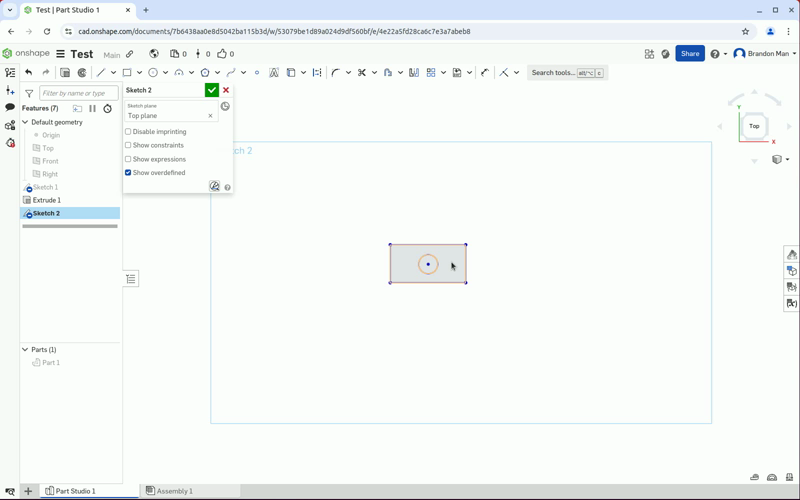
click(451, 261)
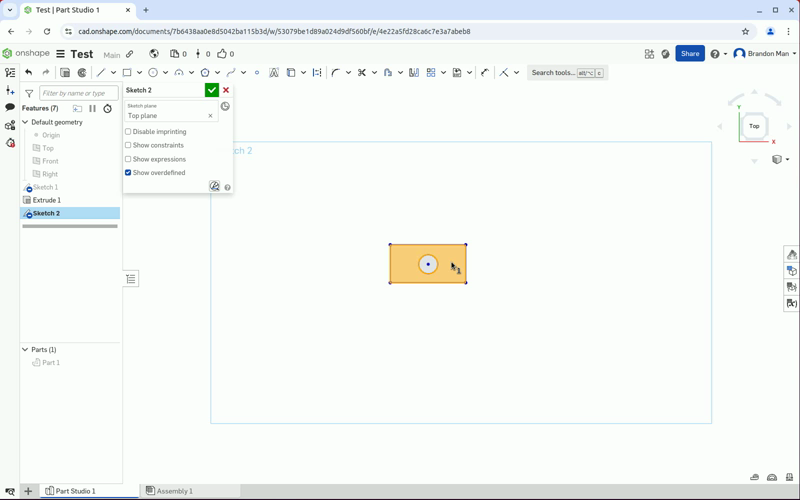
mouse_move(73, 352)
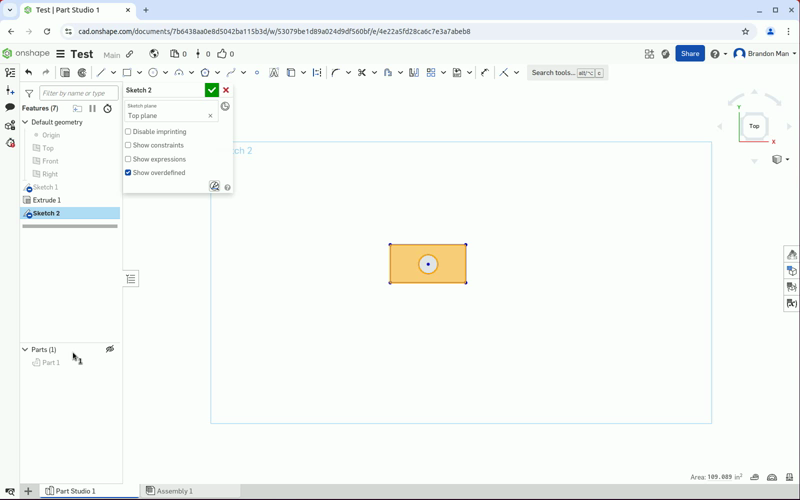
key(shift+y)
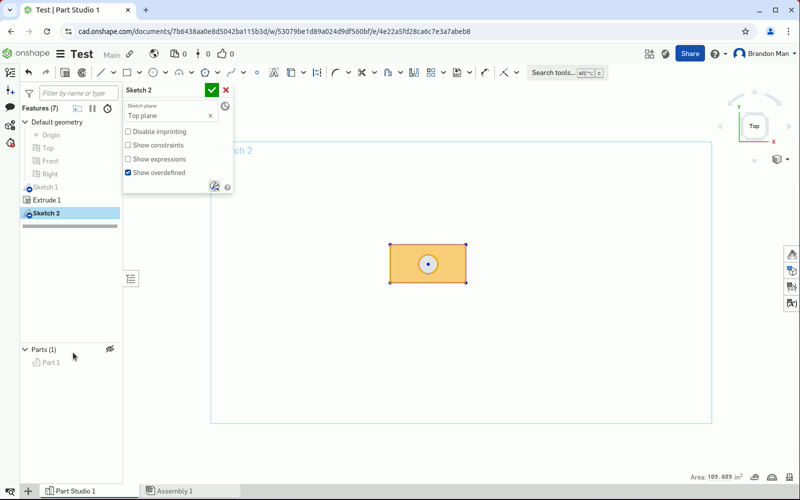
key(shift+e)
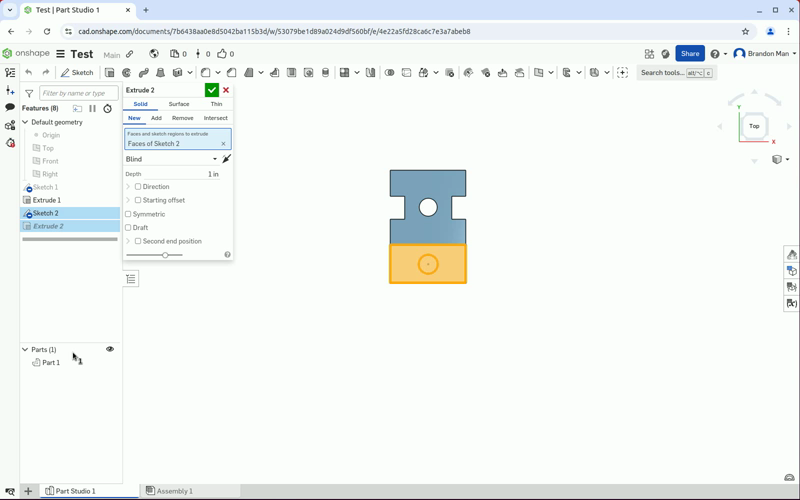
mouse_move(143, 106)
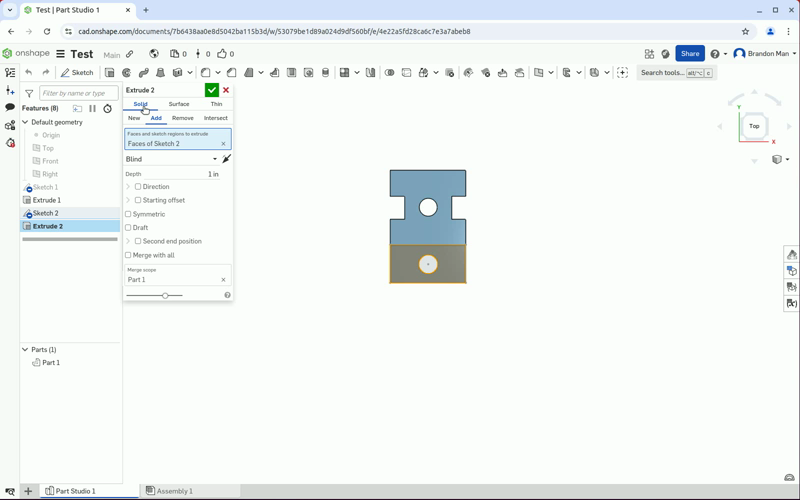
click(143, 106)
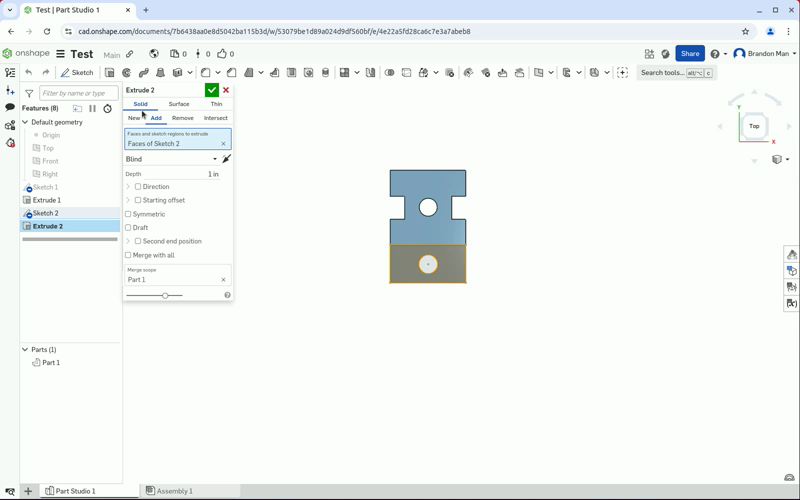
mouse_move(137, 120)
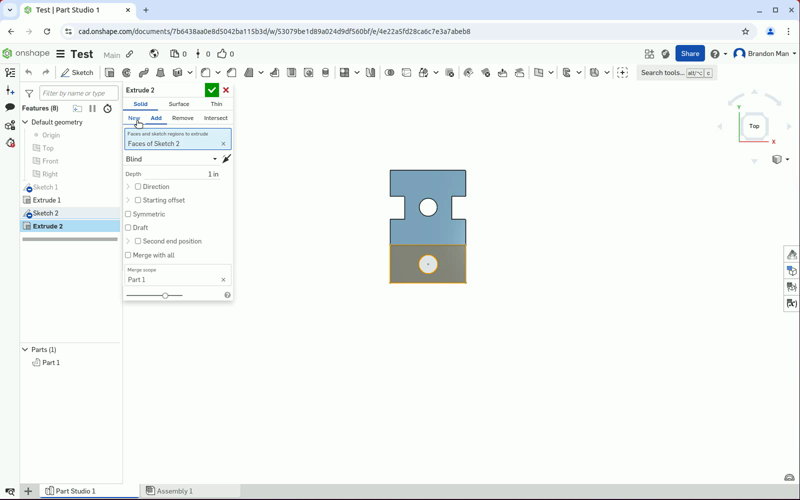
click(137, 120)
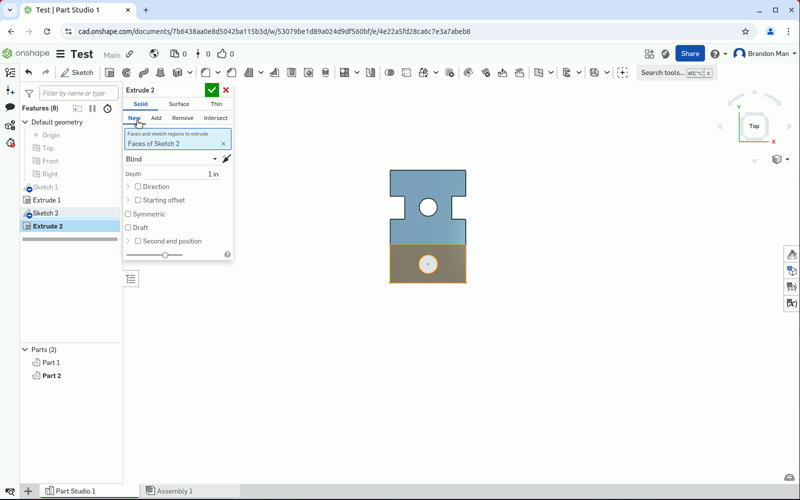
key(tab, 4)
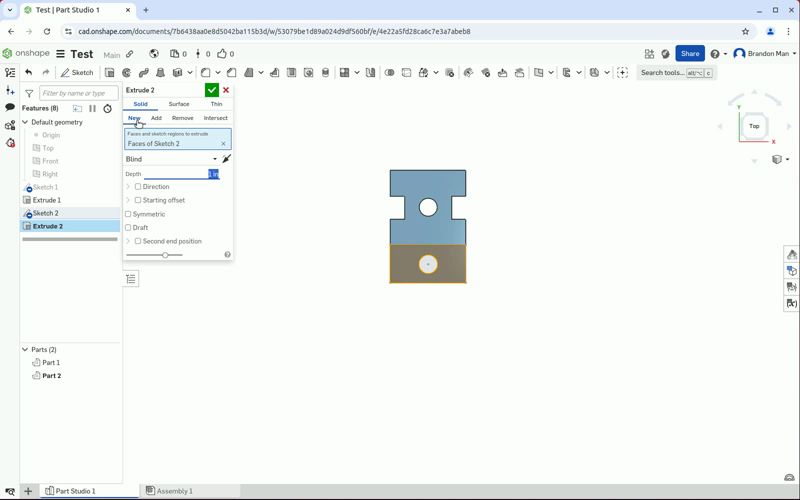
text(3.851)
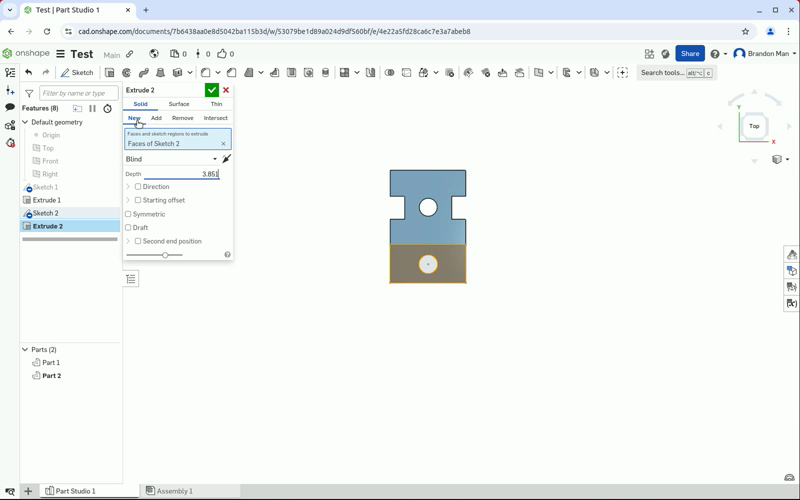
key(enter)
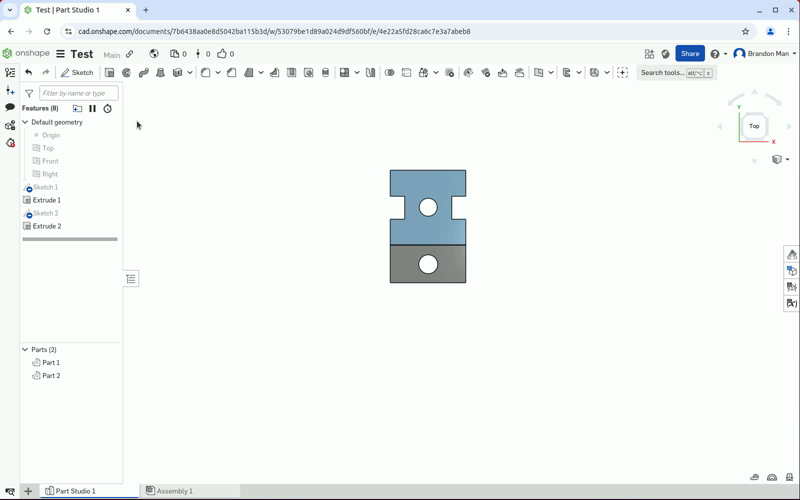
key(shift+h)
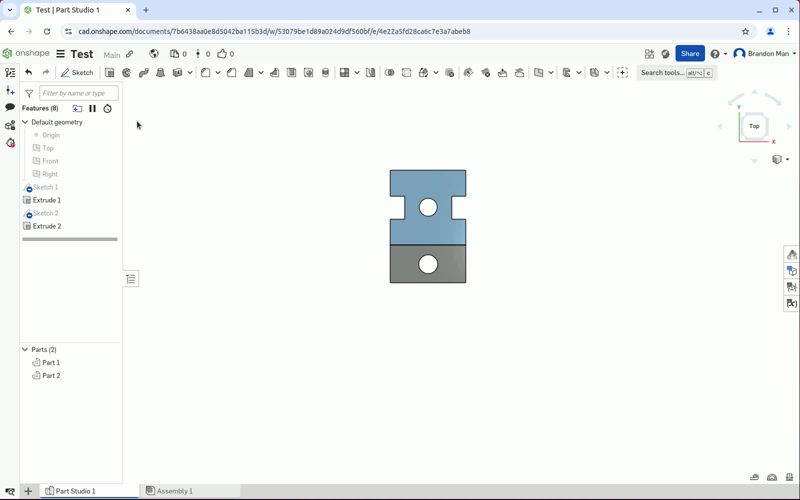
key(shift+h)
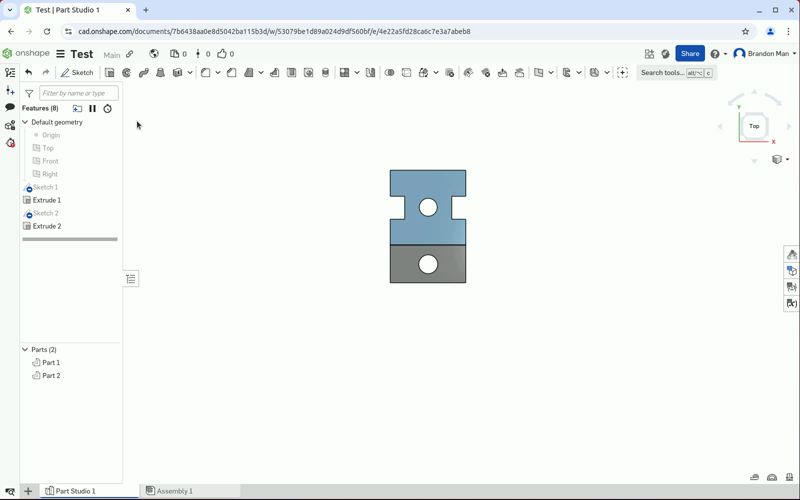
mouse_move(73, 189)
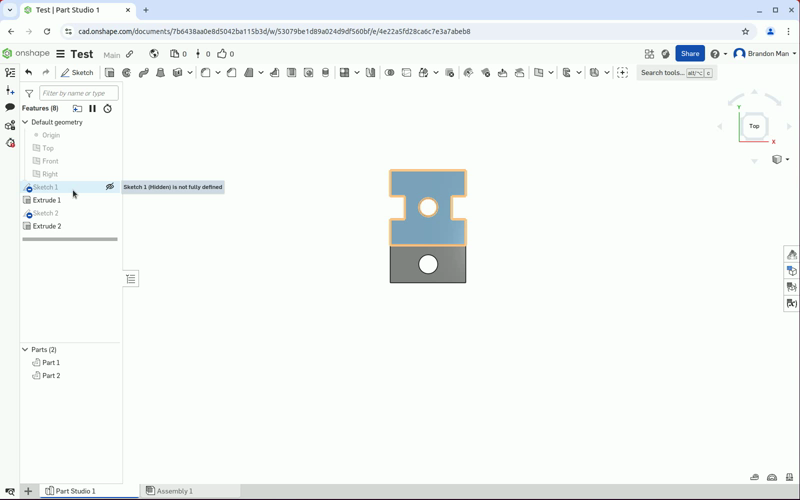
click(73, 189)
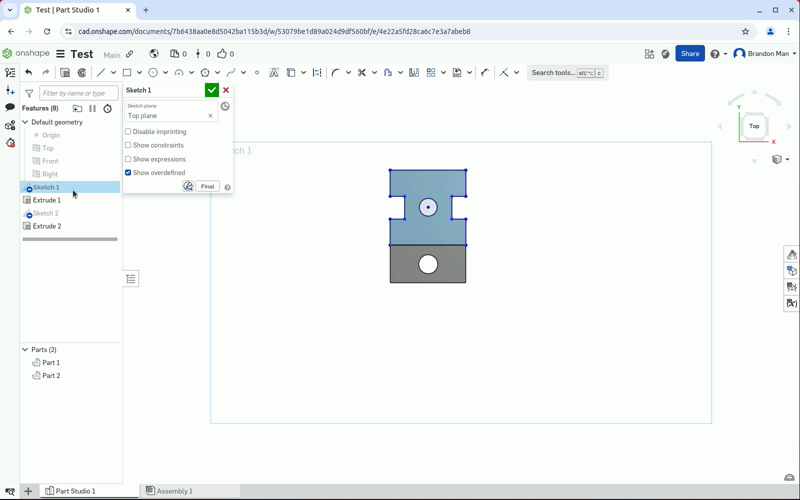
mouse_move(229, 92)
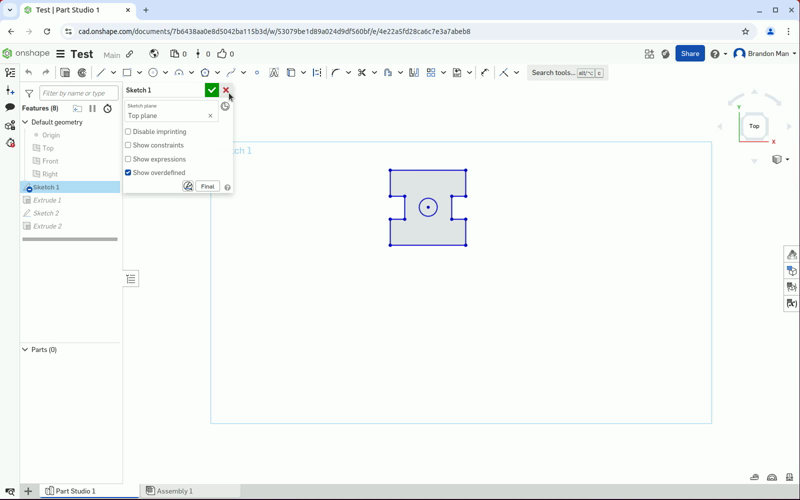
click(229, 92)
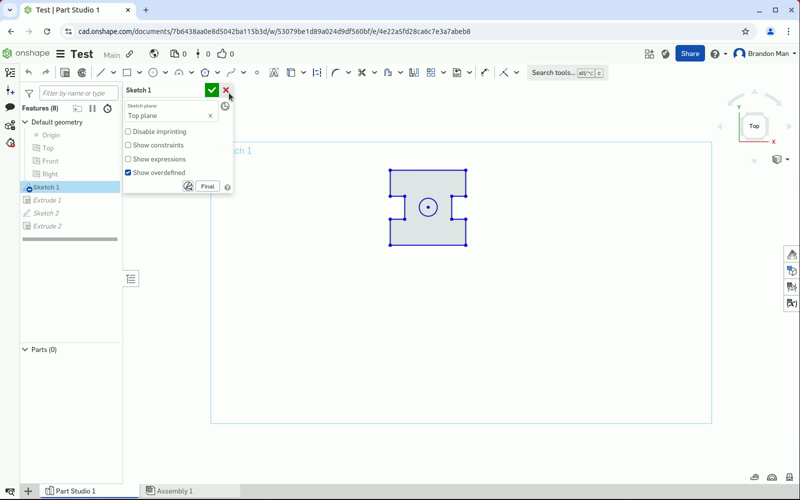
key(shift+s)
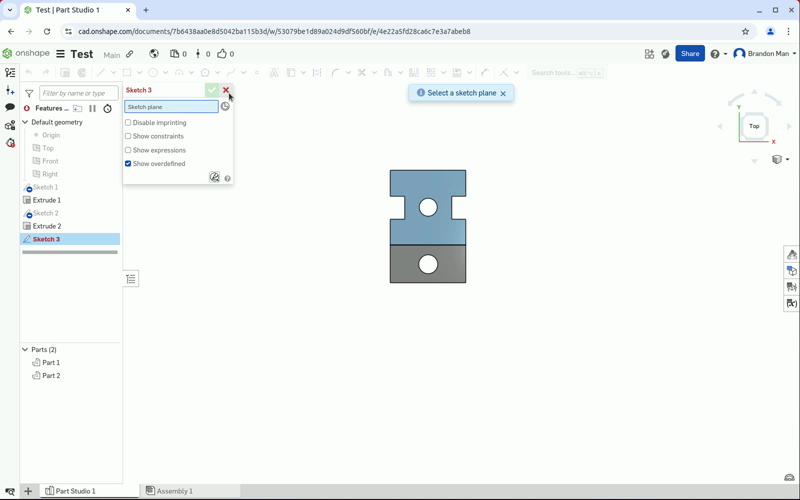
mouse_move(73, 150)
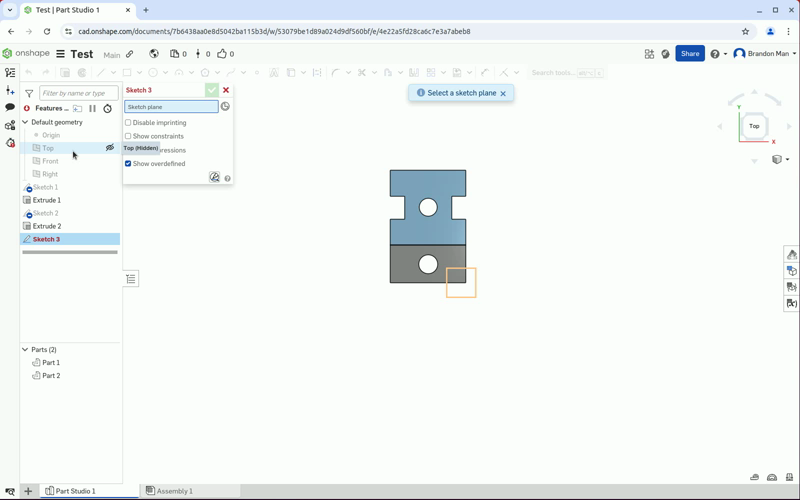
click(73, 150)
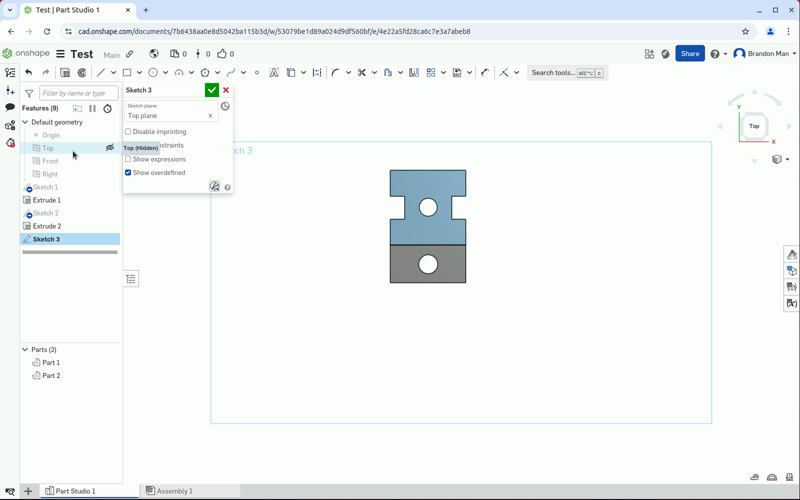
mouse_move(73, 352)
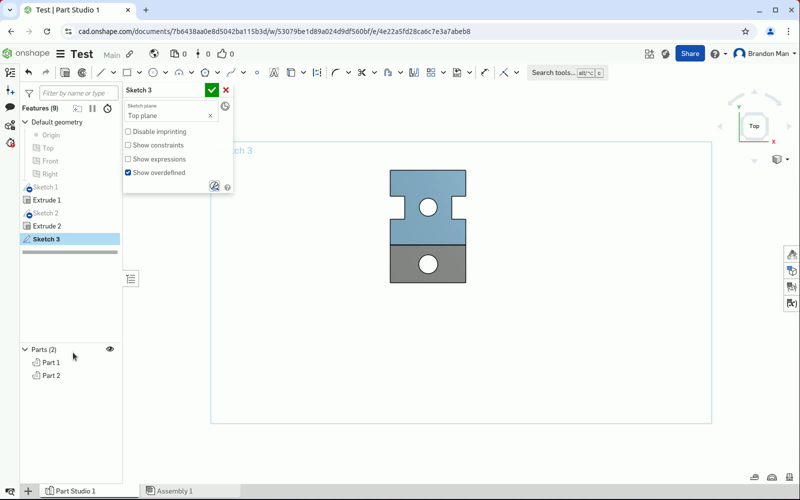
key(y)
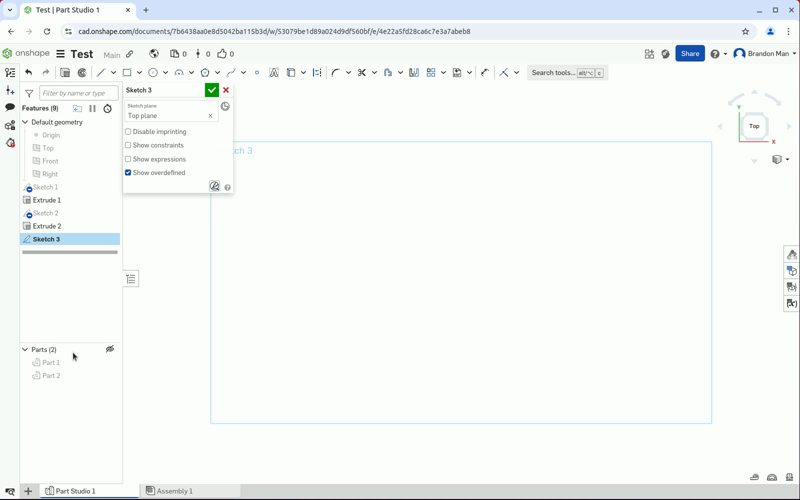
key(l)
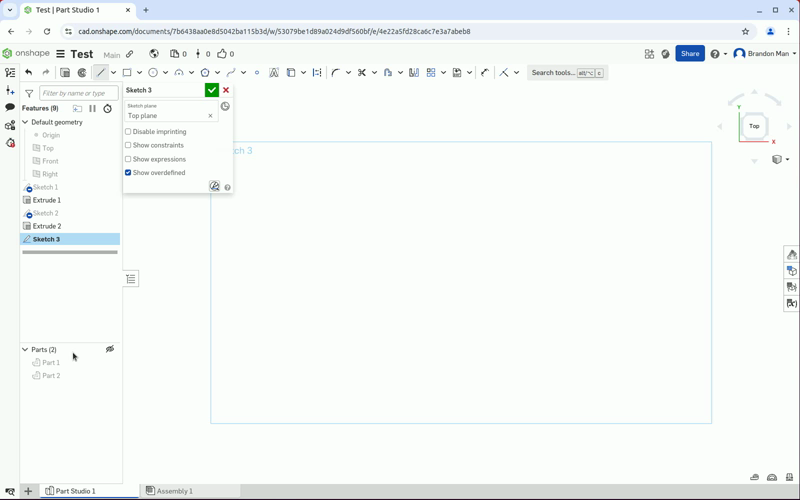
key_down(shift)
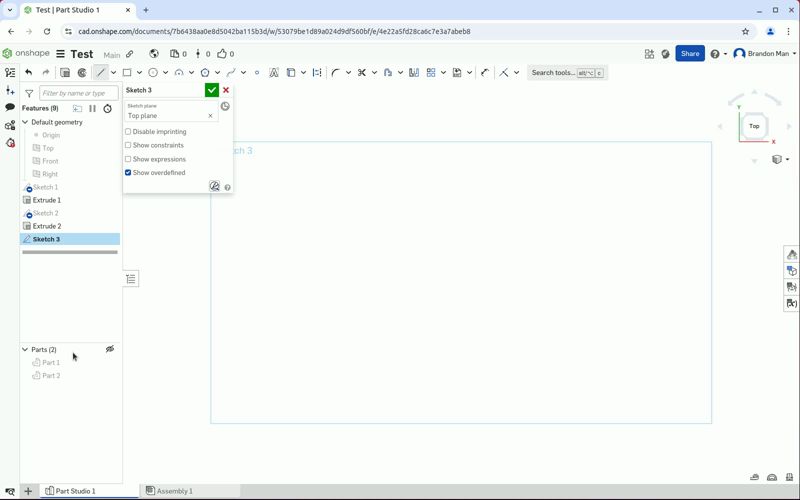
mouse_move(390, 218)
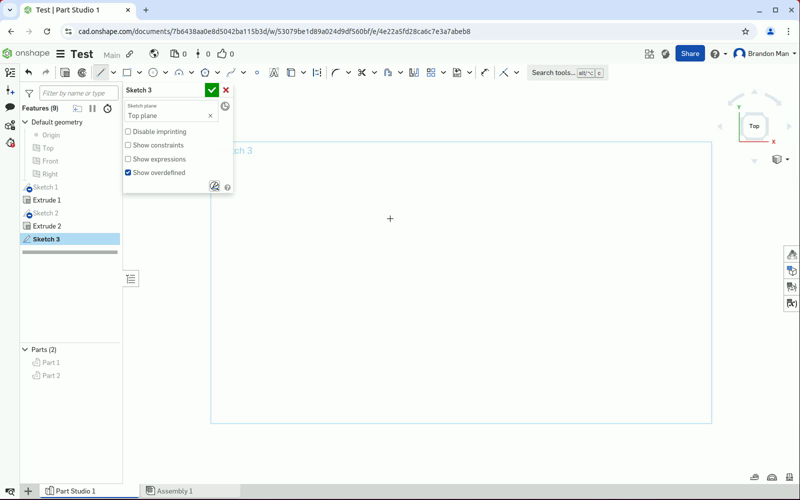
click(390, 218)
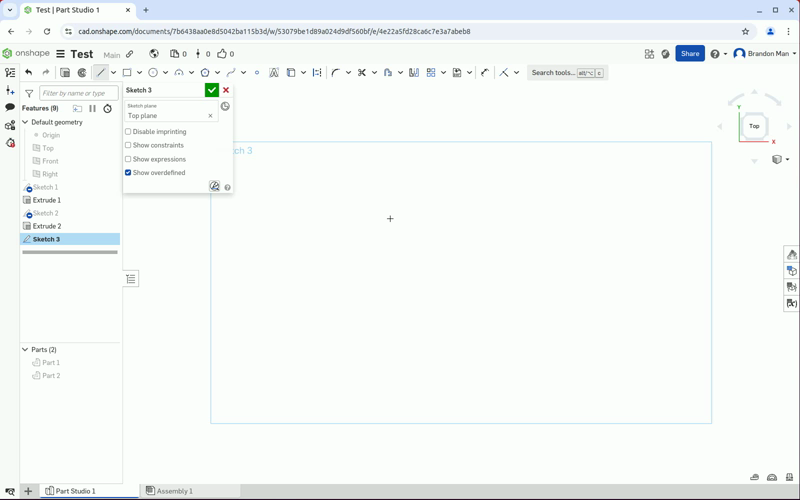
key_up(shift)
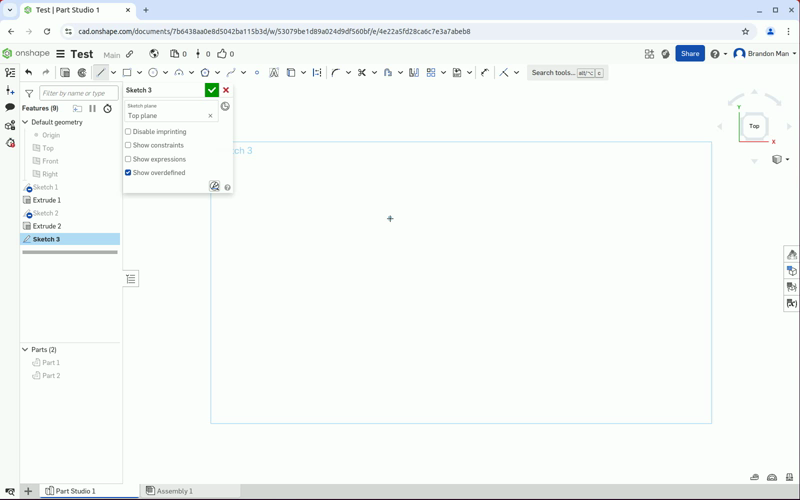
key_down(shift)
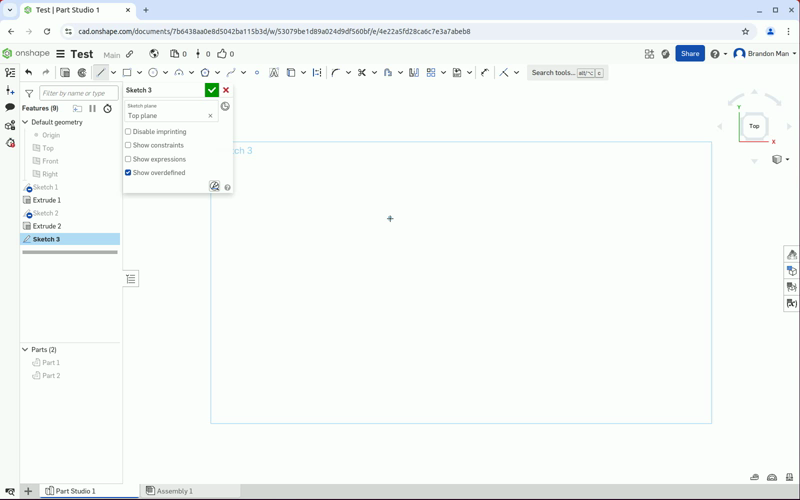
mouse_move(420, 218)
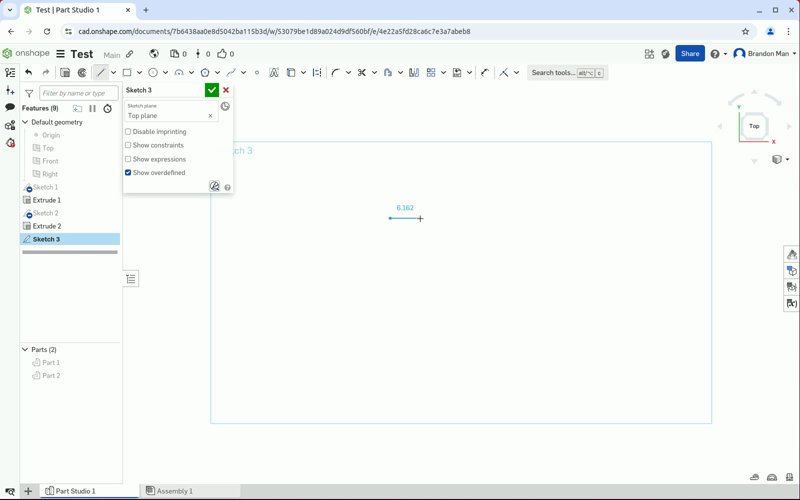
mouse_move(404, 218)
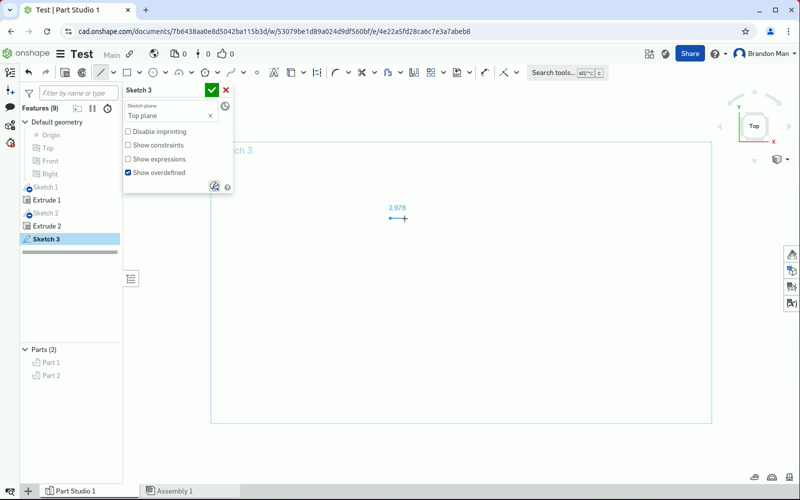
click(404, 218)
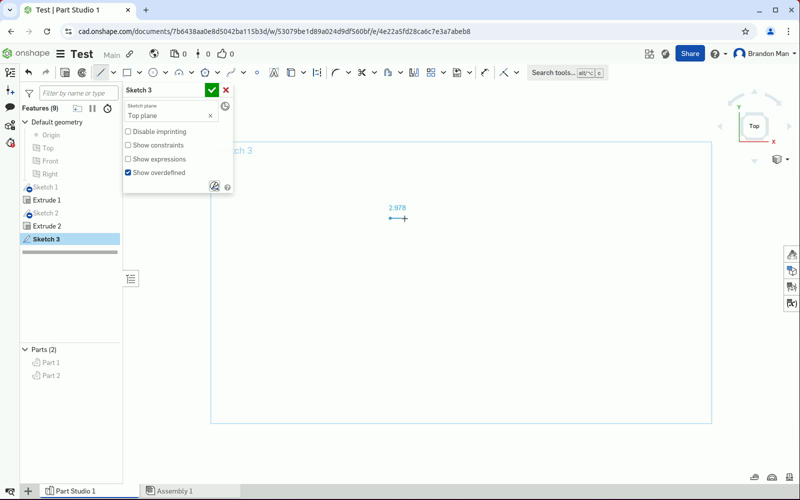
key_up(shift)
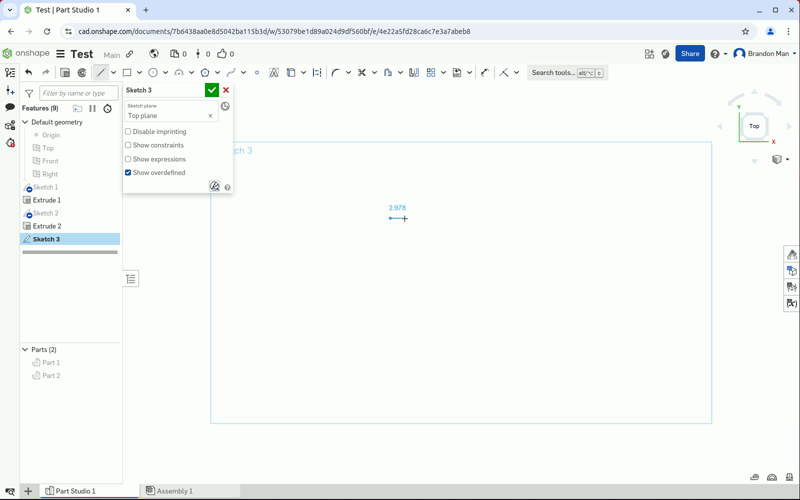
key_down(shift)
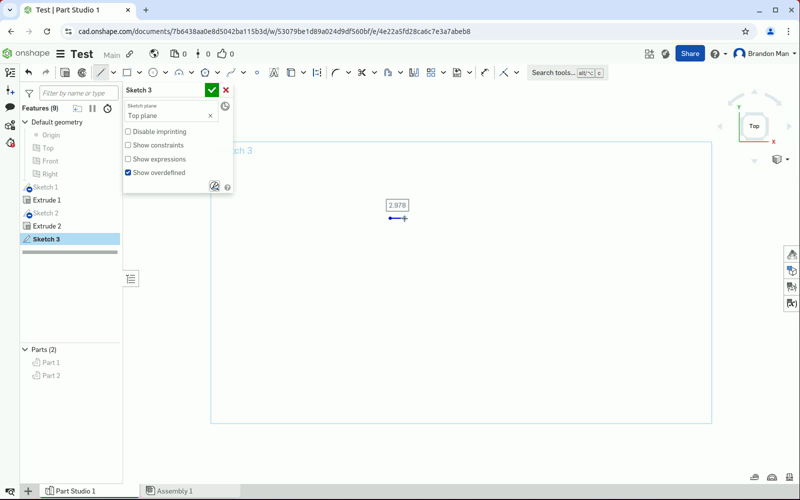
mouse_move(434, 218)
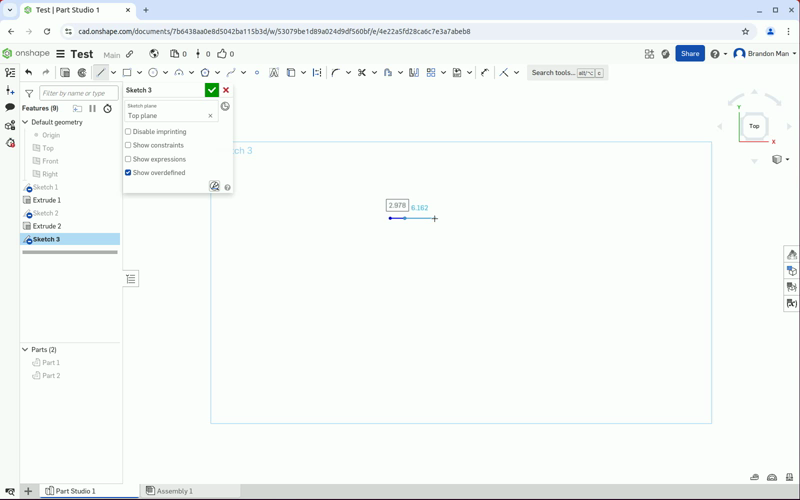
mouse_move(404, 195)
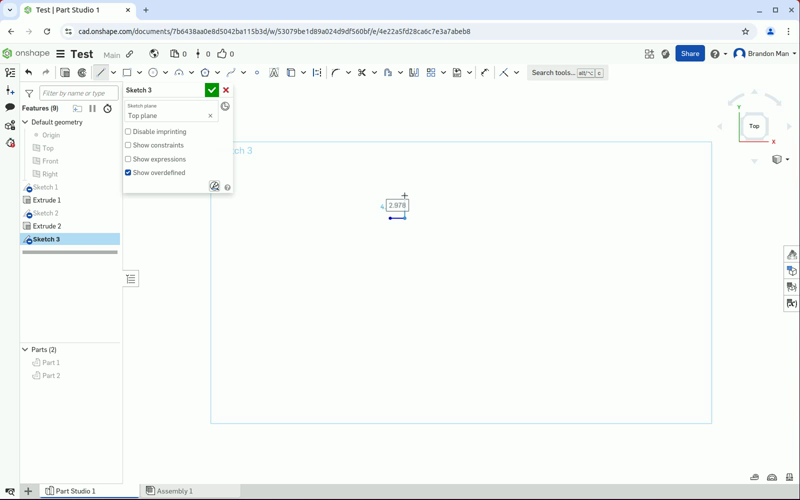
click(404, 195)
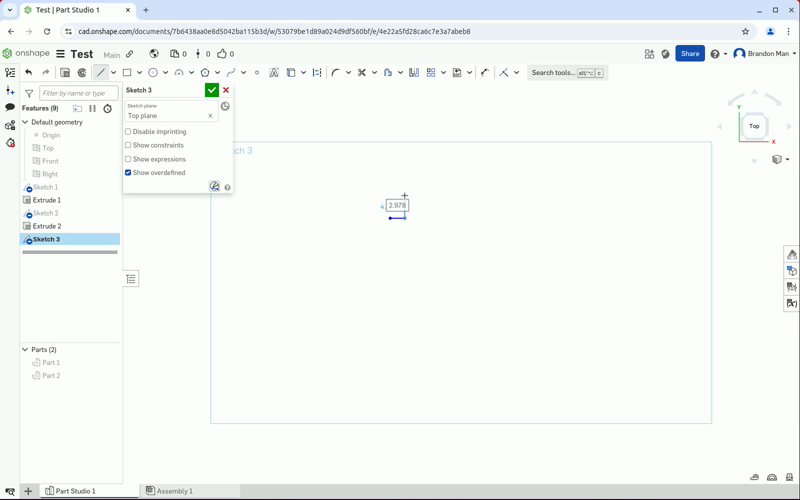
key_up(shift)
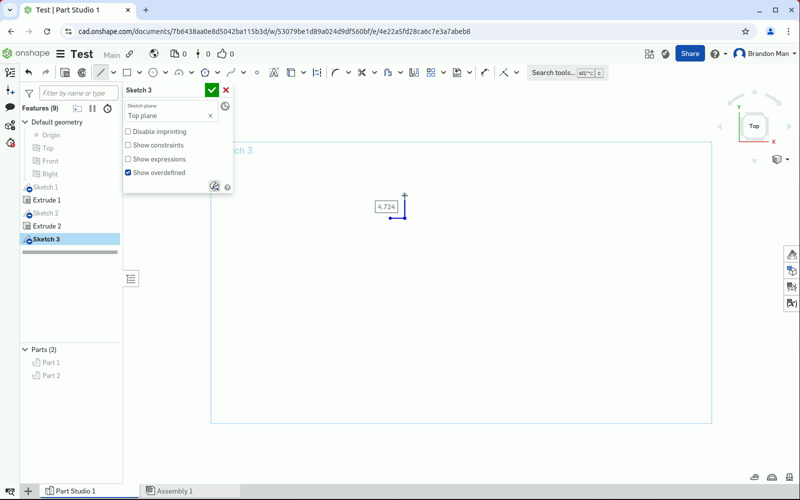
key_down(shift)
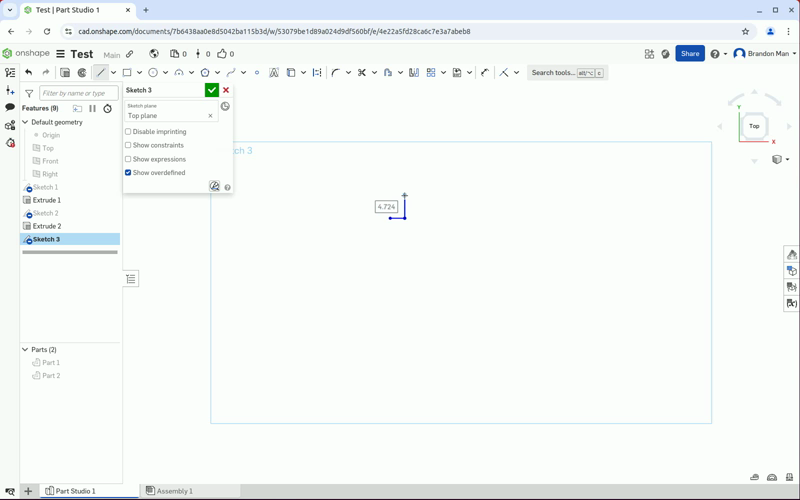
mouse_move(434, 195)
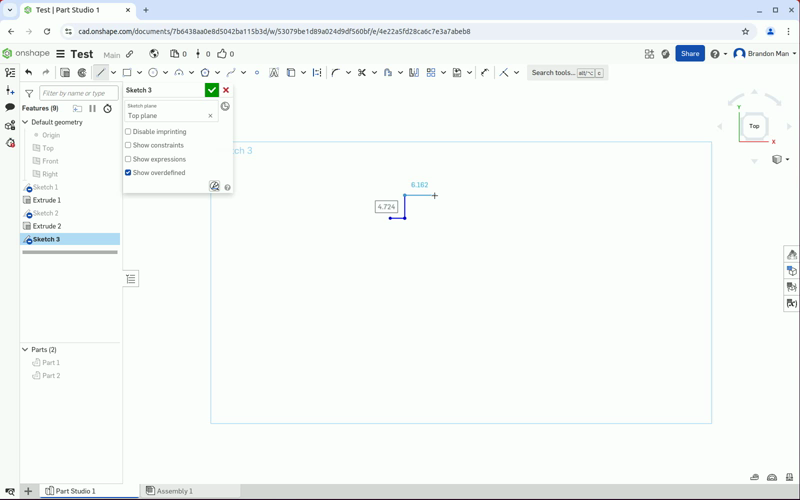
mouse_move(390, 195)
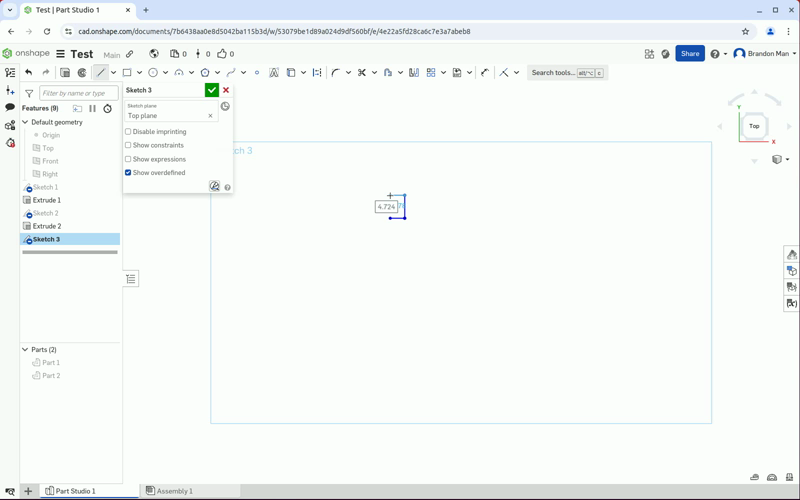
click(390, 195)
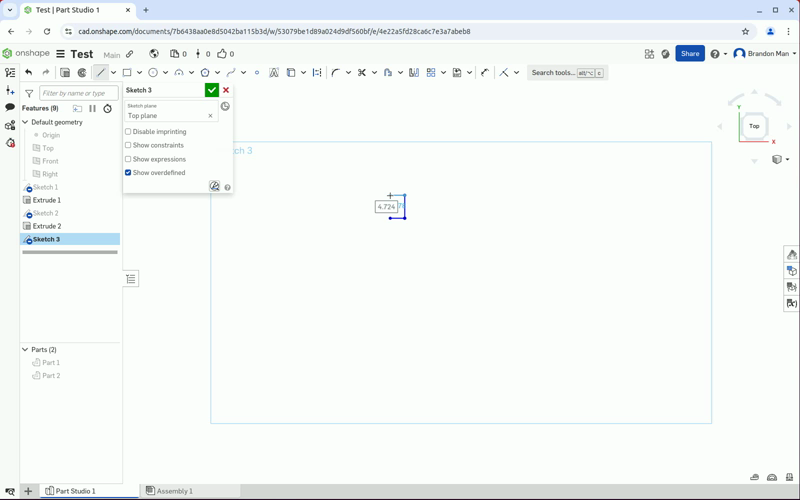
key_up(shift)
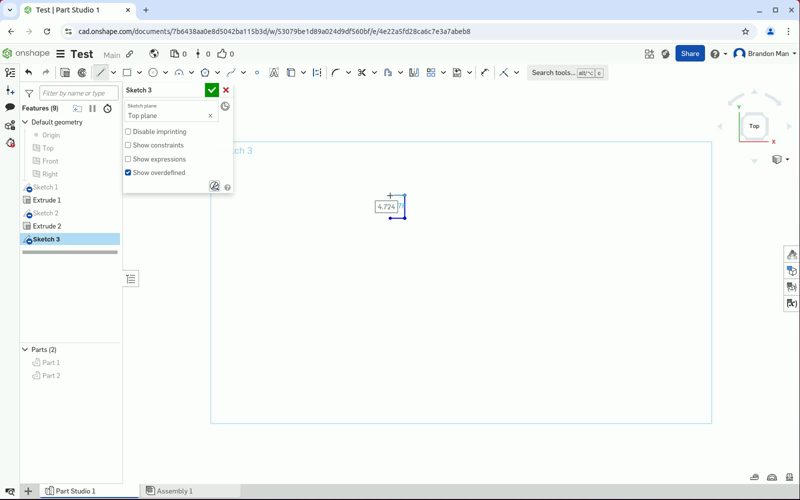
mouse_move(420, 195)
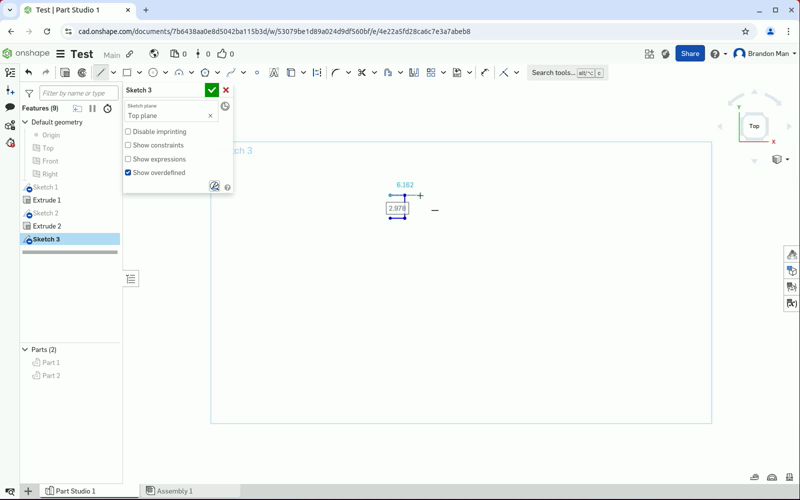
key_down(shift)
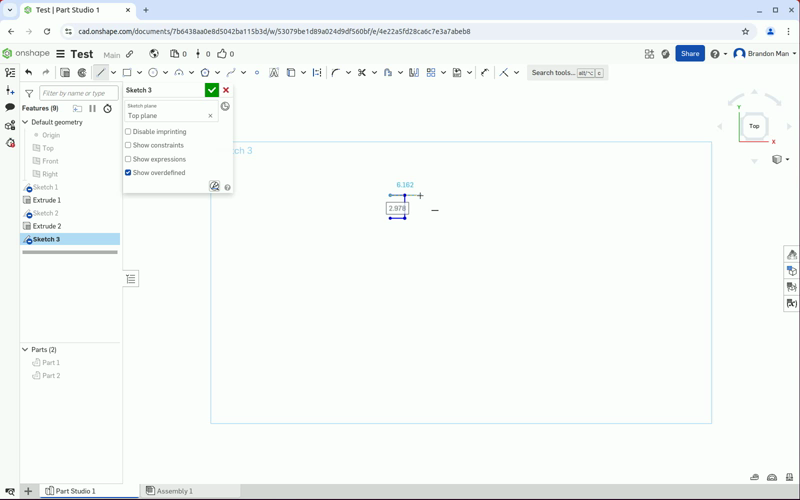
mouse_move(390, 218)
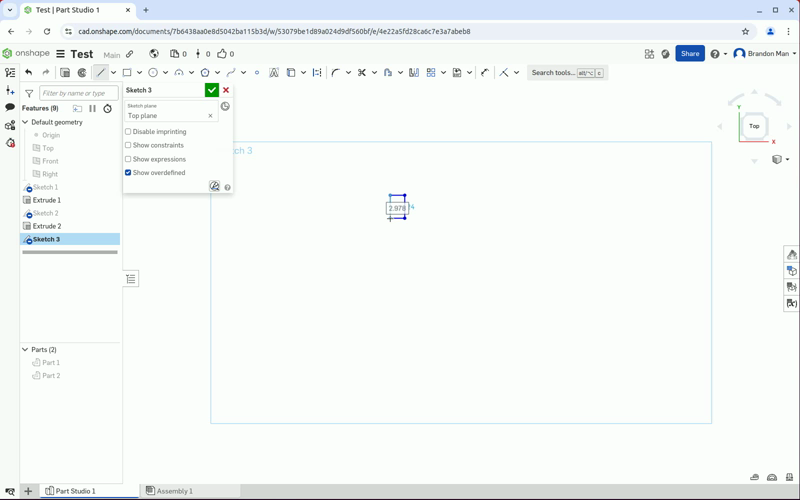
key_up(shift)
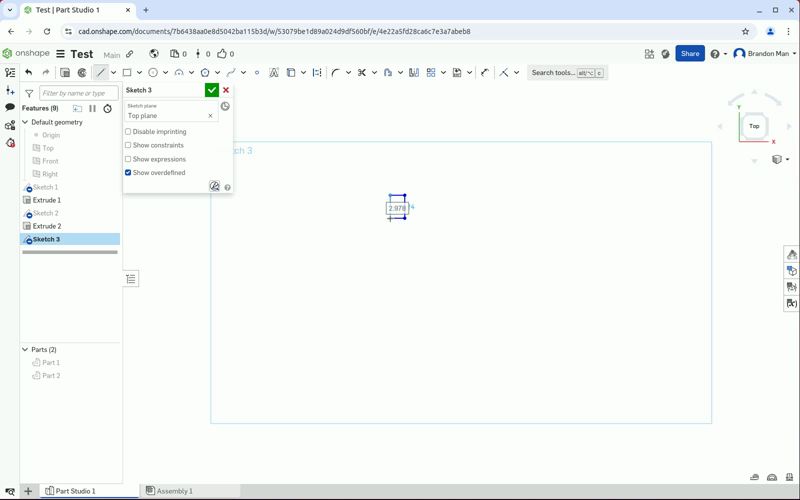
click(390, 218)
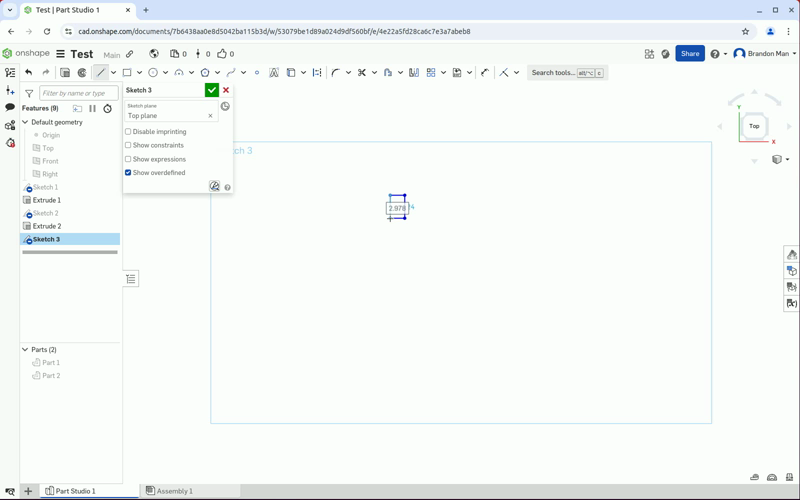
key(esc)
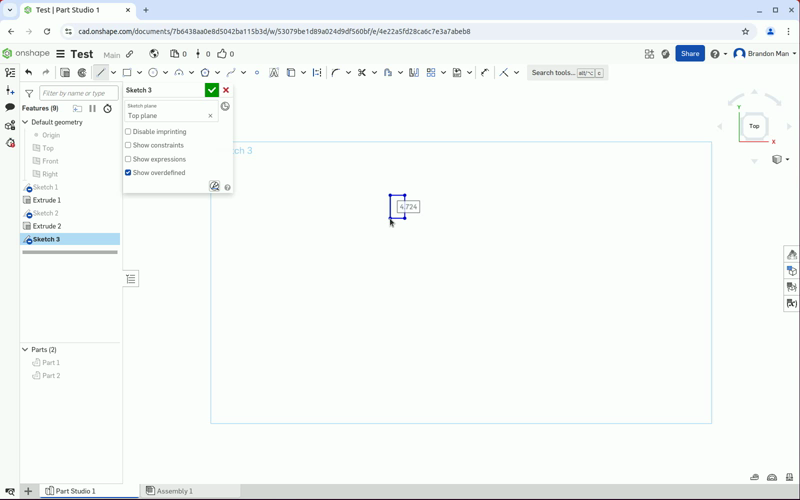
mouse_move(395, 216)
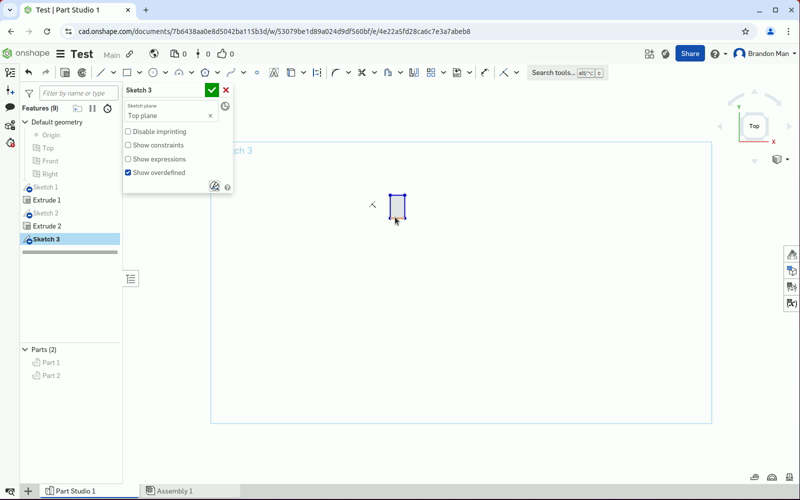
scroll(6)
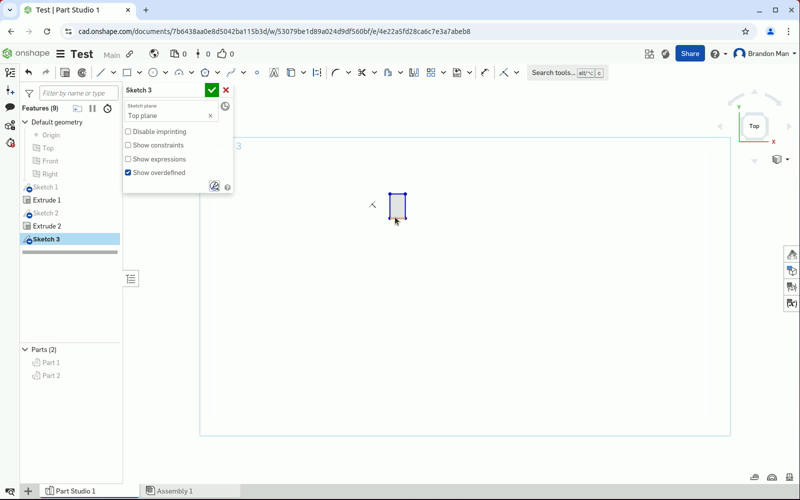
scroll(6)
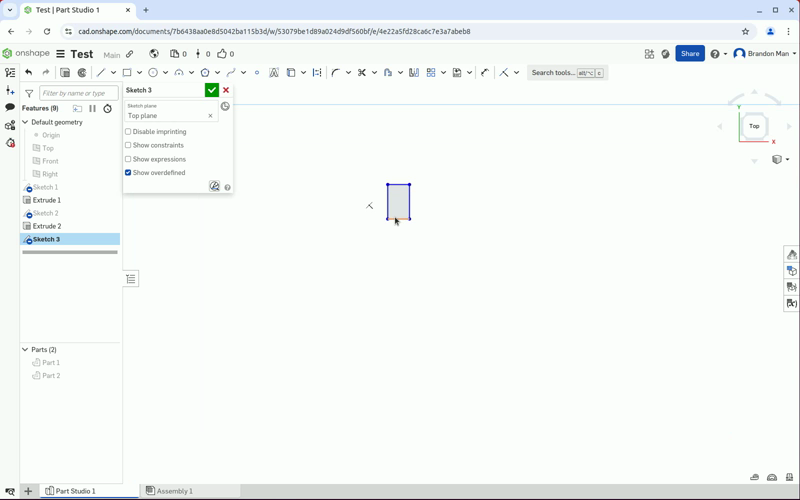
scroll(6)
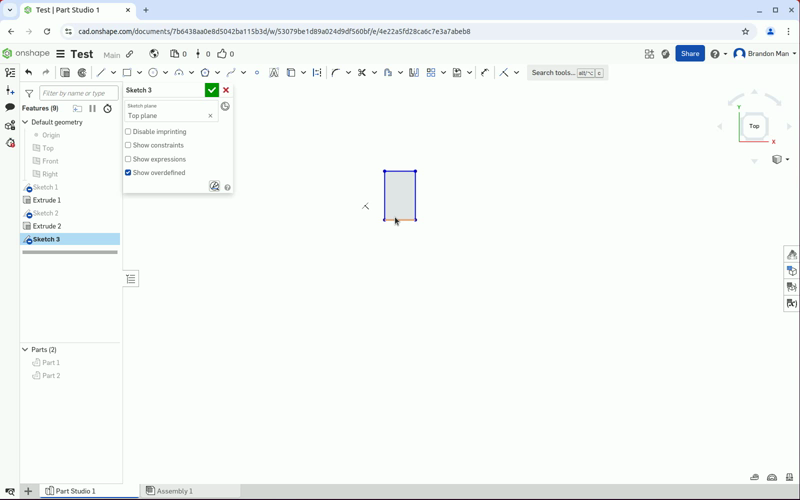
scroll(6)
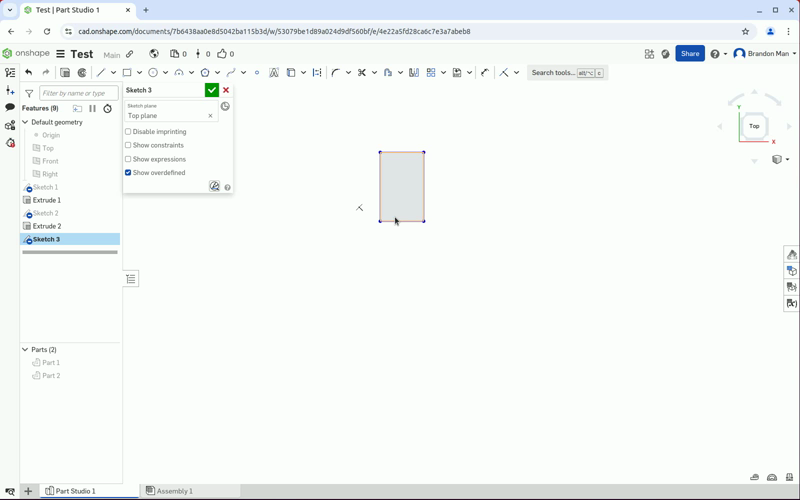
scroll(6)
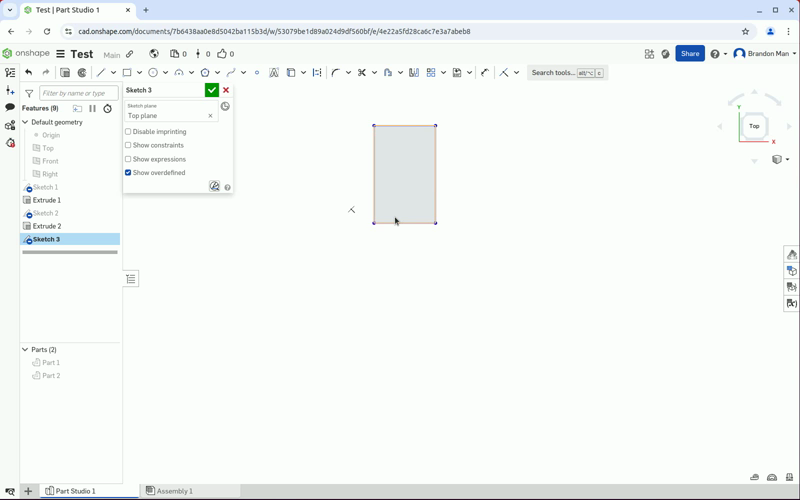
scroll(6)
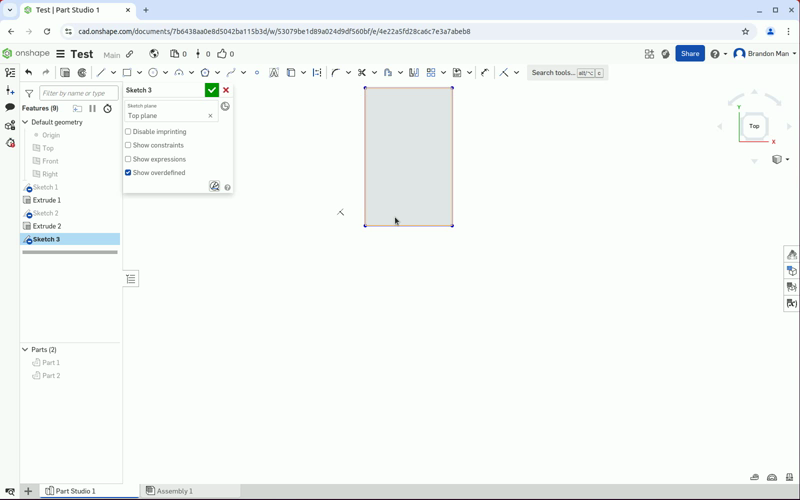
scroll(6)
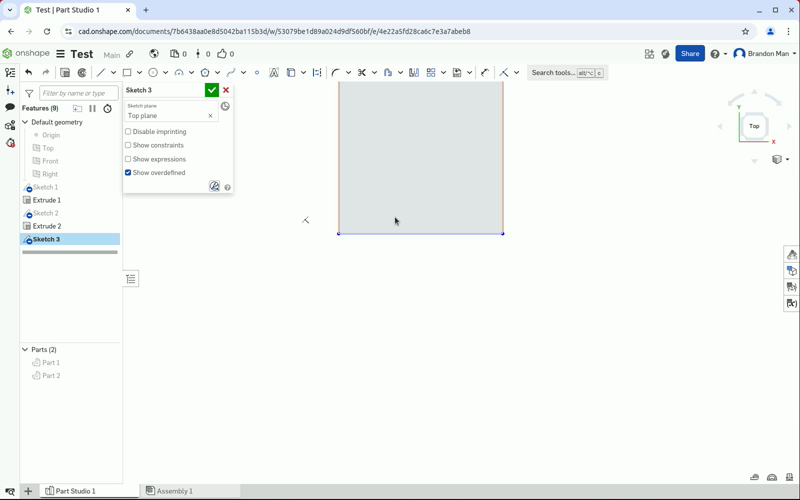
click(395, 216)
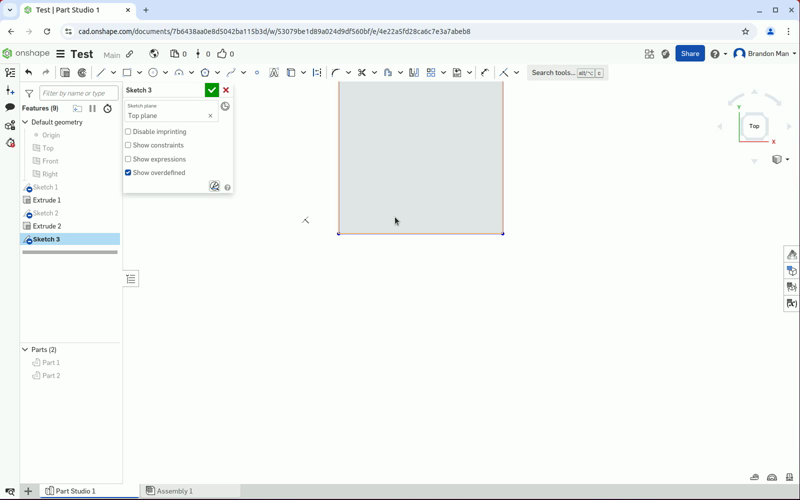
scroll(-6)
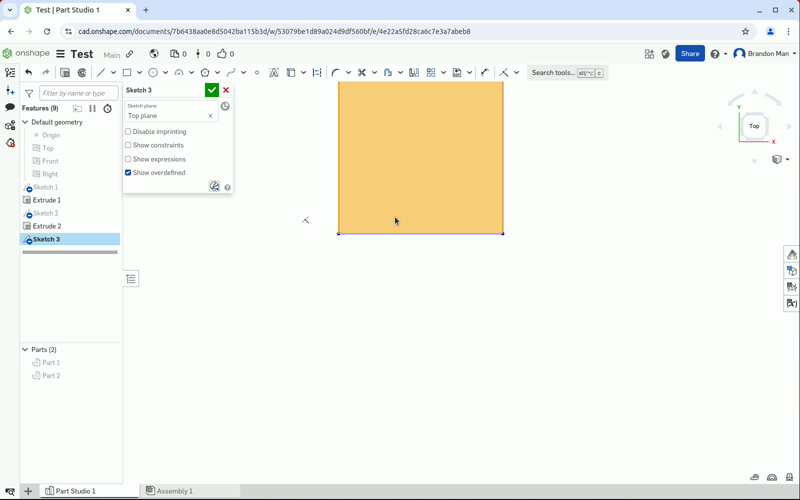
scroll(-6)
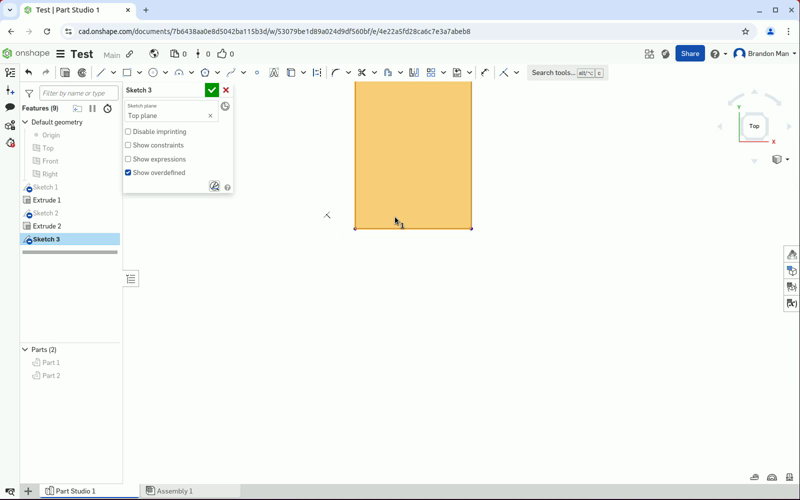
scroll(-6)
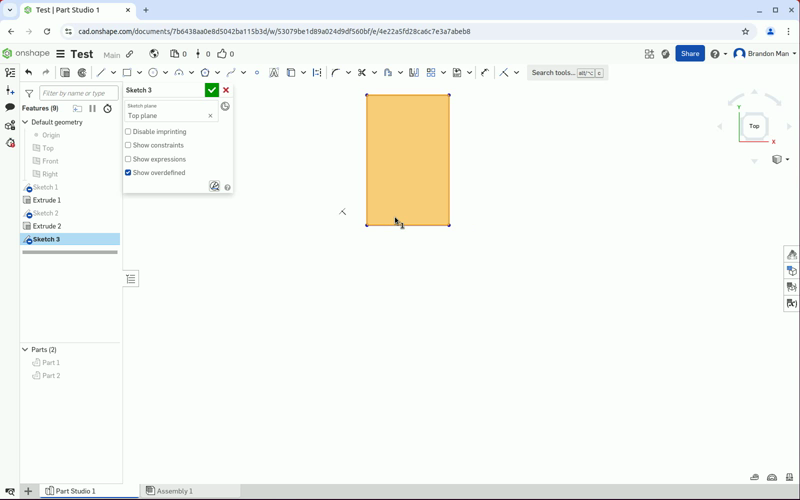
scroll(-6)
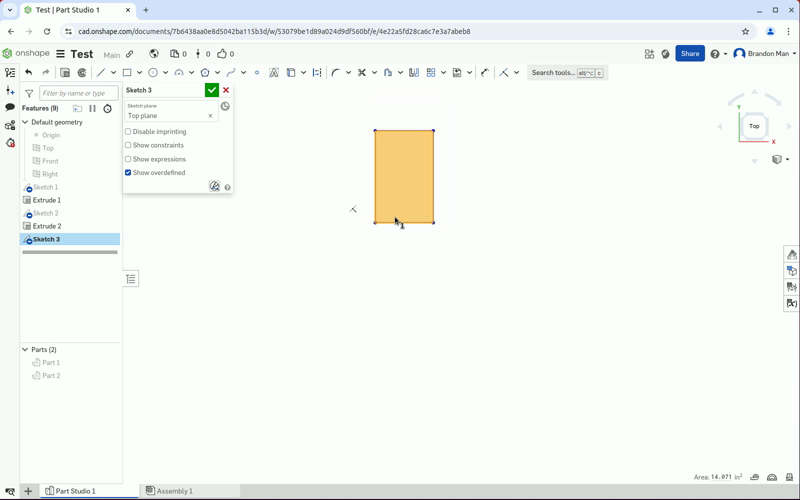
scroll(-6)
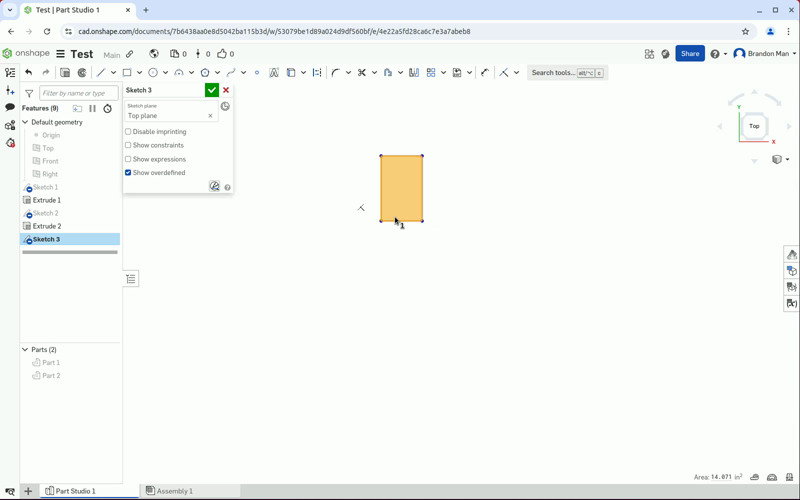
scroll(-6)
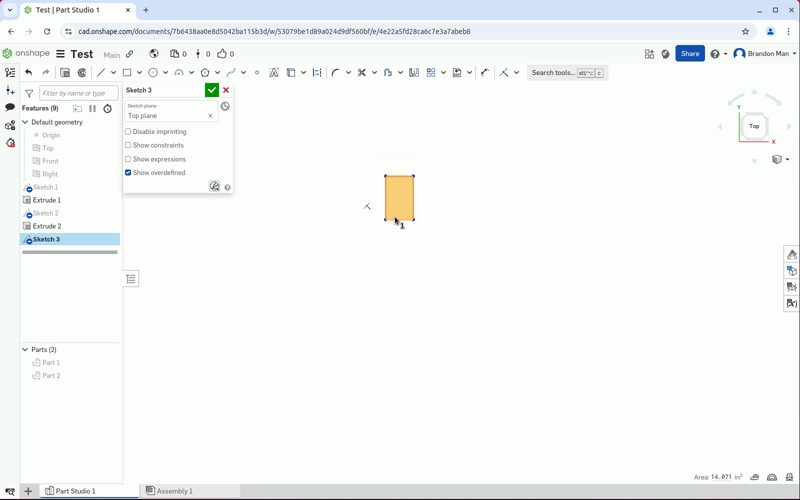
scroll(-6)
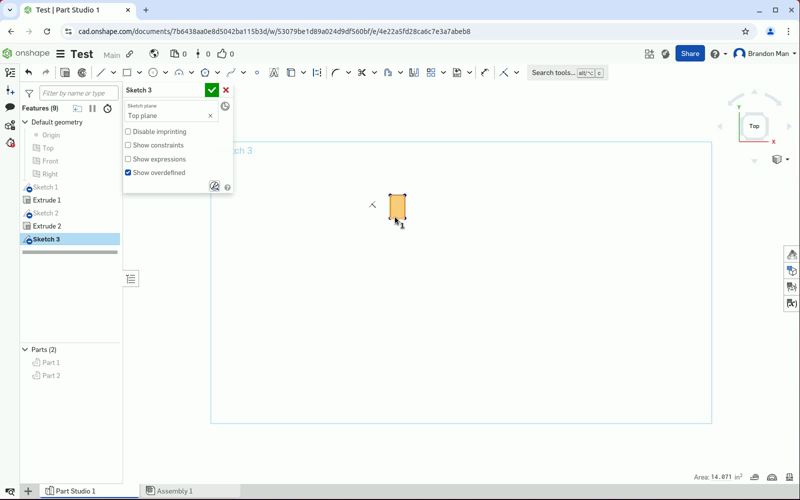
mouse_move(73, 352)
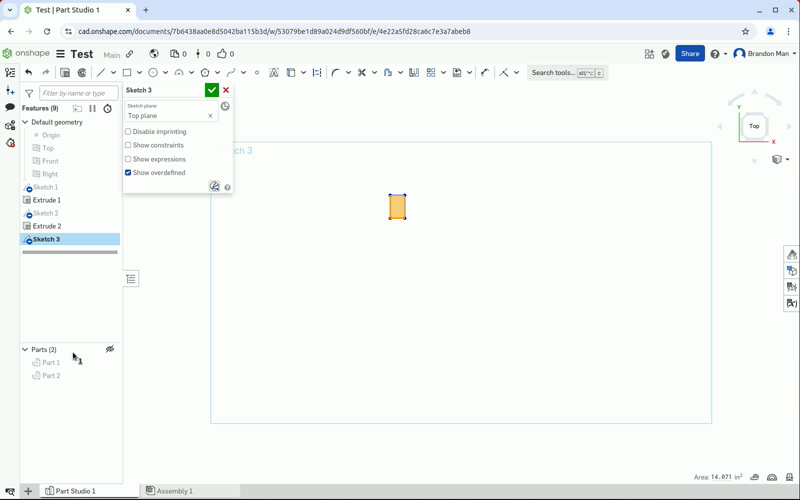
key(shift+y)
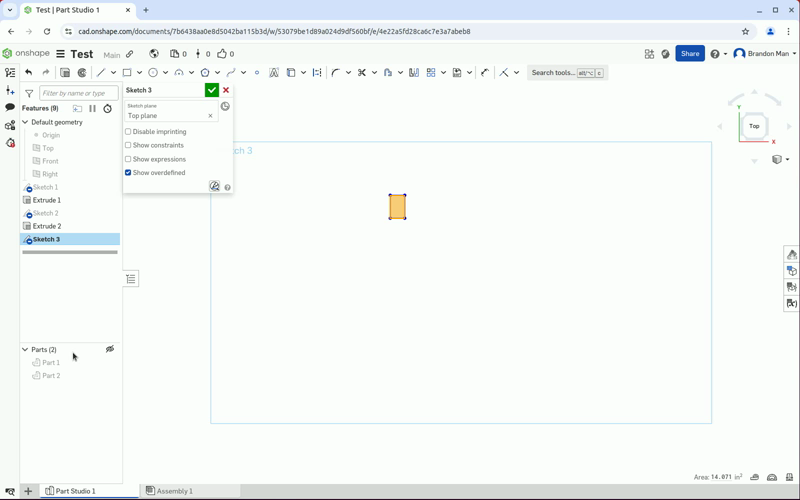
key(shift+e)
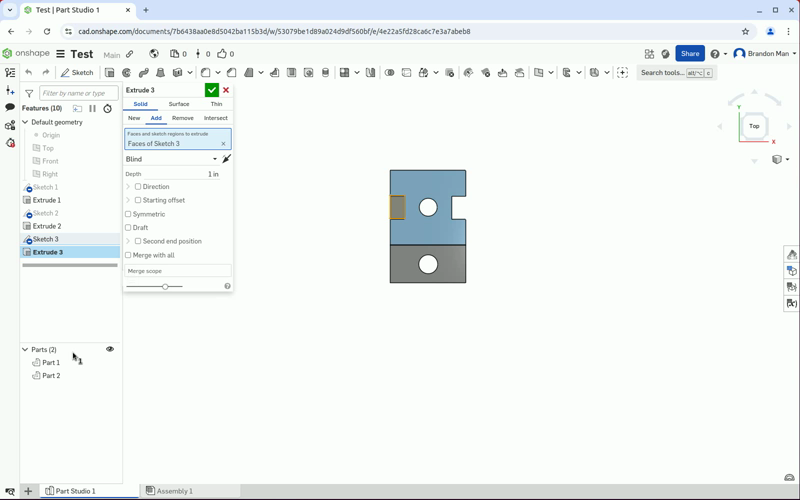
mouse_move(143, 106)
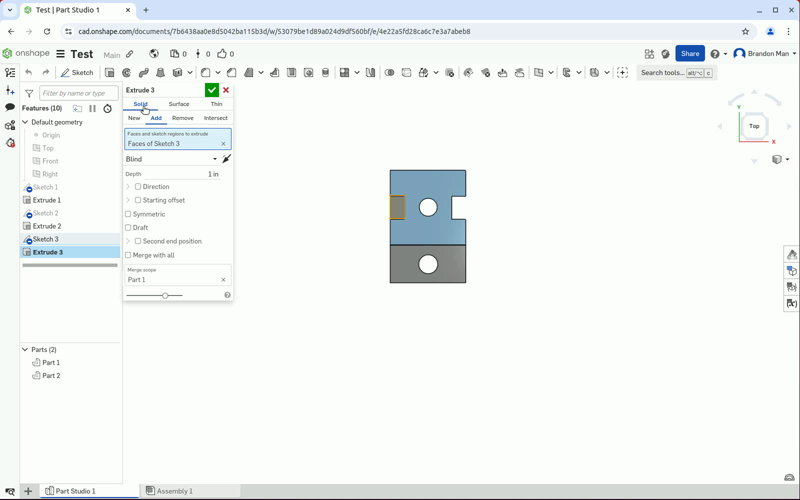
click(143, 106)
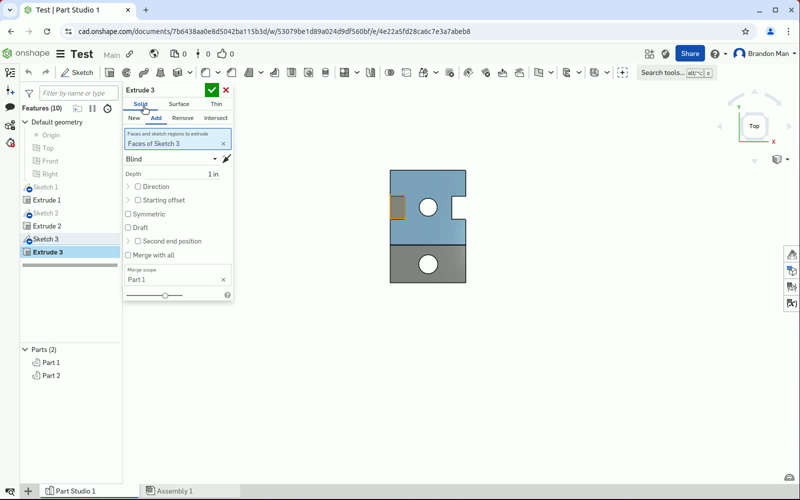
mouse_move(137, 120)
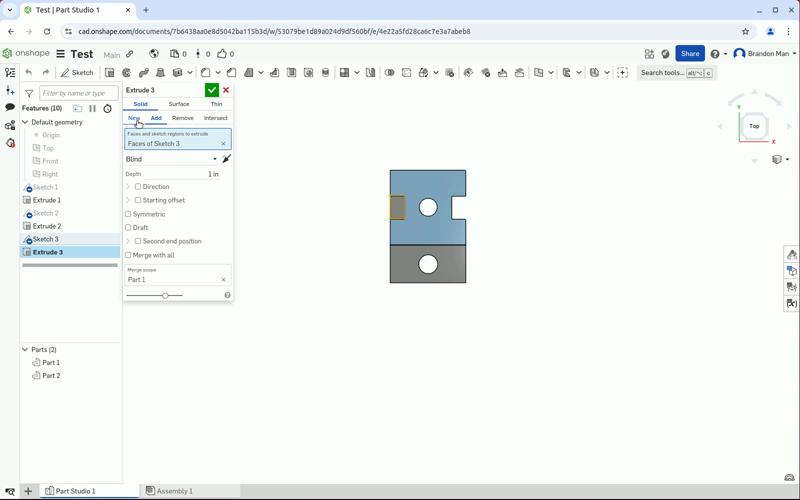
click(137, 120)
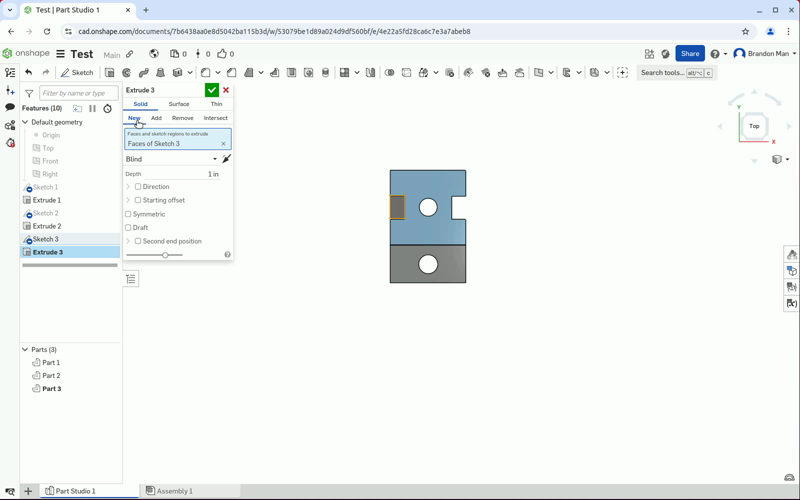
key(tab, 4)
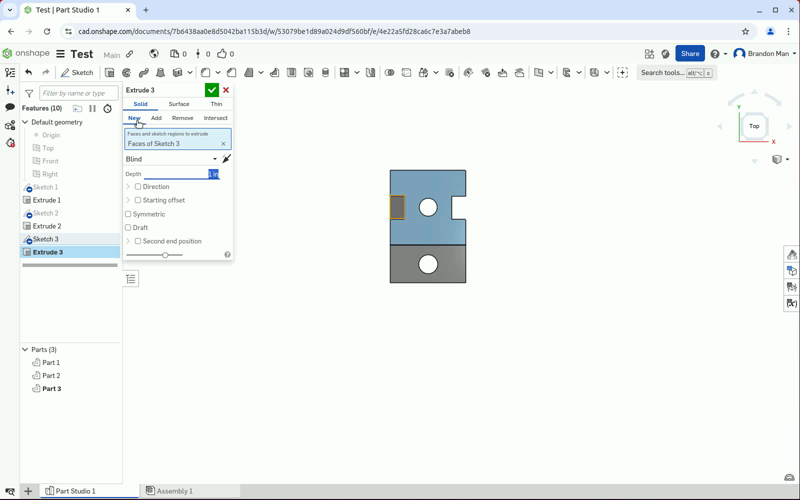
text(7.703)
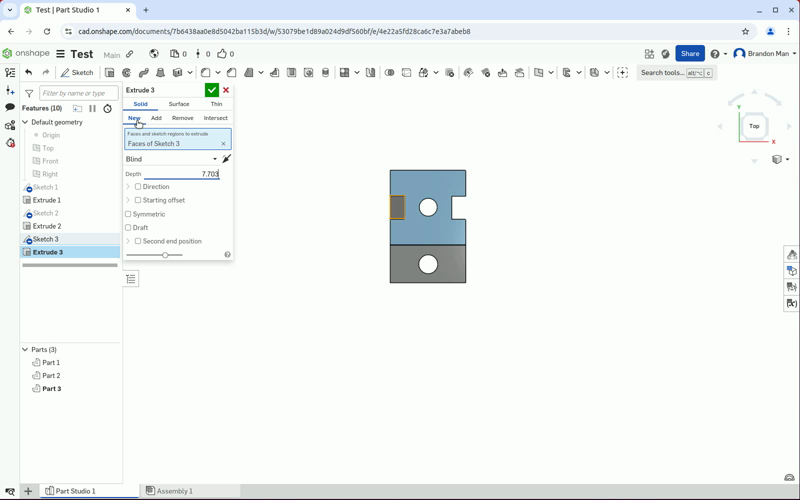
key(enter)
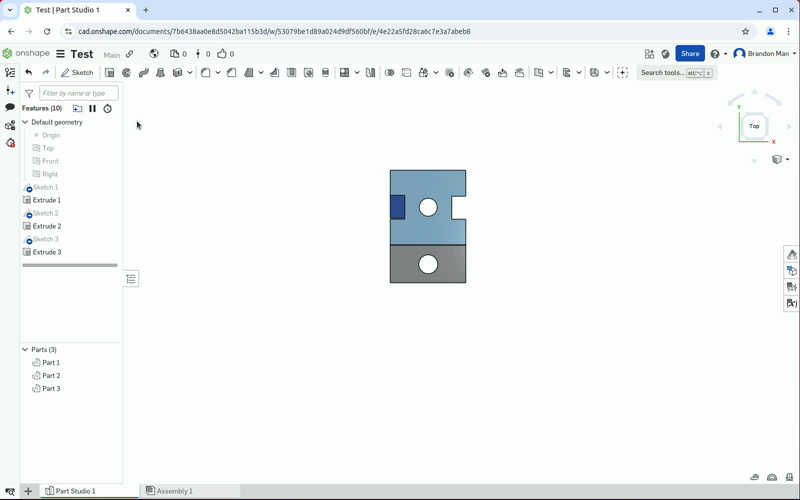
key(shift+h)
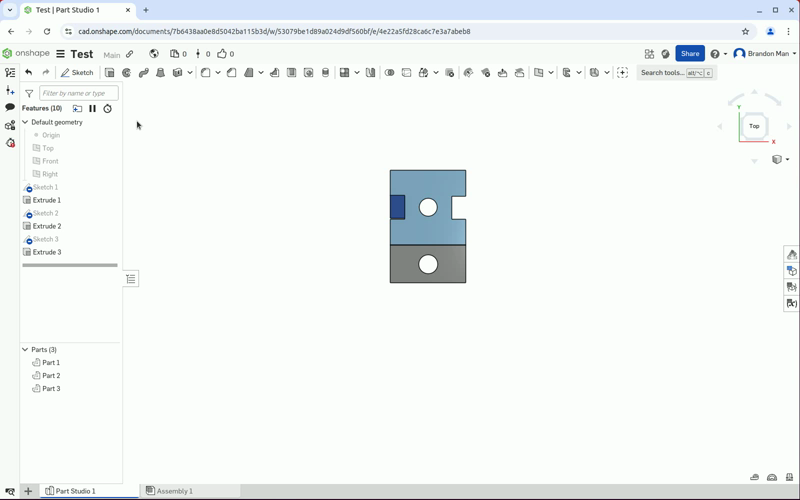
key(shift+h)
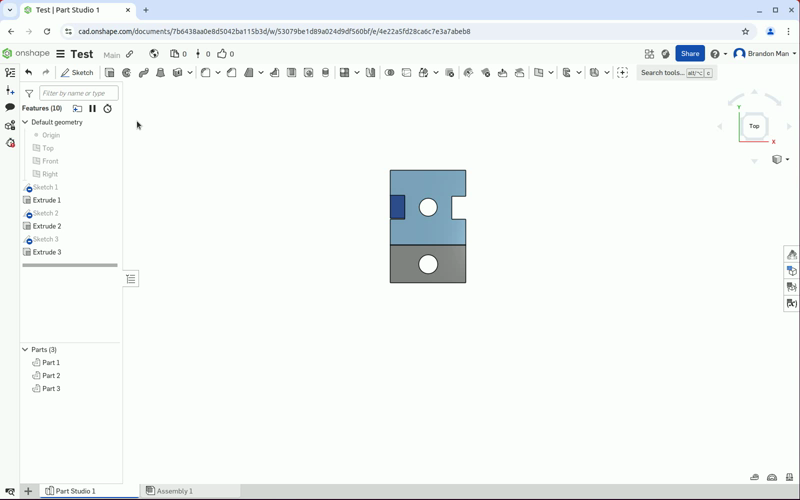
mouse_move(73, 189)
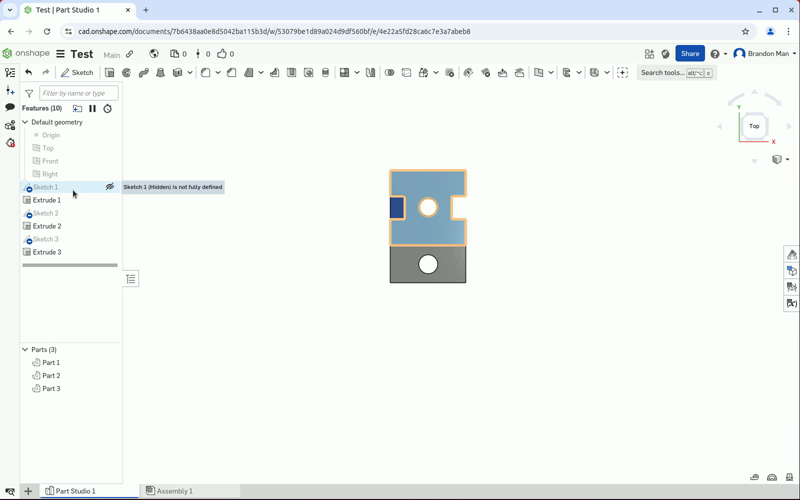
click(73, 189)
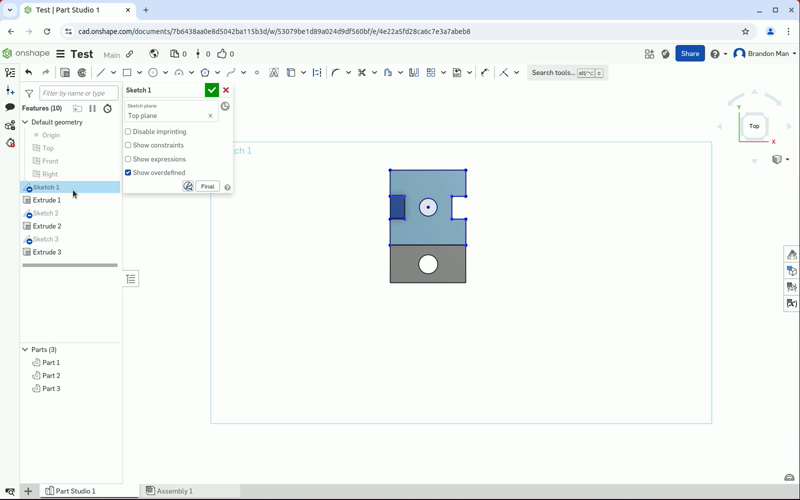
mouse_move(229, 92)
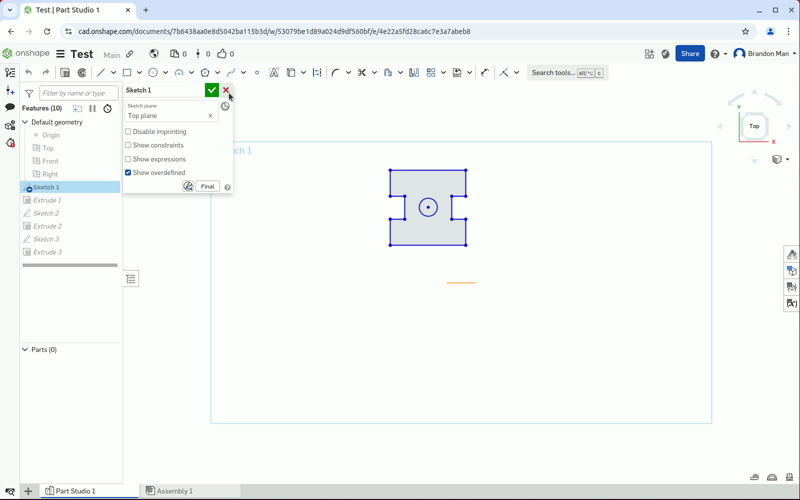
click(229, 92)
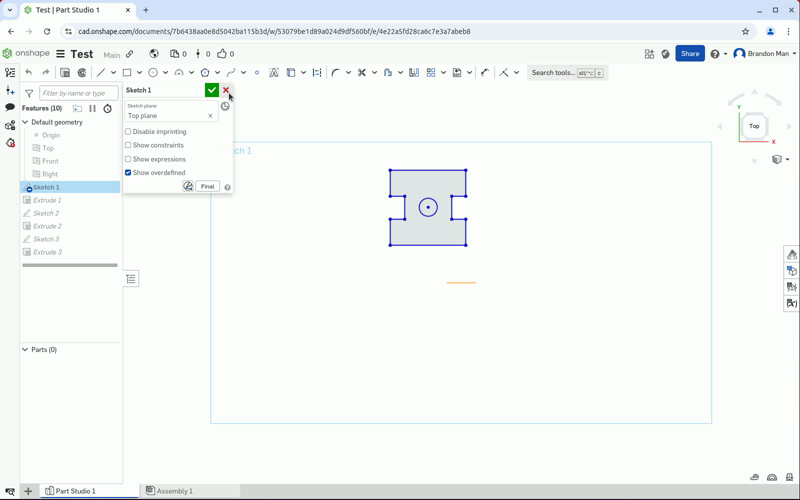
key(shift+s)
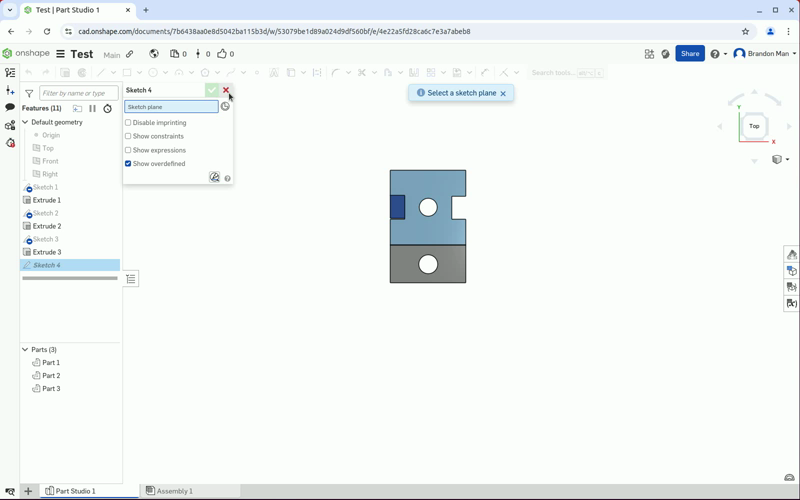
mouse_move(73, 150)
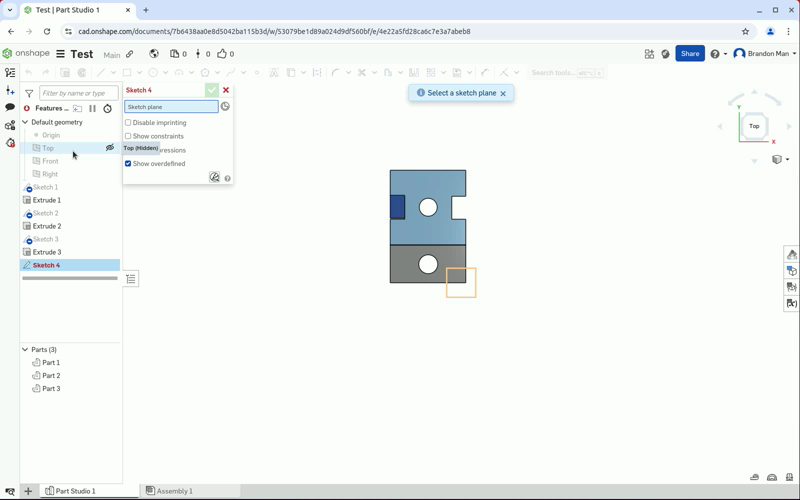
click(73, 150)
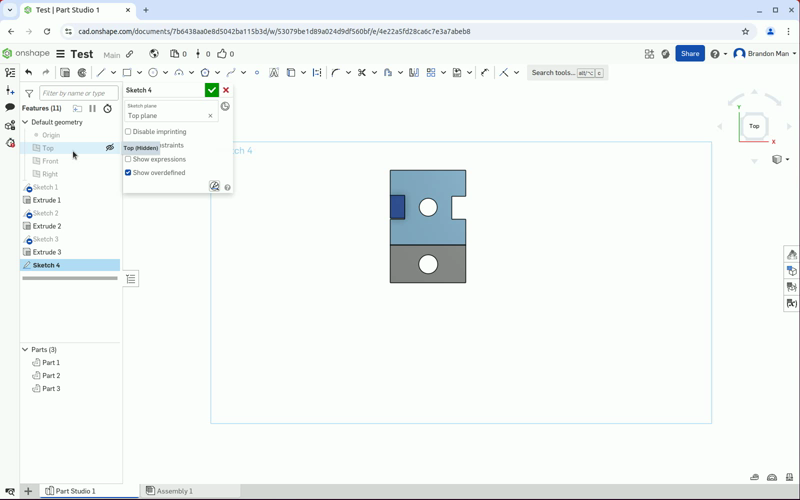
mouse_move(73, 352)
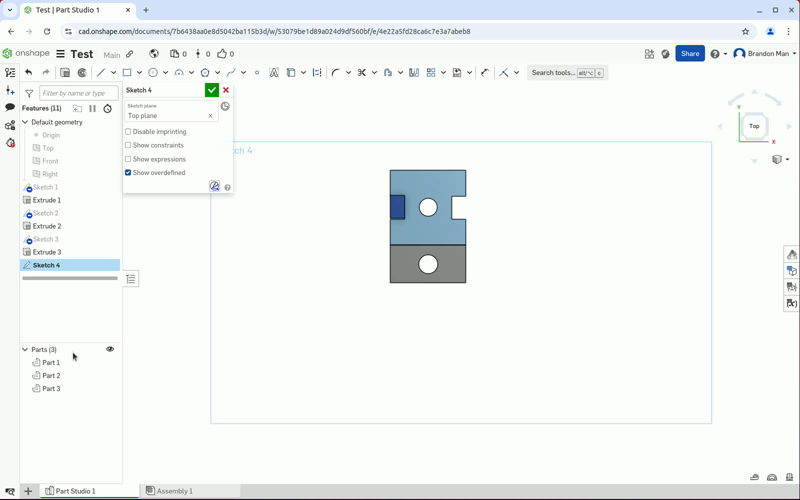
key(y)
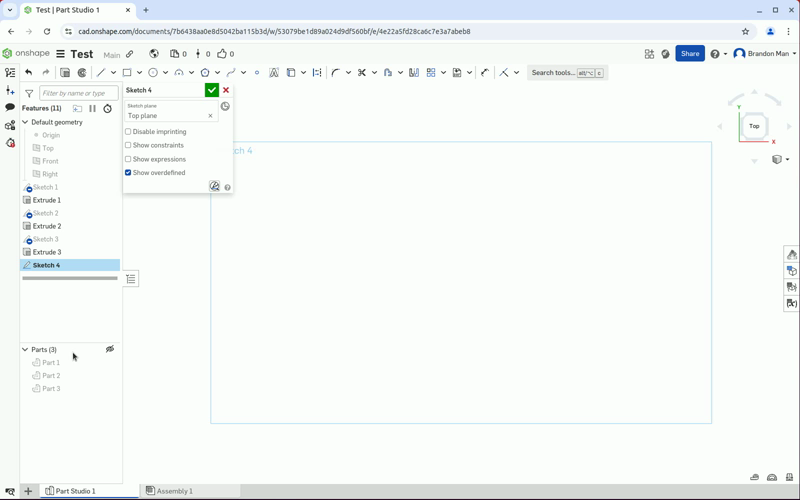
key(l)
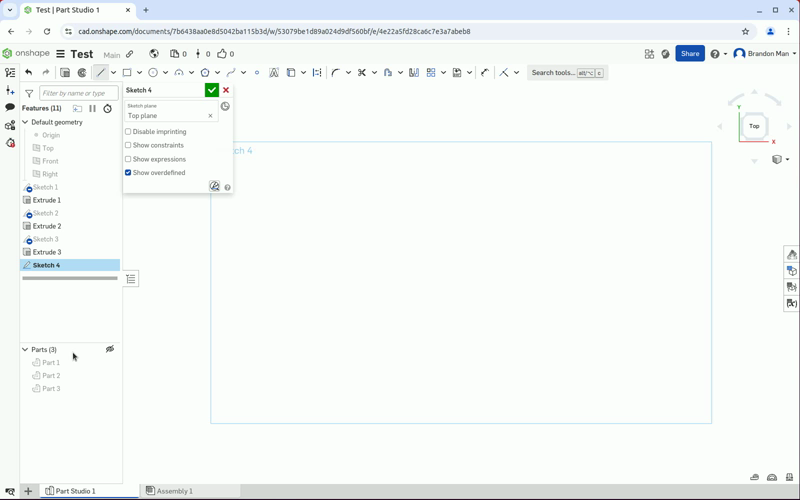
key_down(shift)
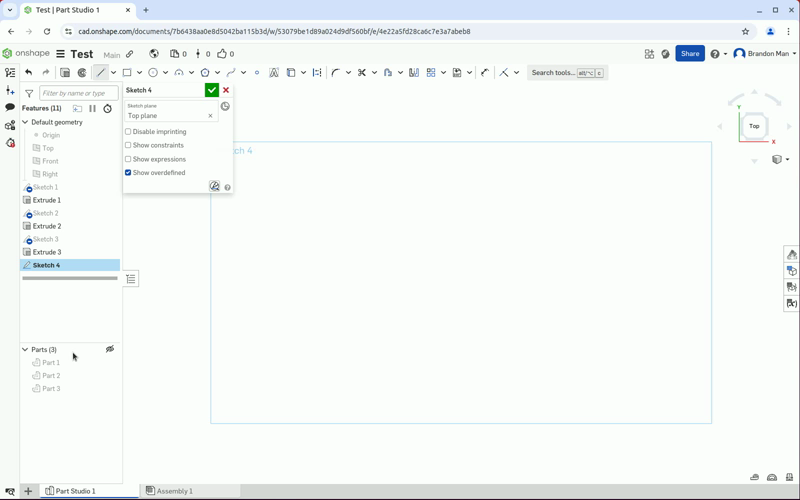
mouse_move(451, 218)
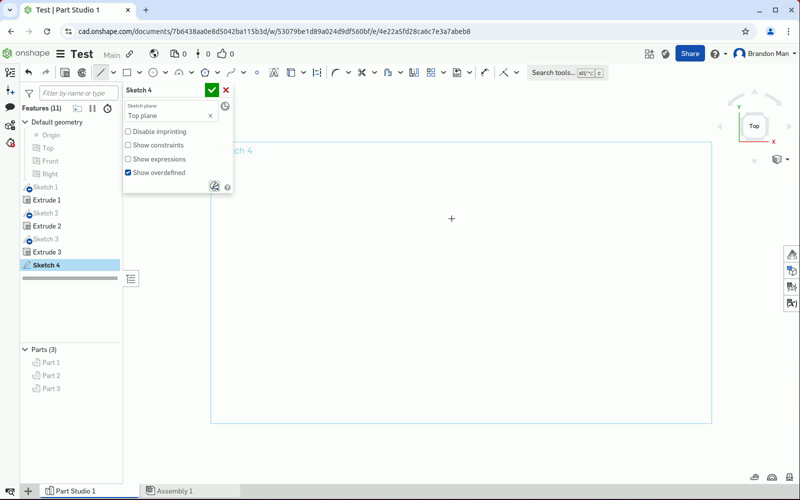
click(451, 218)
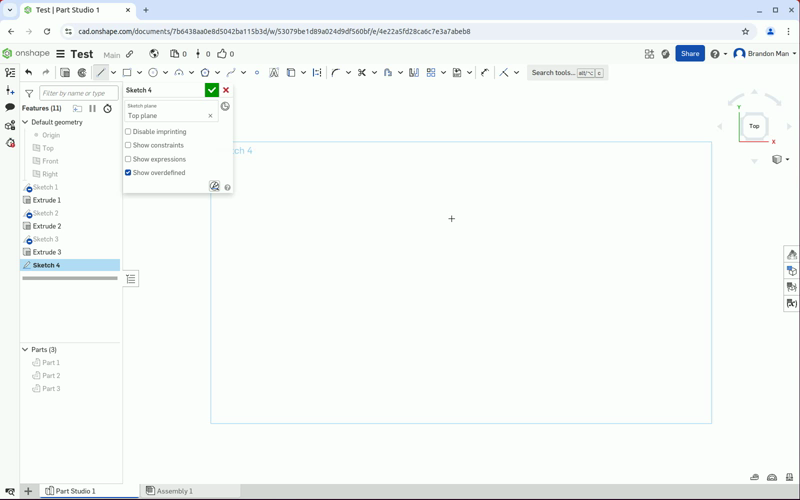
key_up(shift)
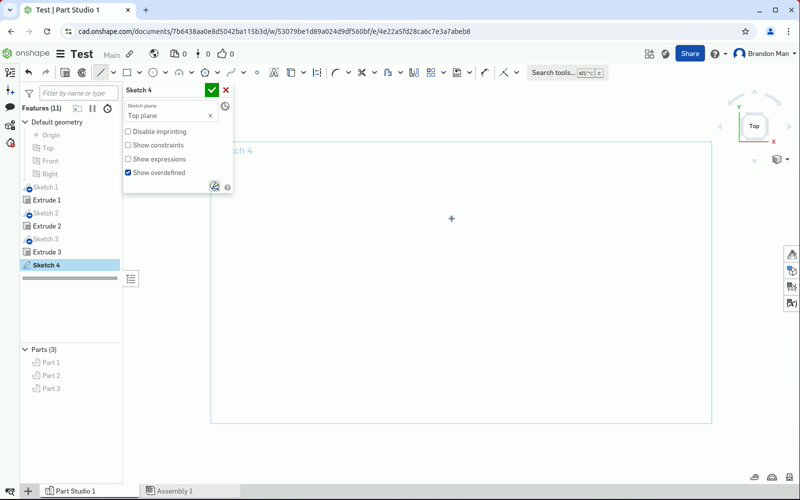
key_down(shift)
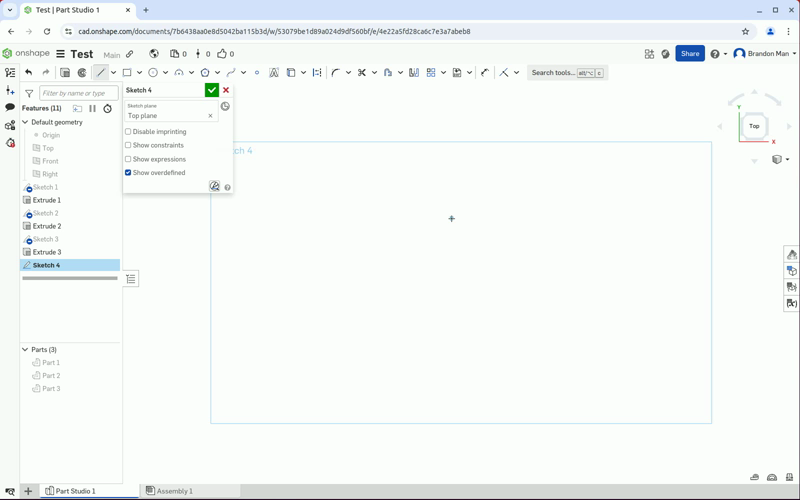
mouse_move(481, 218)
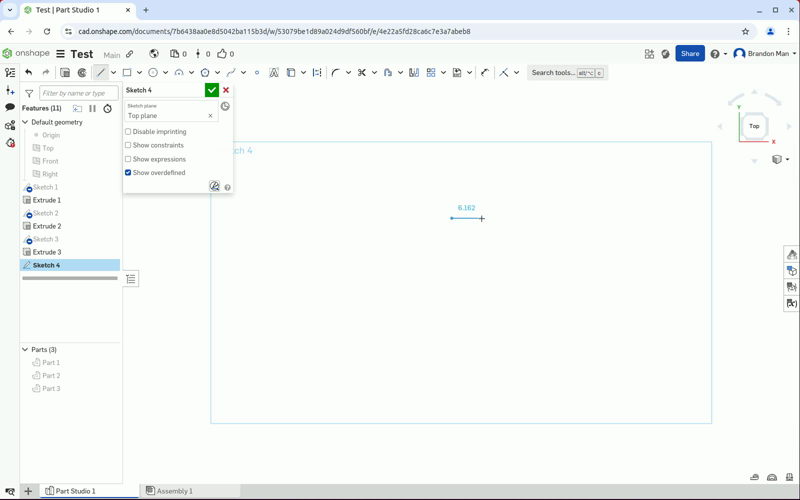
mouse_move(466, 218)
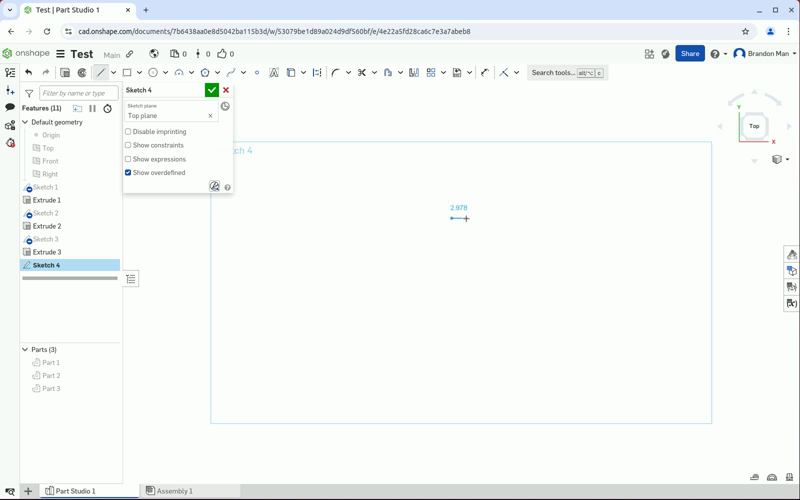
click(466, 218)
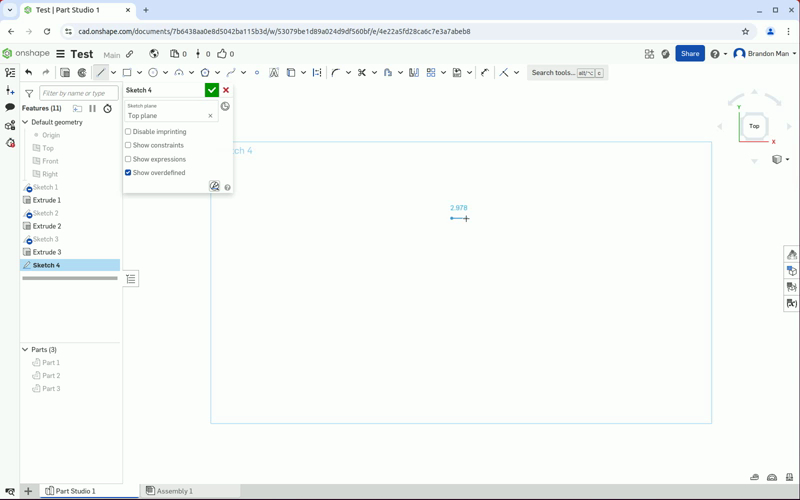
key_up(shift)
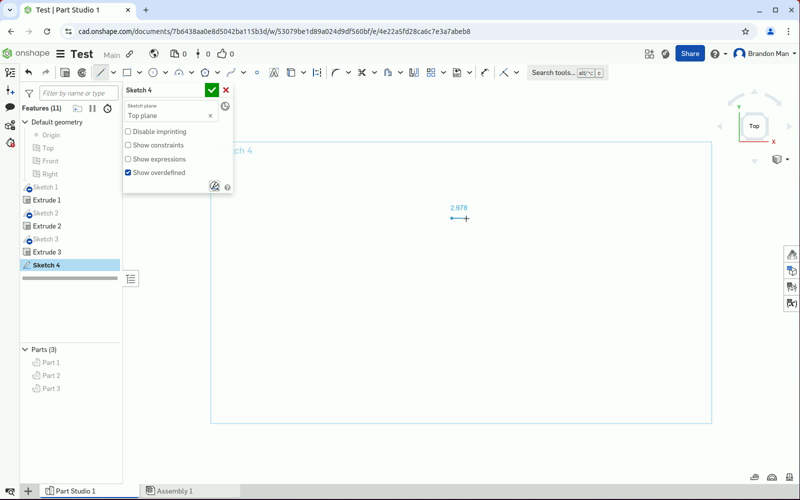
key_down(shift)
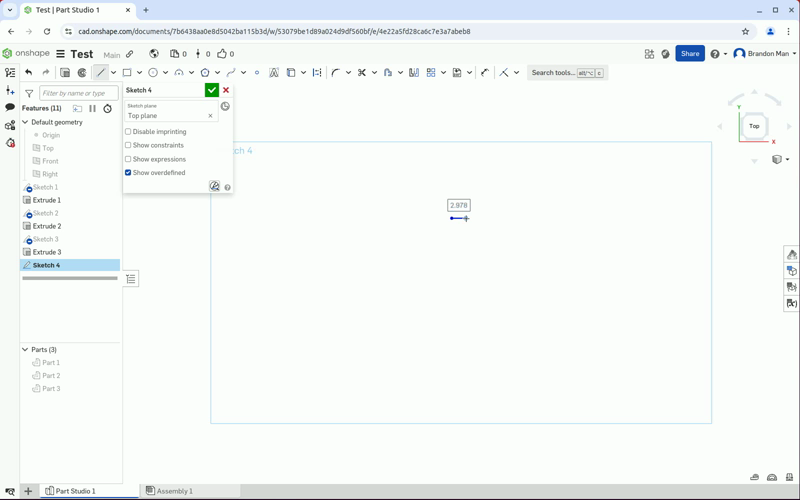
mouse_move(496, 218)
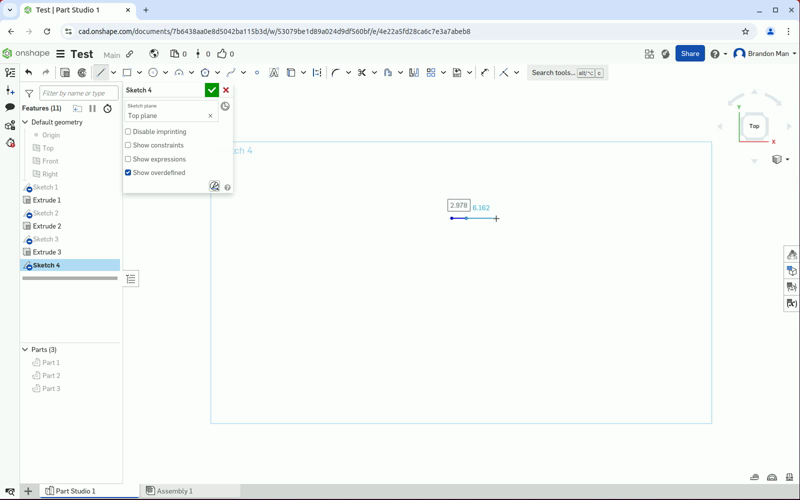
mouse_move(466, 195)
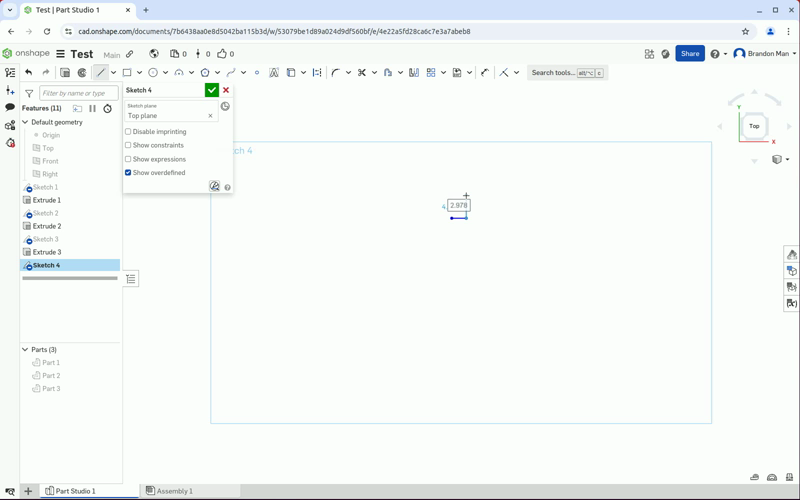
click(466, 195)
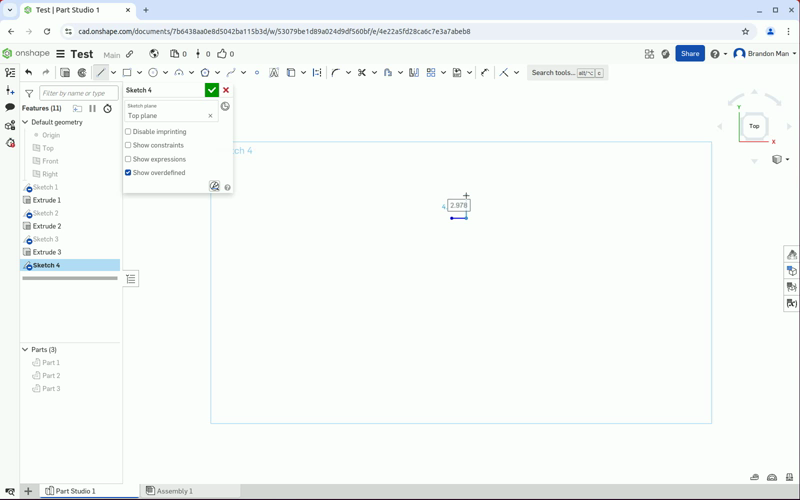
key_up(shift)
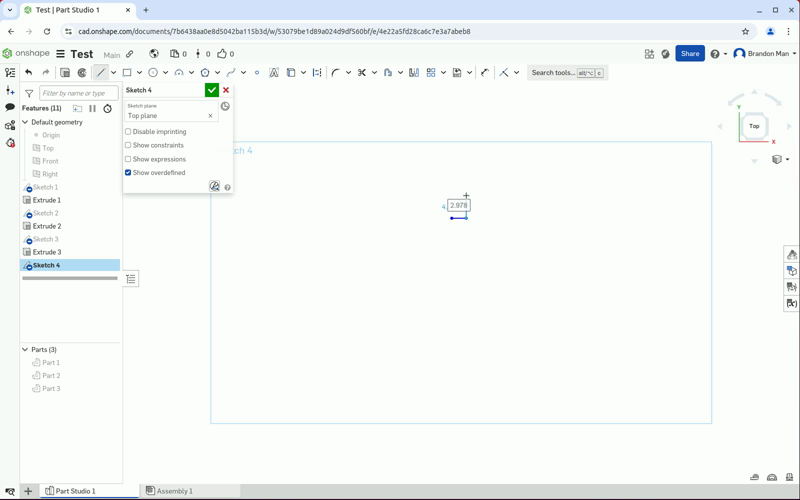
key_down(shift)
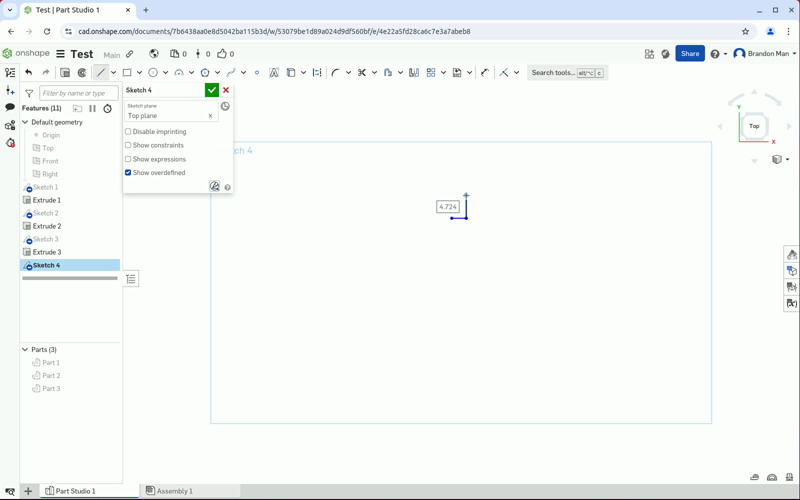
mouse_move(496, 195)
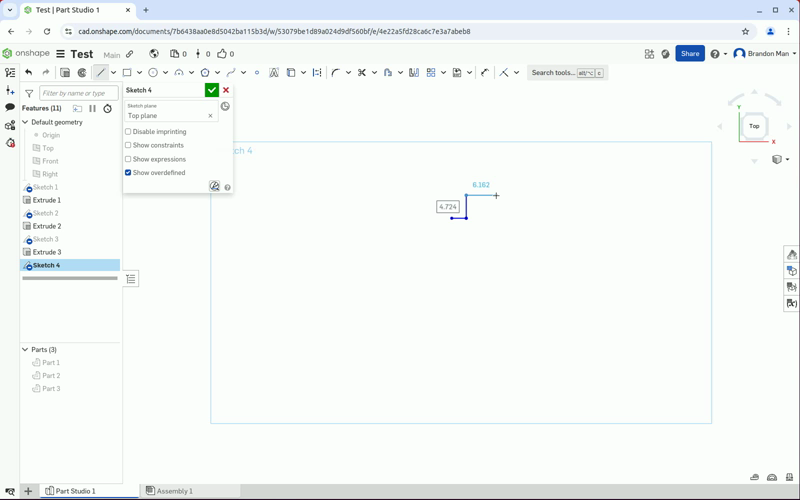
mouse_move(451, 195)
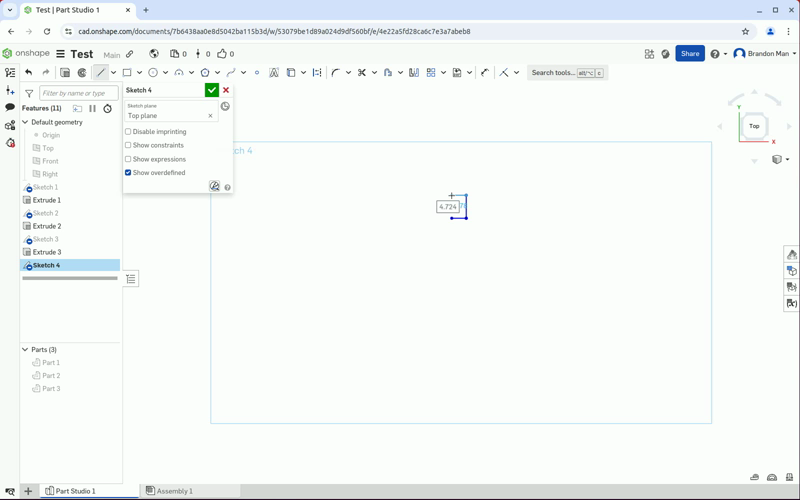
click(451, 195)
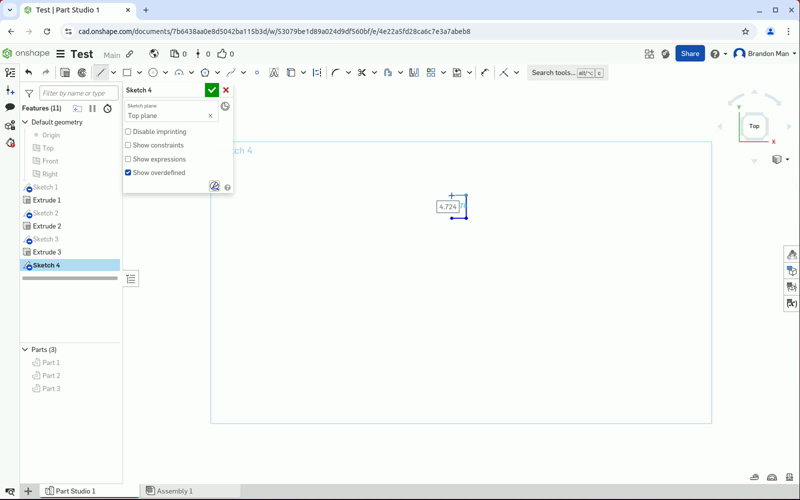
key_up(shift)
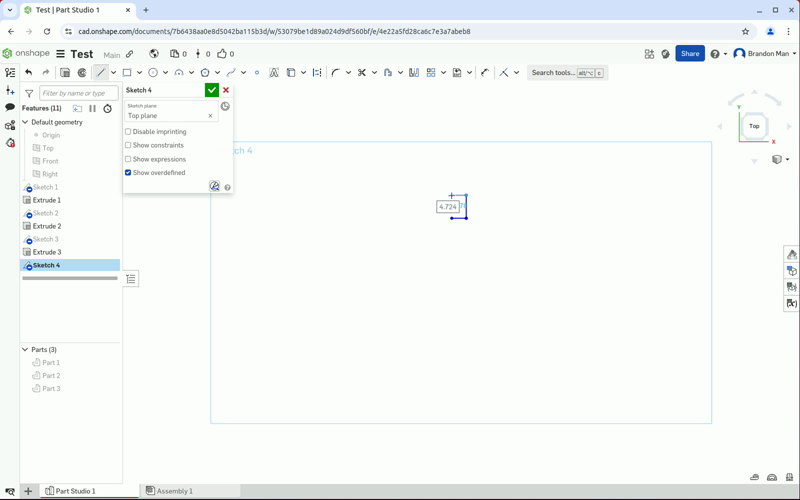
mouse_move(481, 195)
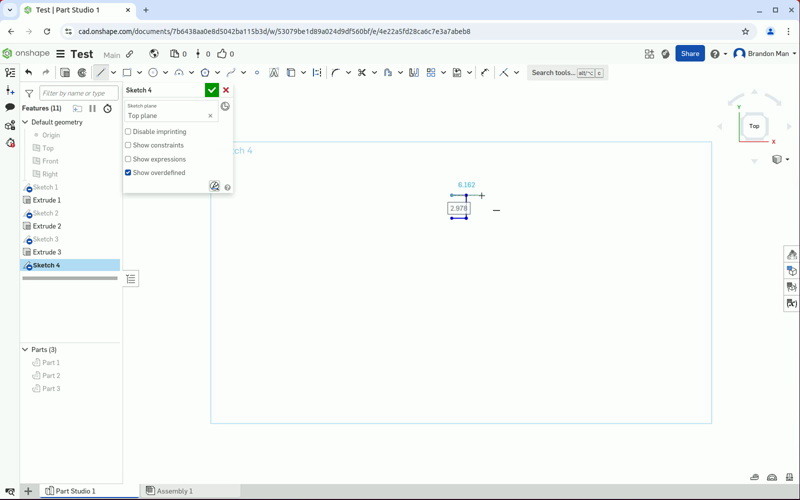
key_down(shift)
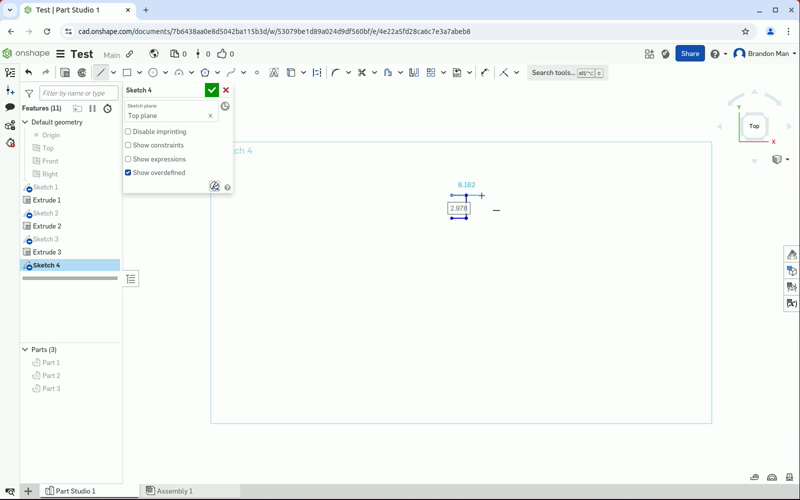
mouse_move(451, 218)
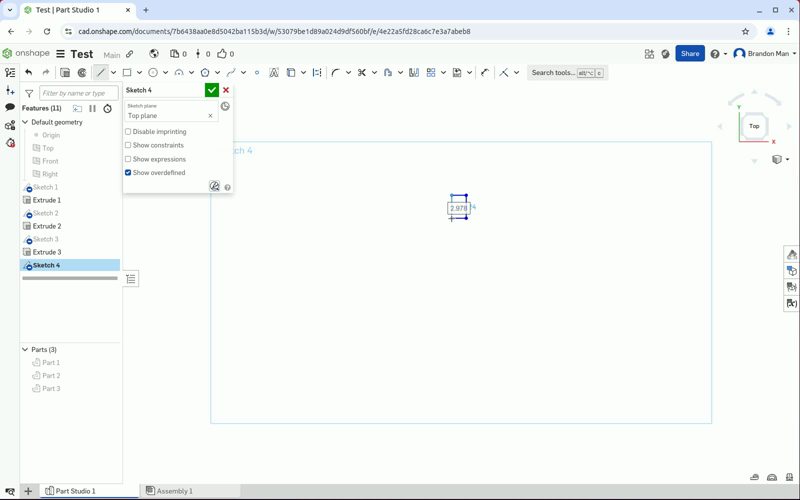
key_up(shift)
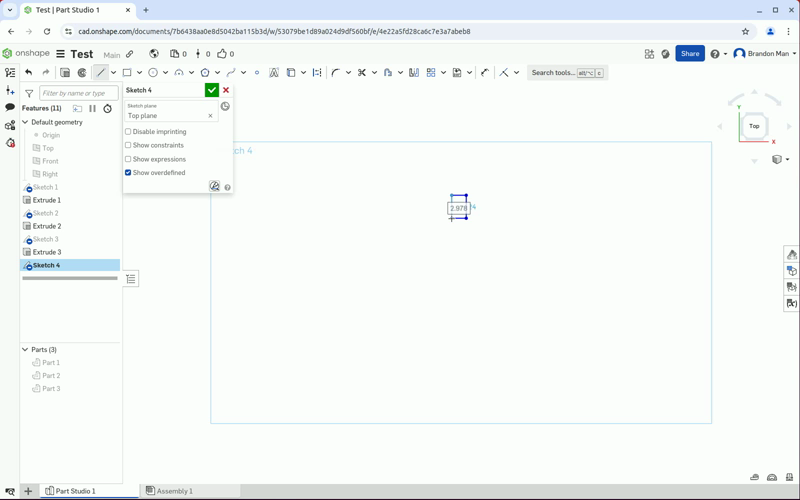
click(451, 218)
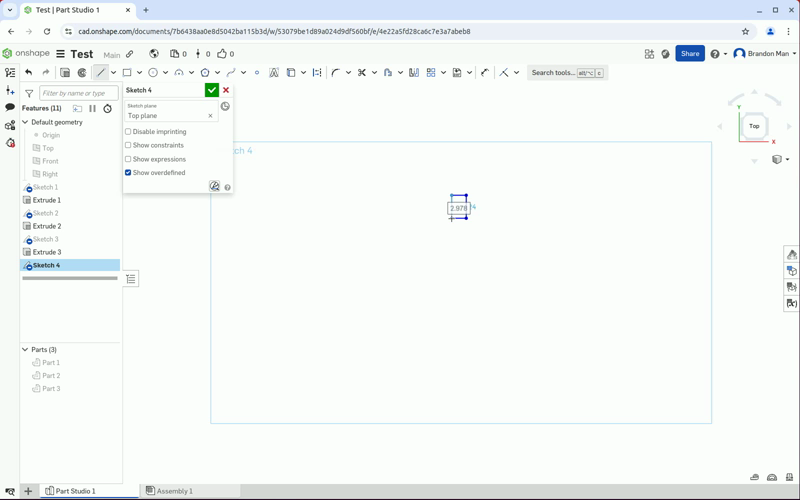
key(esc)
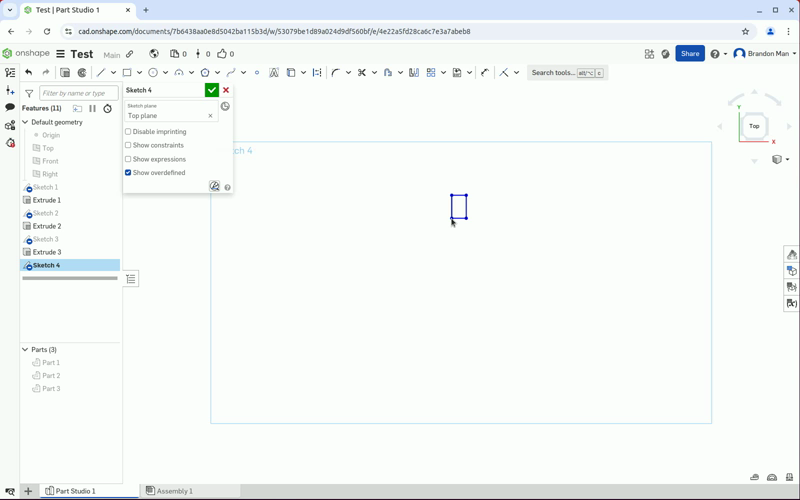
mouse_move(462, 210)
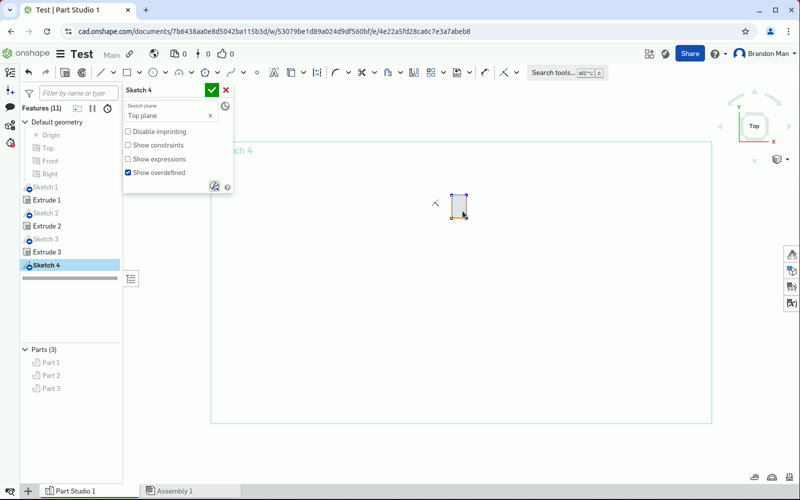
scroll(6)
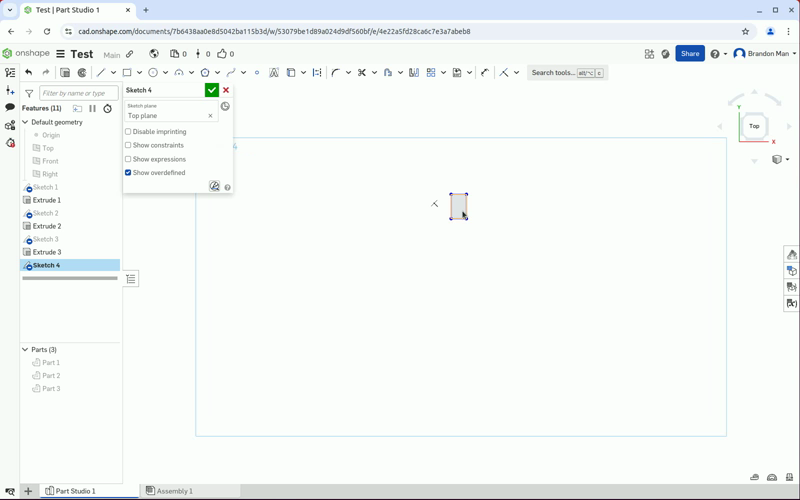
scroll(6)
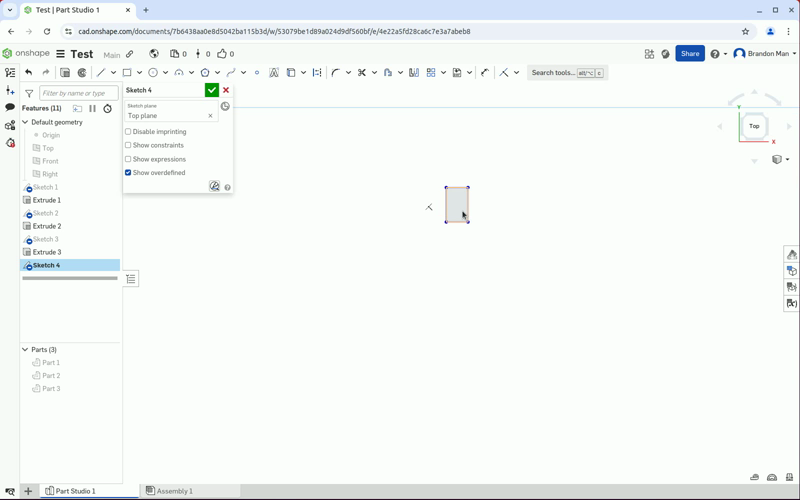
scroll(6)
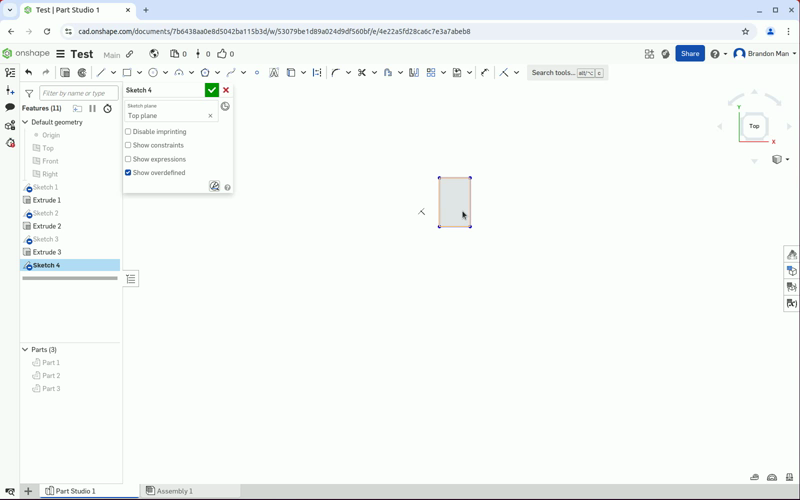
scroll(6)
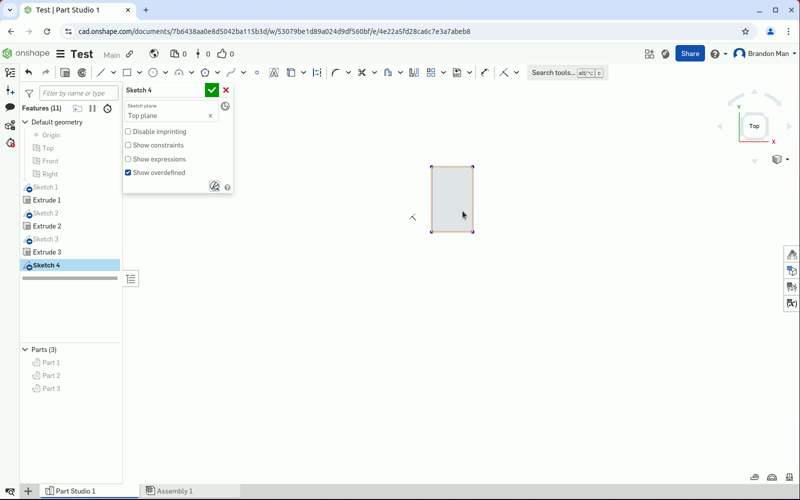
scroll(6)
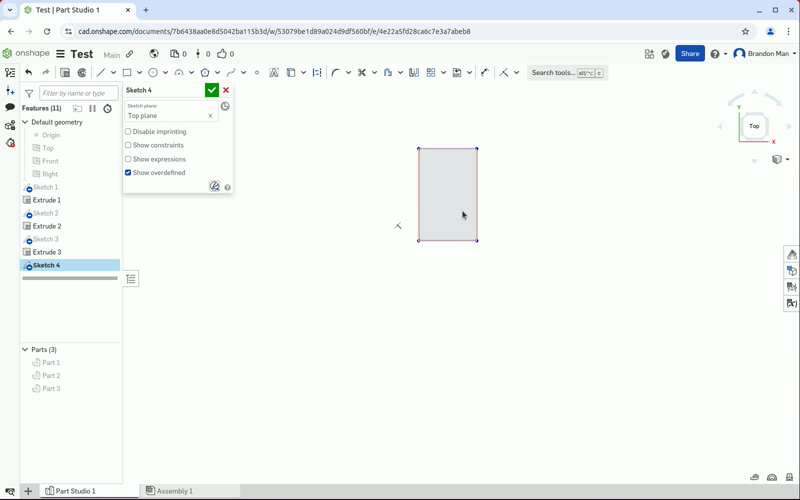
scroll(6)
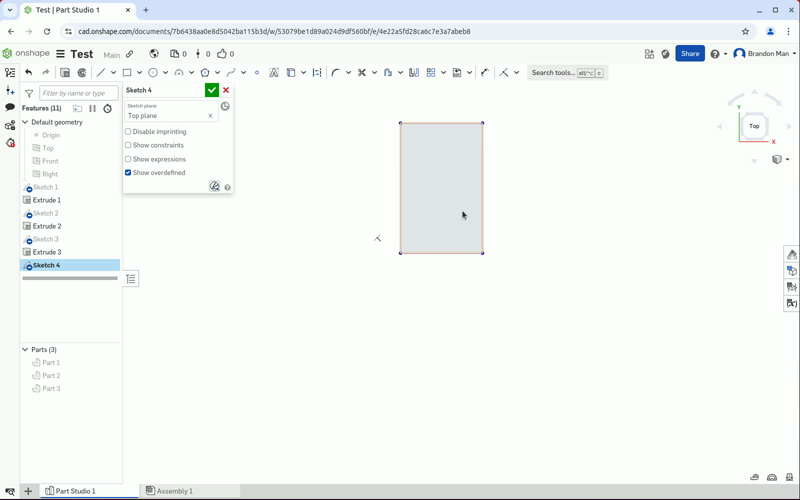
scroll(6)
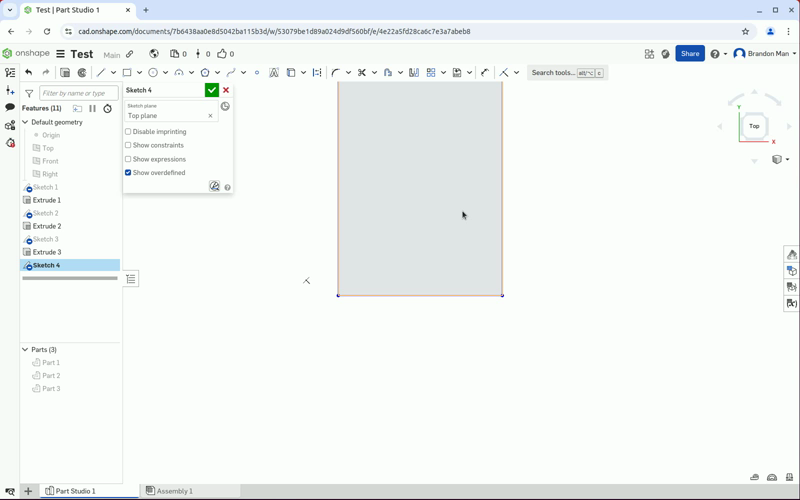
click(462, 210)
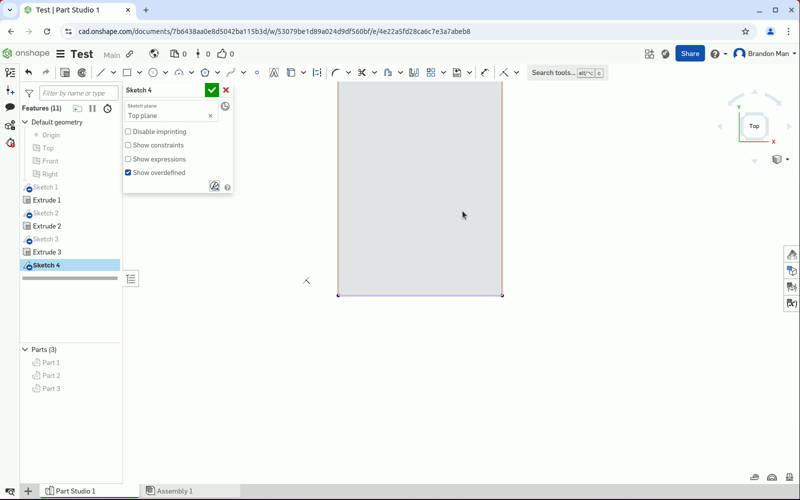
scroll(-6)
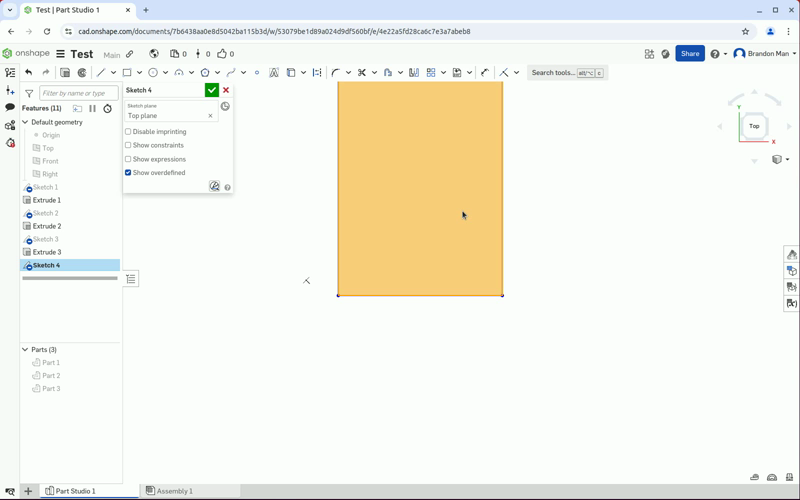
scroll(-6)
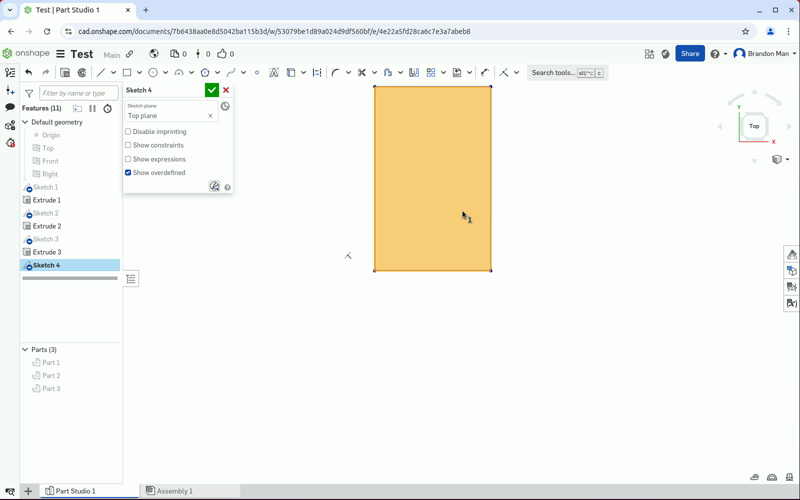
scroll(-6)
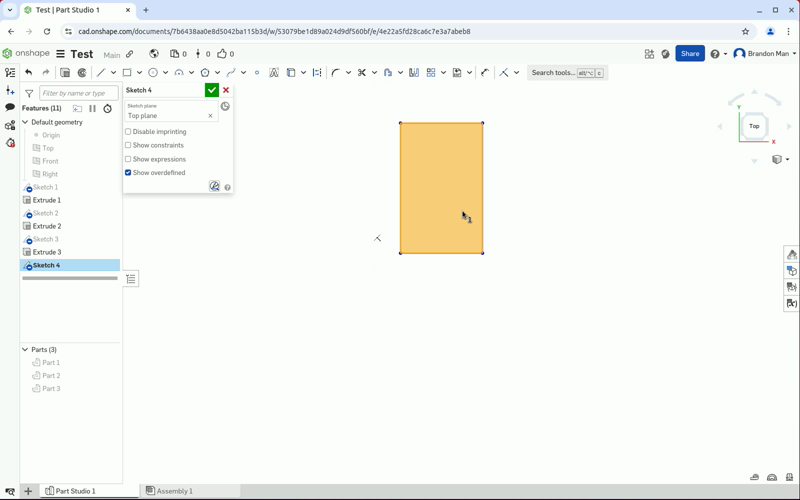
scroll(-6)
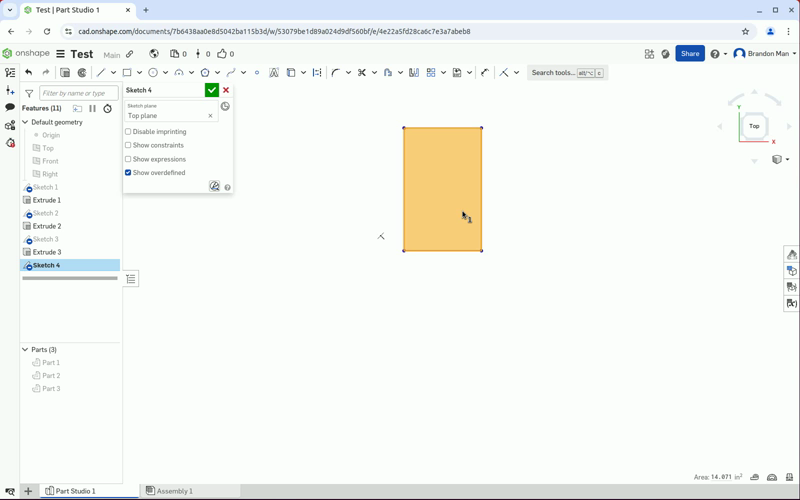
scroll(-6)
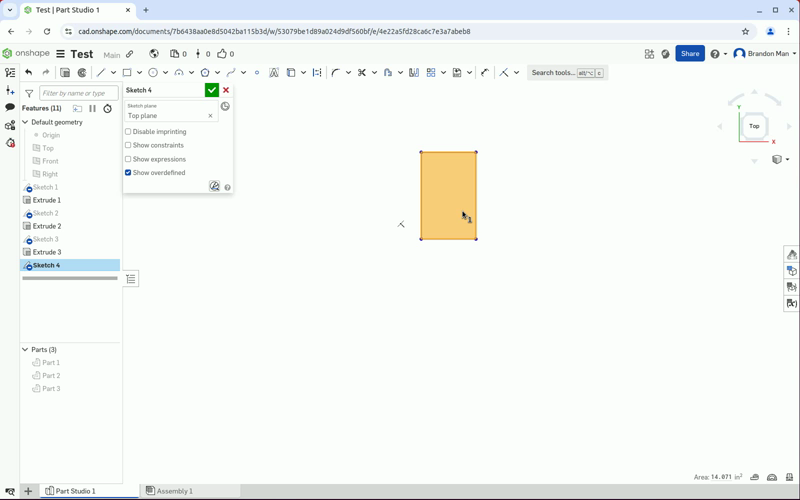
scroll(-6)
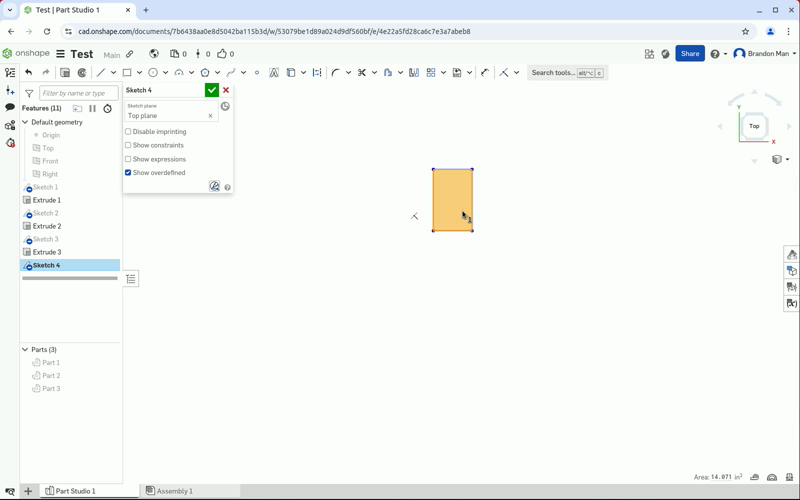
scroll(-6)
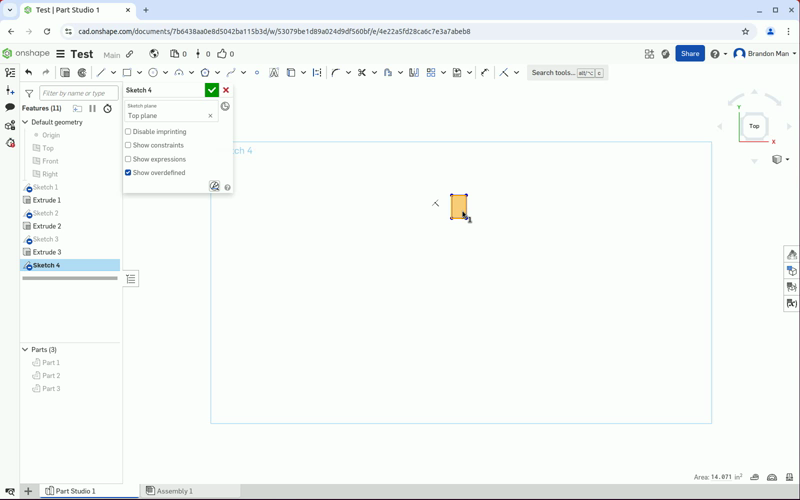
mouse_move(73, 352)
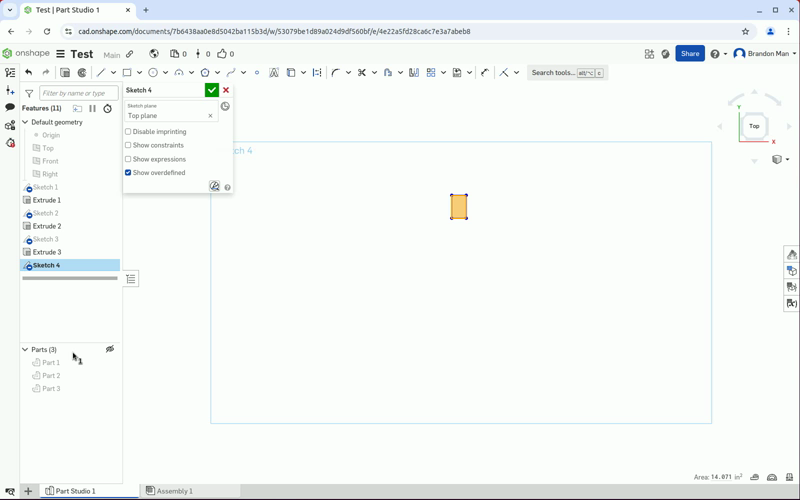
key(shift+y)
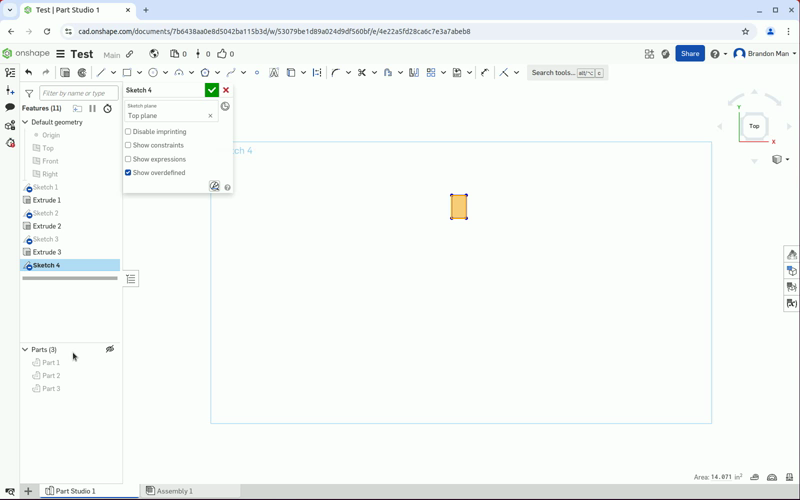
key(shift+e)
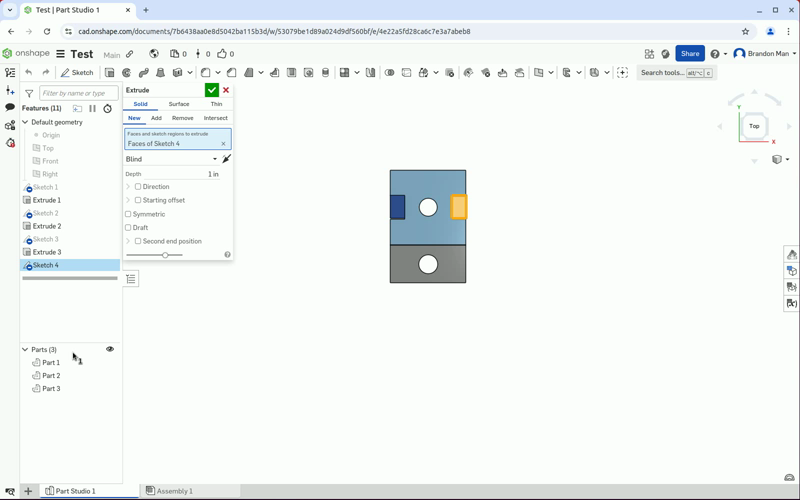
mouse_move(143, 106)
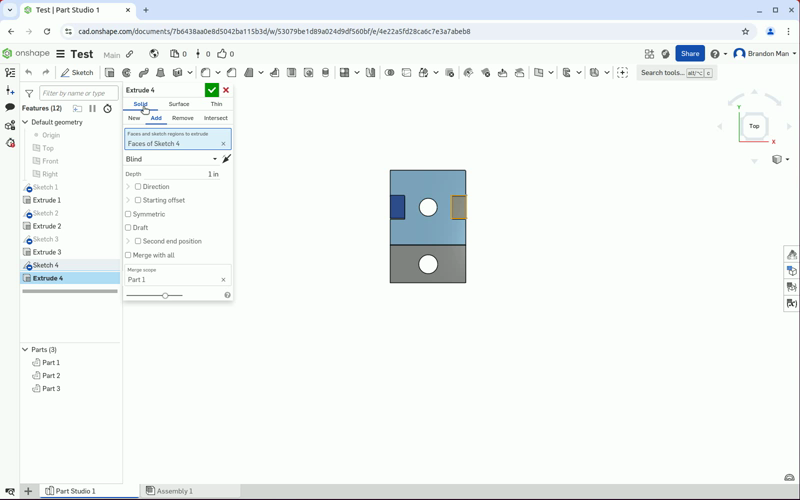
click(143, 106)
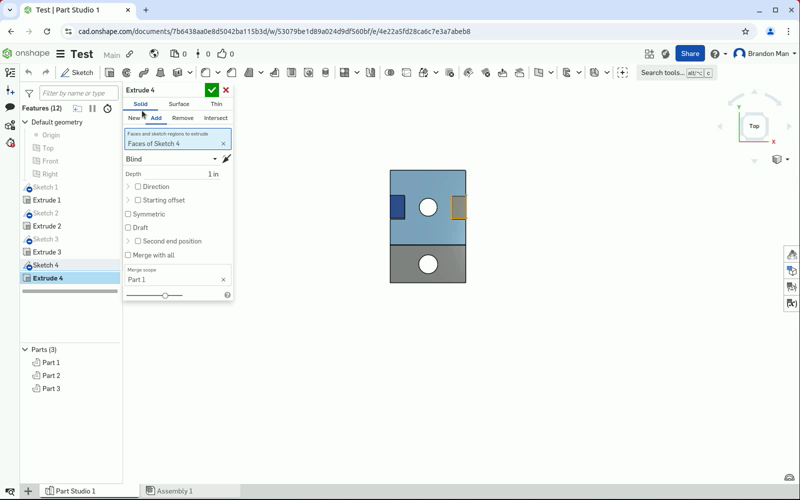
mouse_move(137, 120)
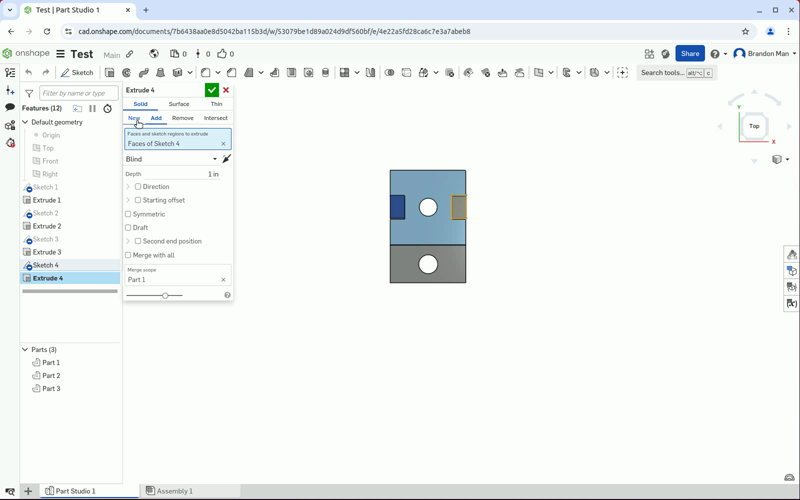
click(137, 120)
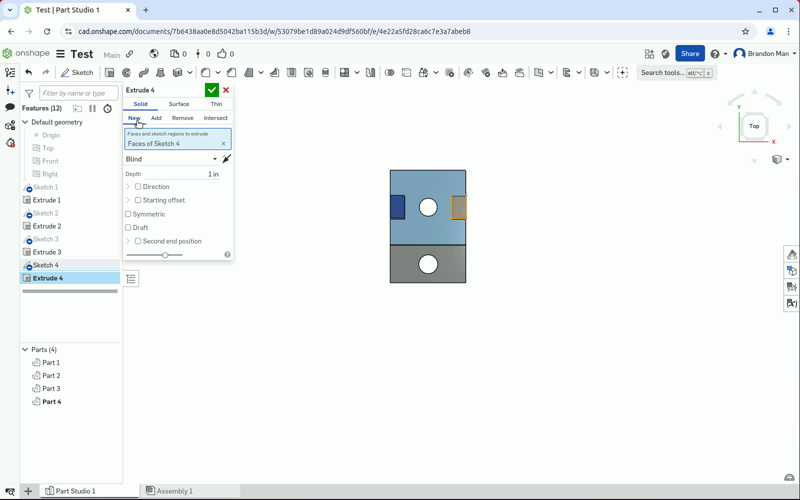
key(tab, 4)
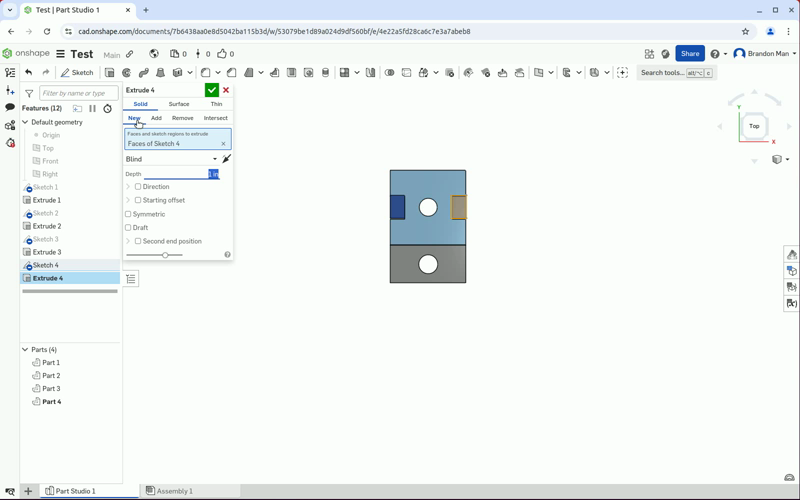
text(7.703)
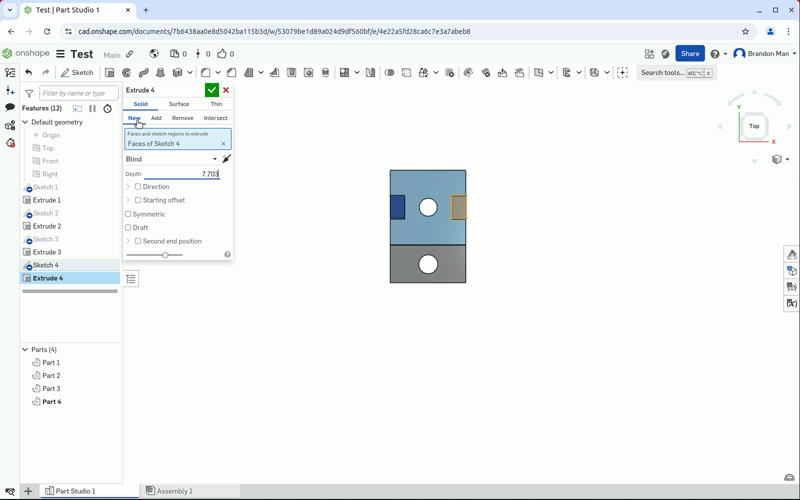
key(enter)
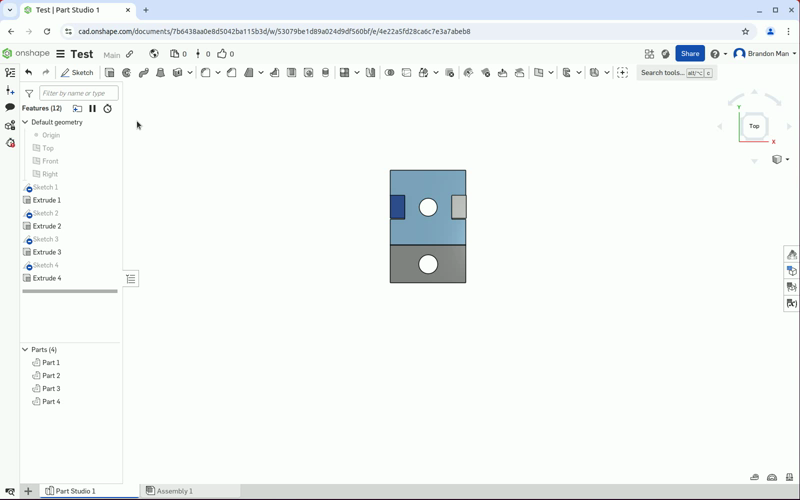
key(shift+h)
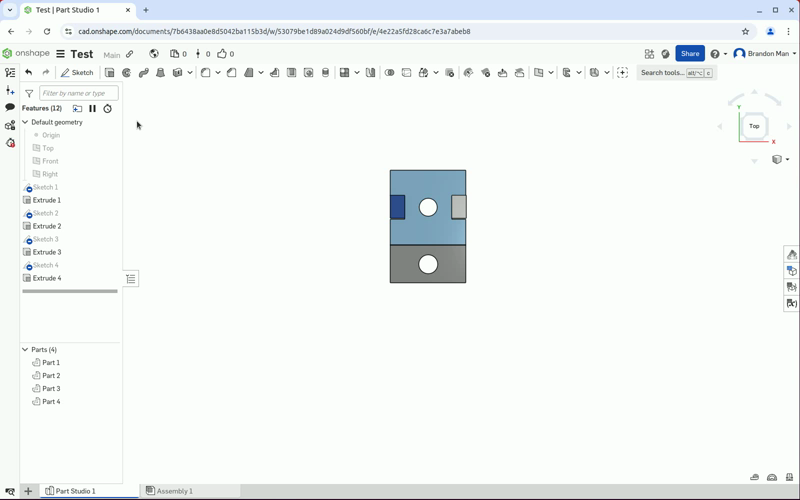
key(shift+h)
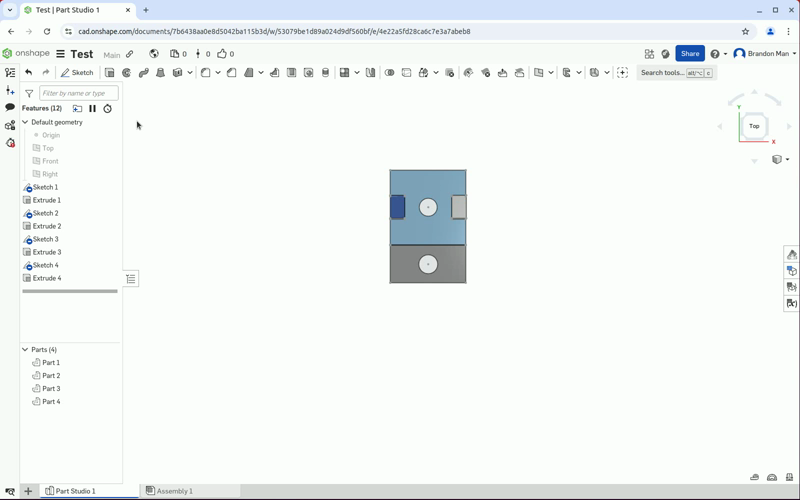
key(shift+7)
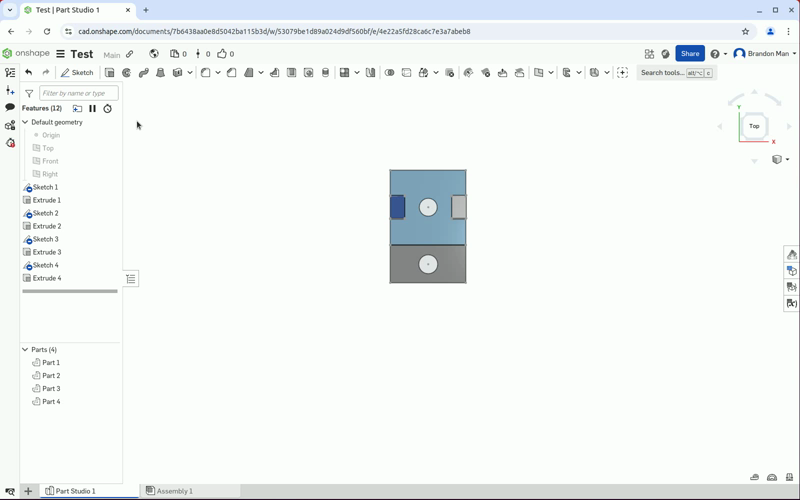
key(up, 3)
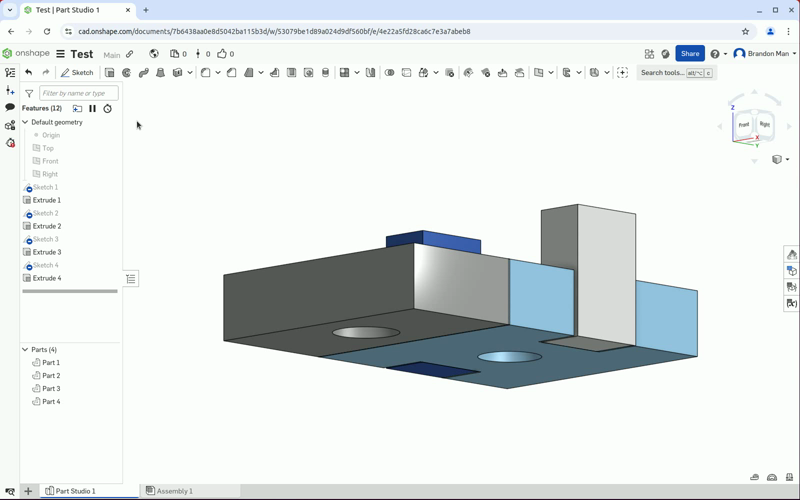
key(left, 3)
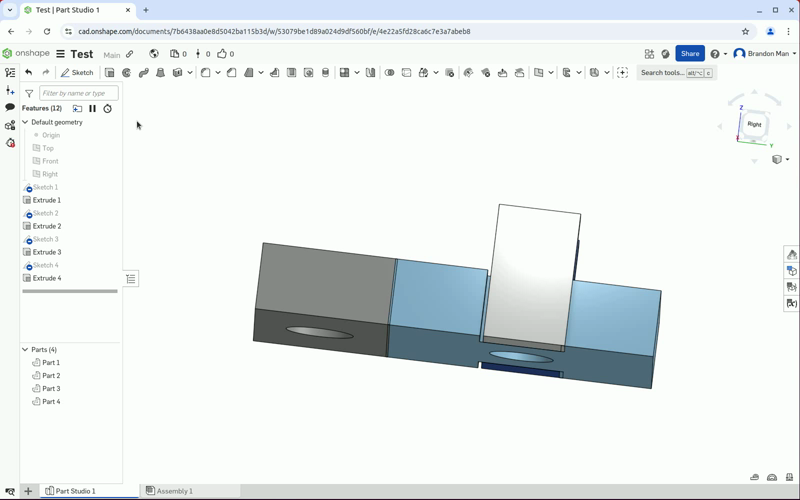
key(right, 3)
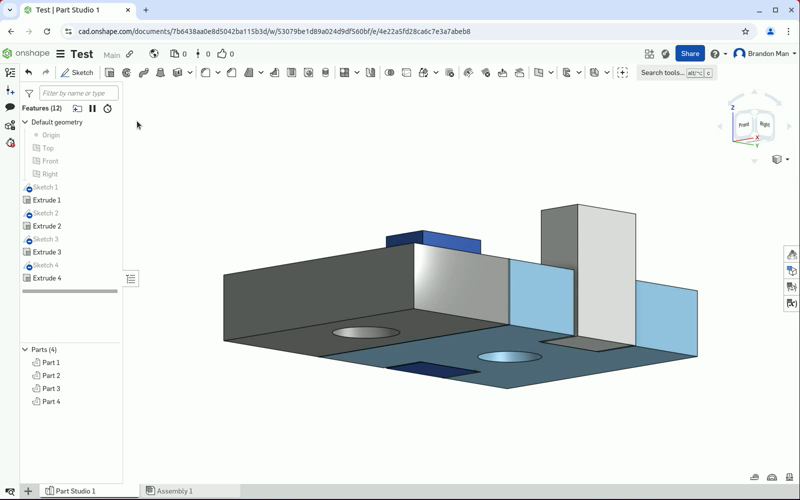
key(down, 3)
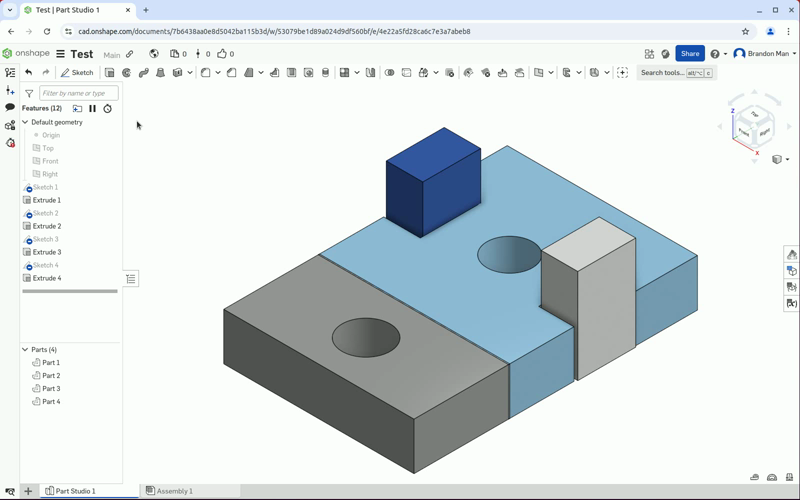
mouse_move(73, 189)
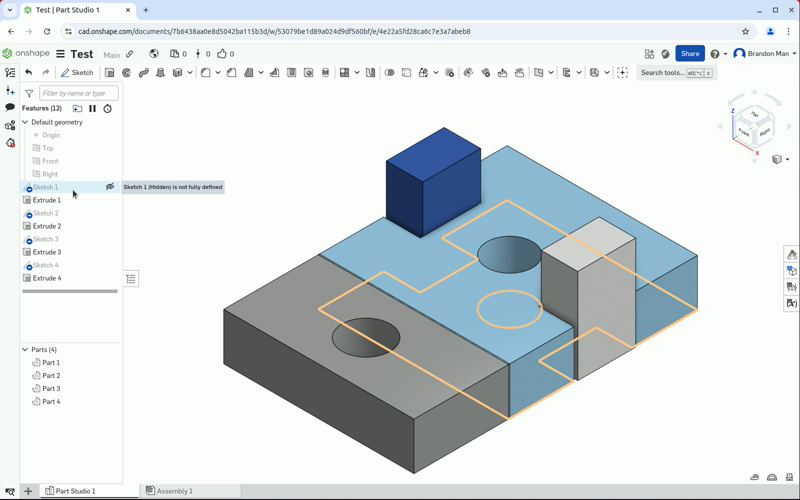
click(73, 189)